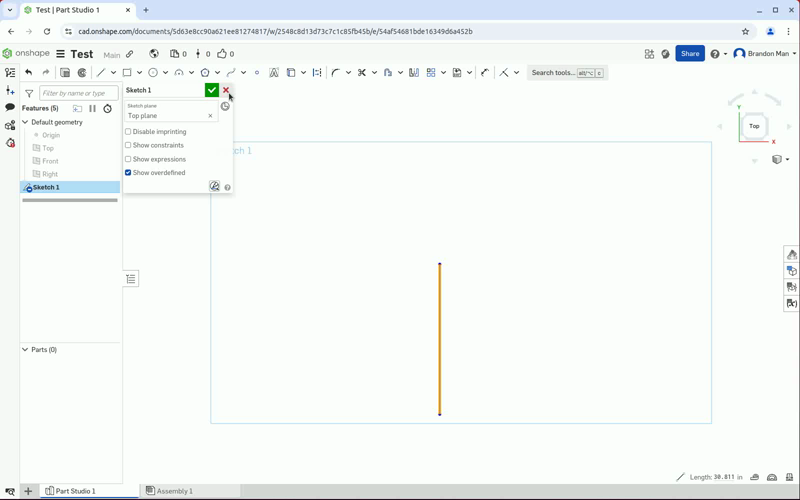
key(shift+h)
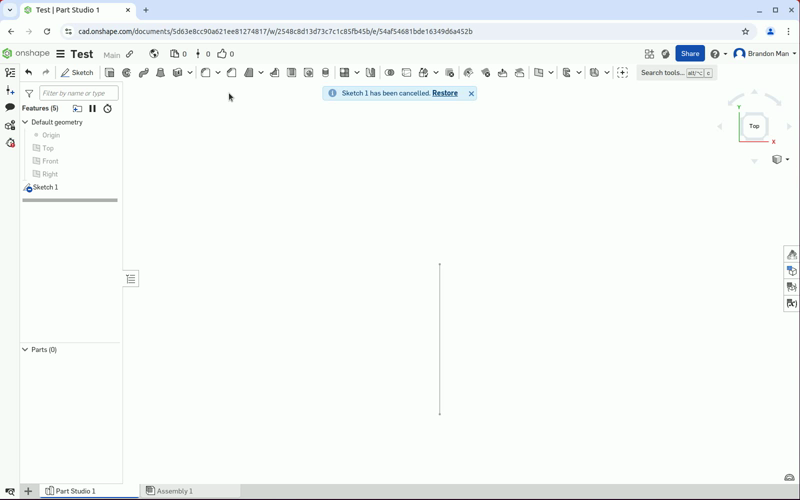
mouse_move(73, 352)
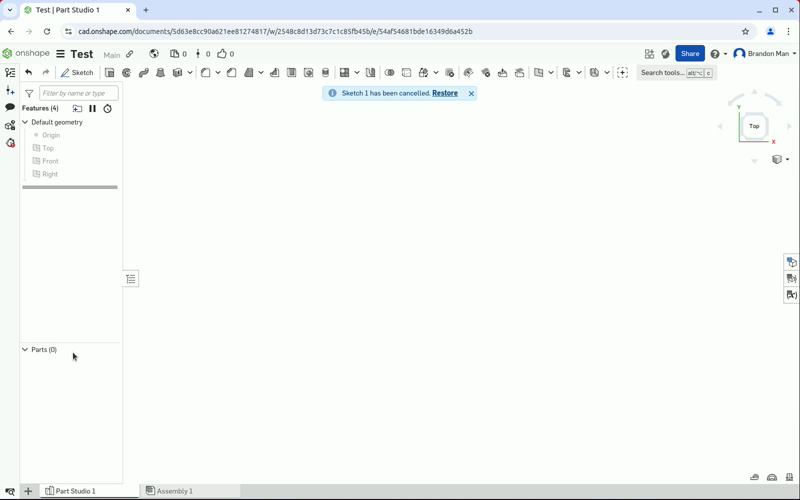
key(y)
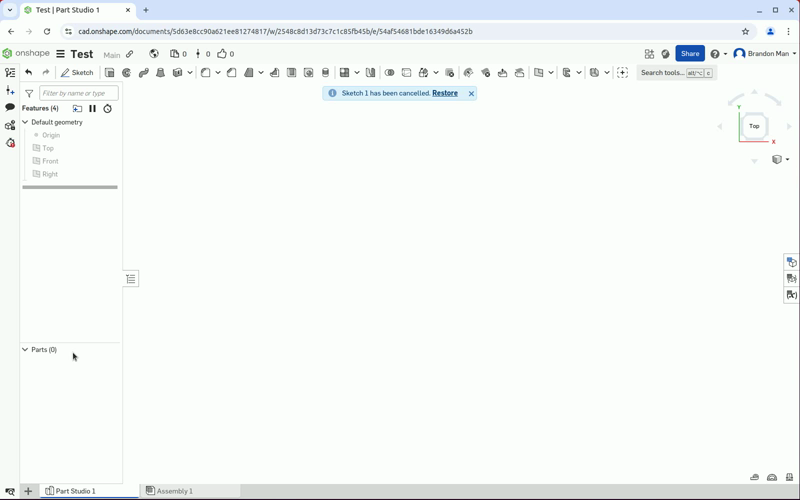
key(shift+p)
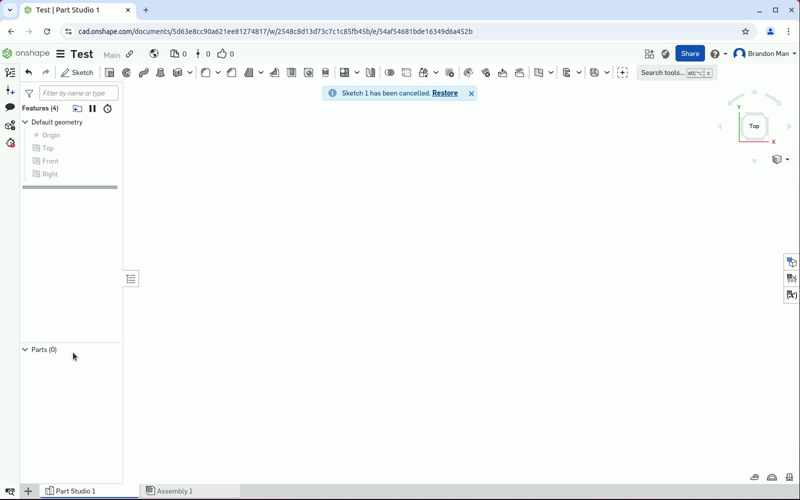
key(space)
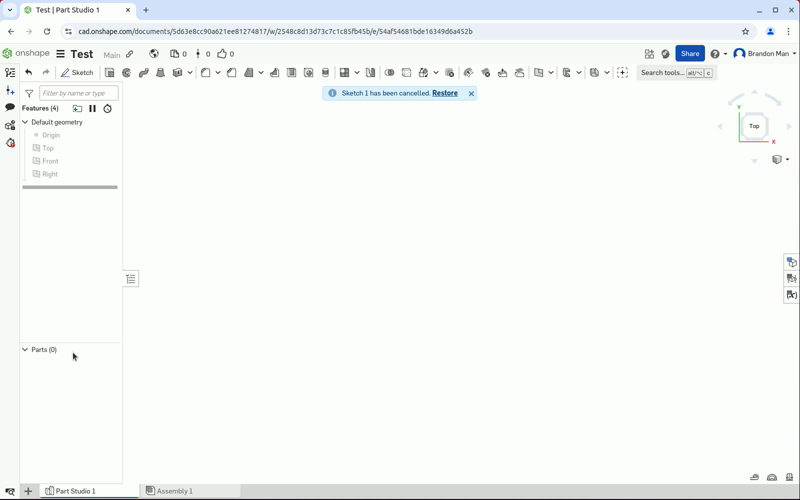
key_down(shift)
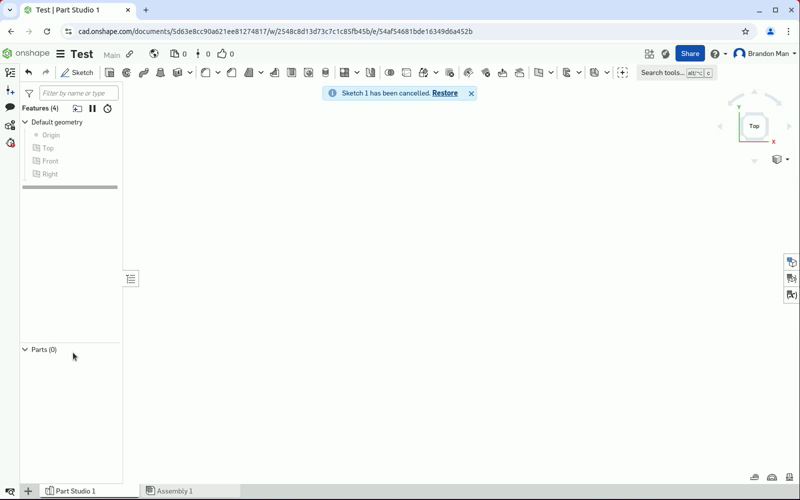
key(up)
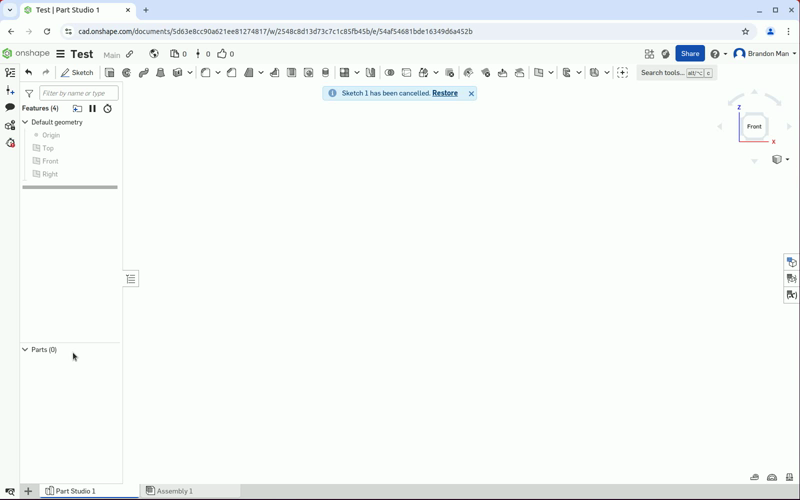
key_up(shift)
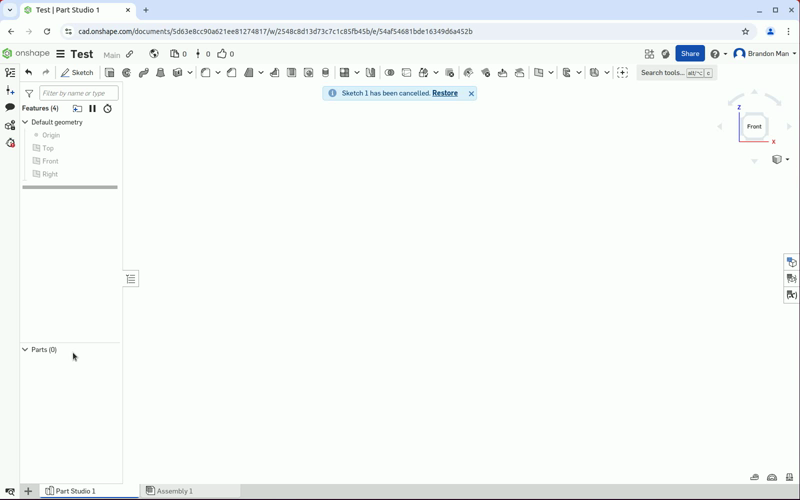
mouse_move(73, 352)
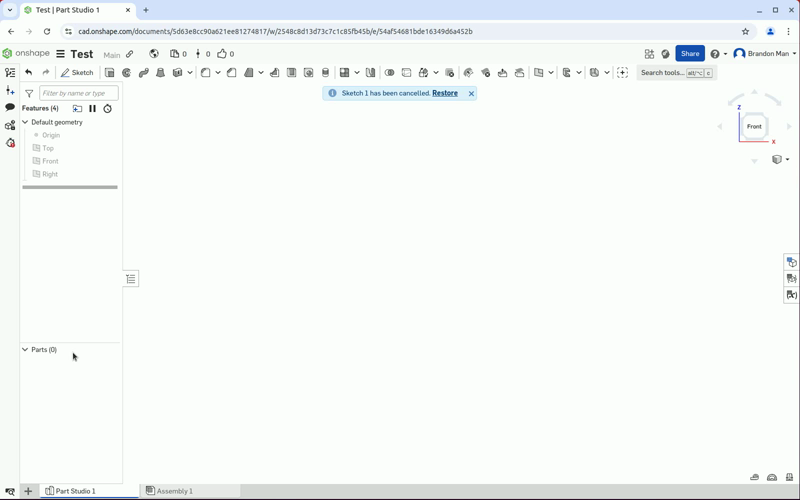
key(shift+y)
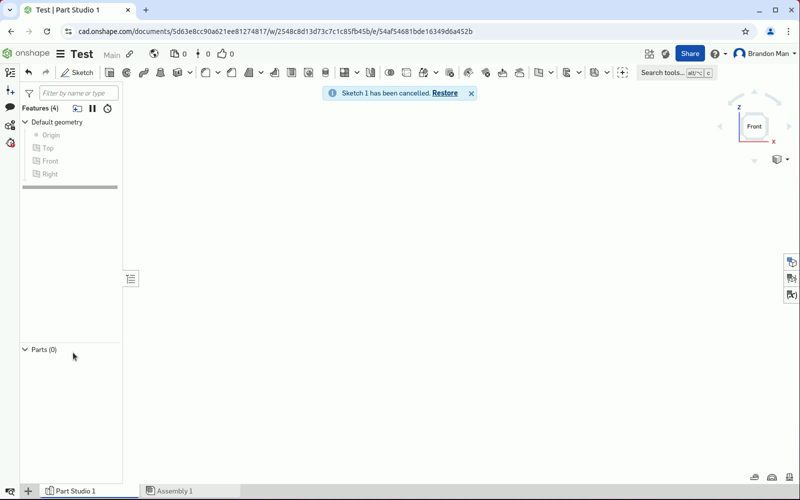
key(shift+s)
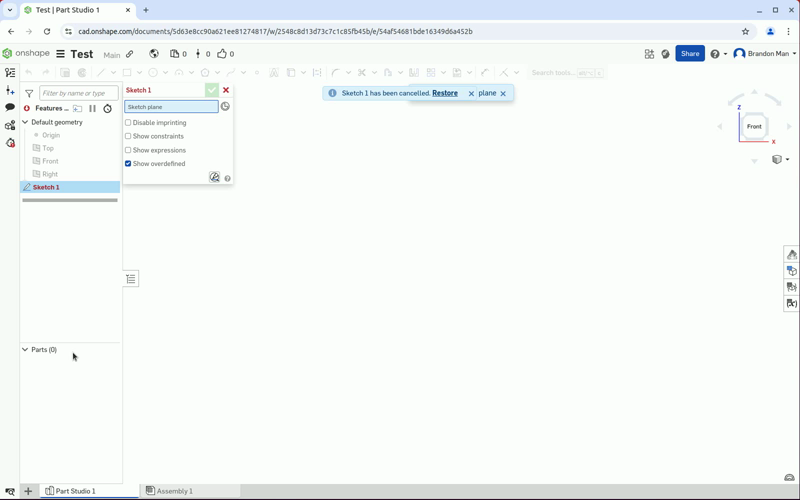
mouse_move(73, 163)
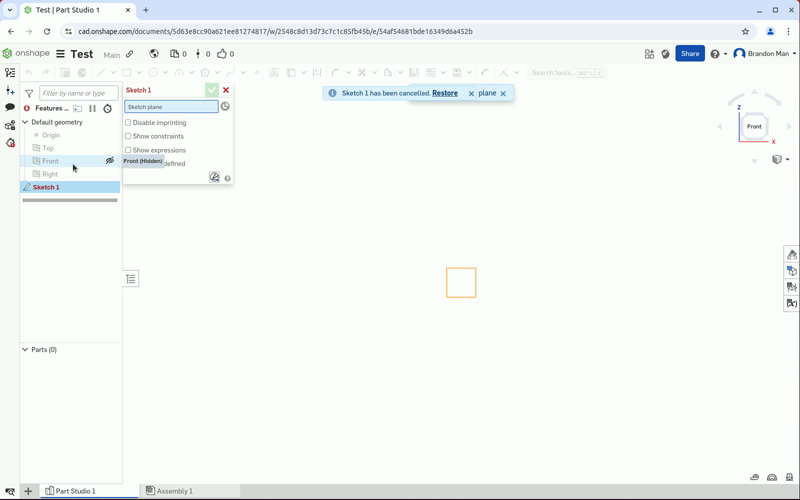
click(73, 163)
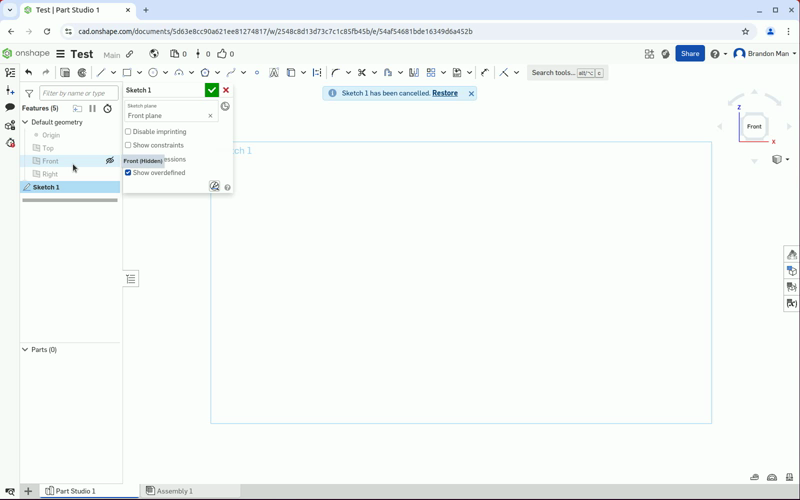
mouse_move(73, 352)
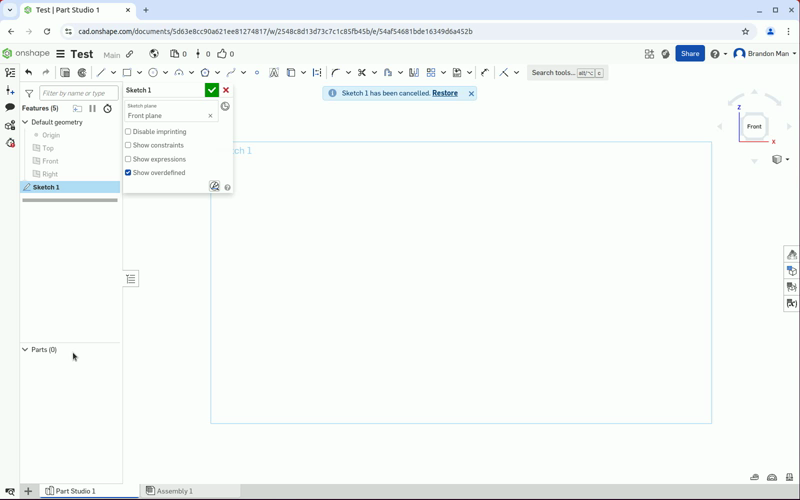
key(y)
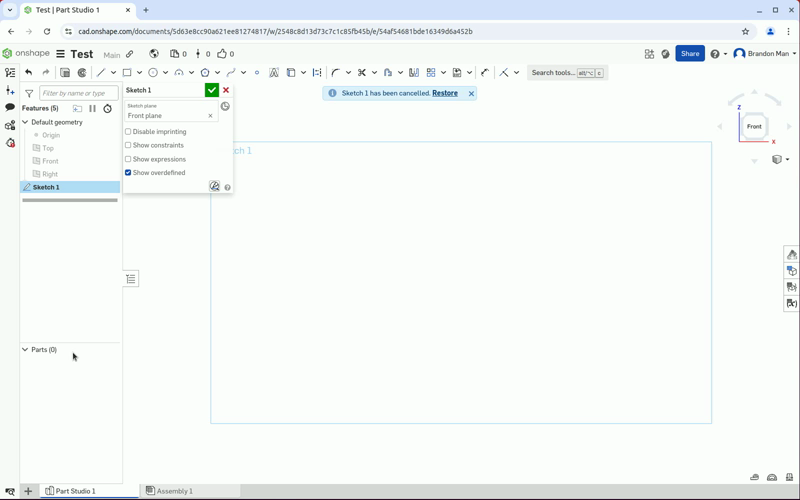
key(l)
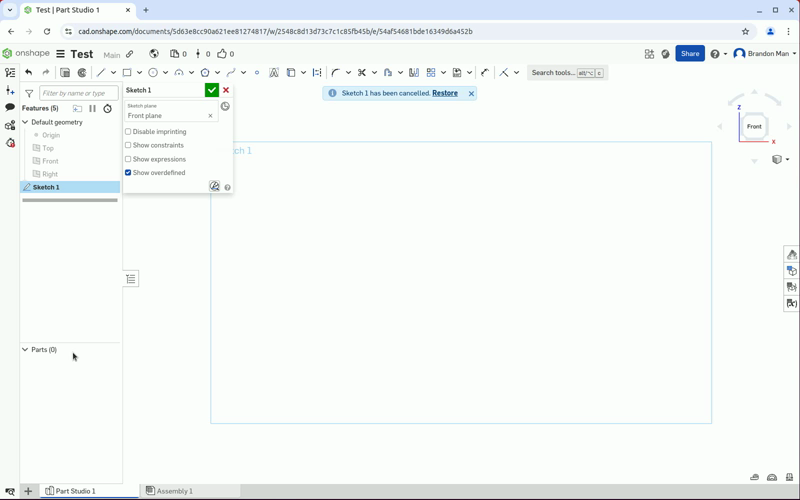
key_down(shift)
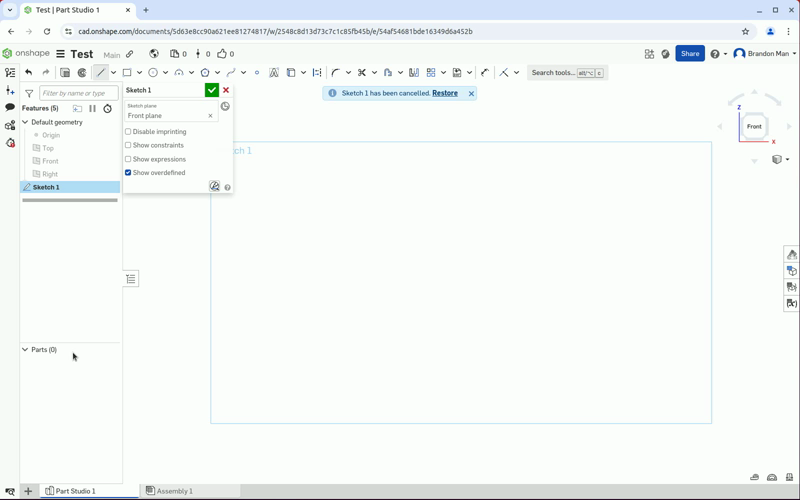
mouse_move(364, 361)
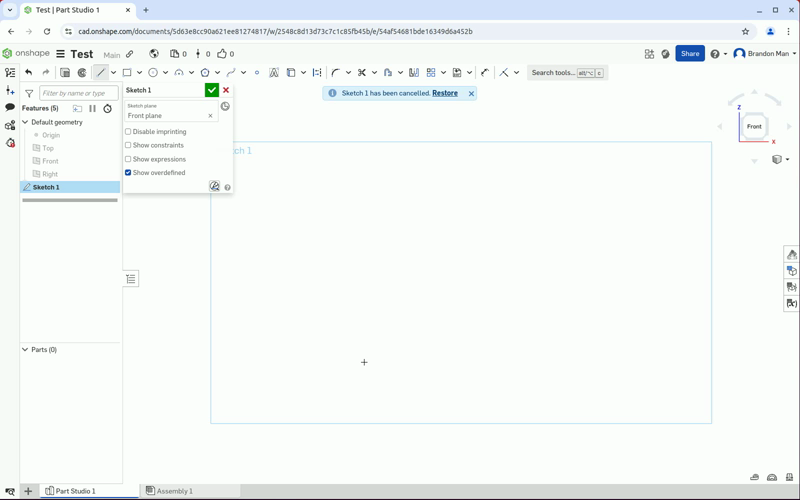
click(364, 361)
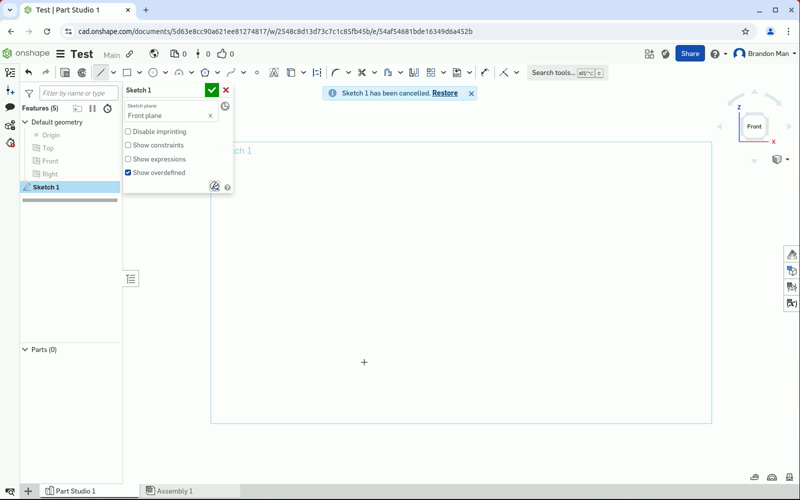
key_up(shift)
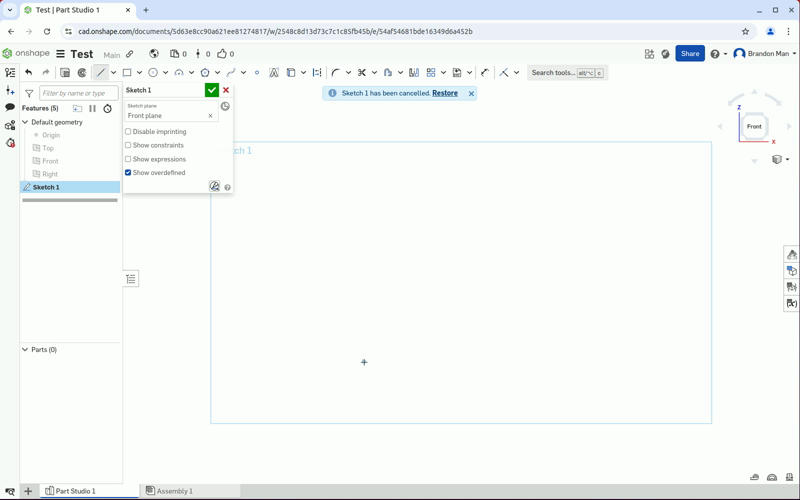
key_down(shift)
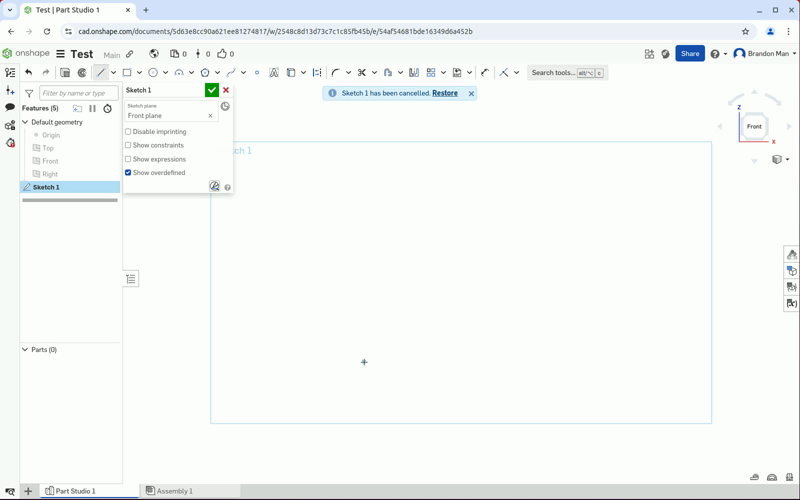
mouse_move(394, 361)
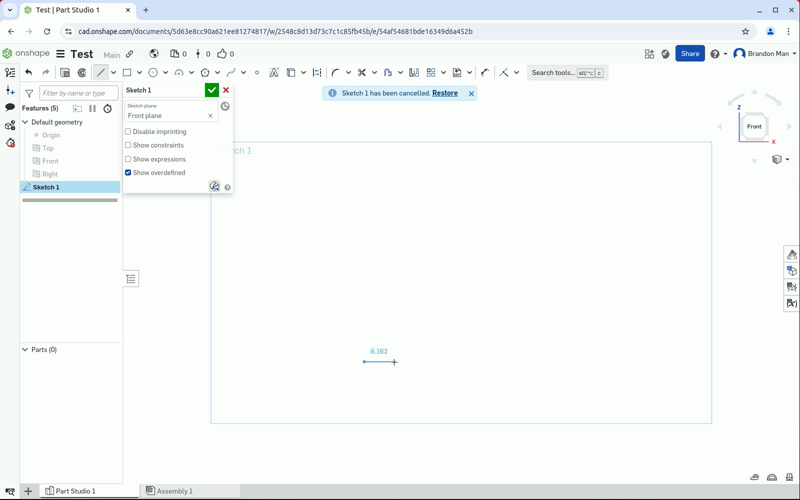
mouse_move(410, 361)
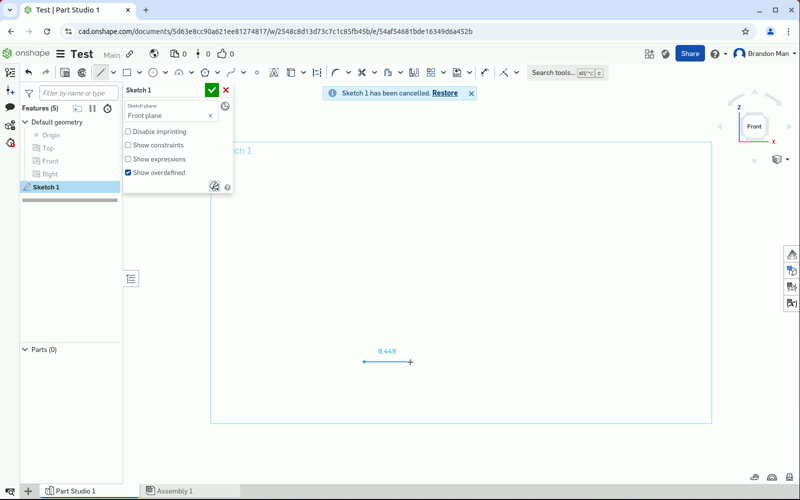
click(410, 361)
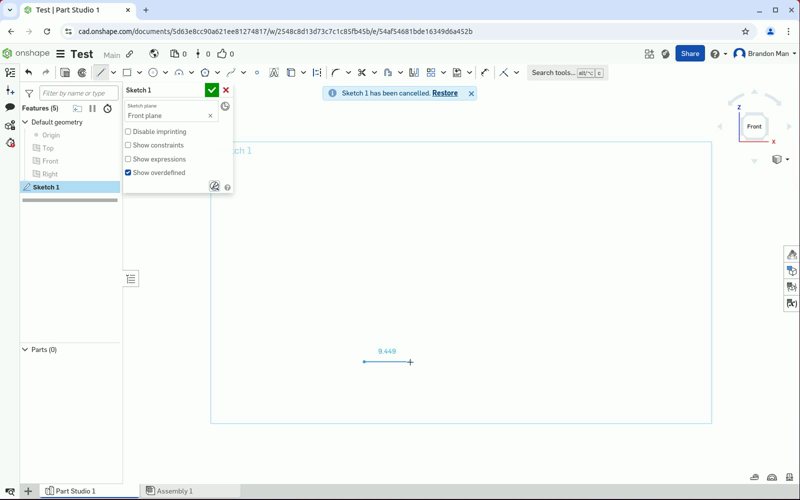
key_up(shift)
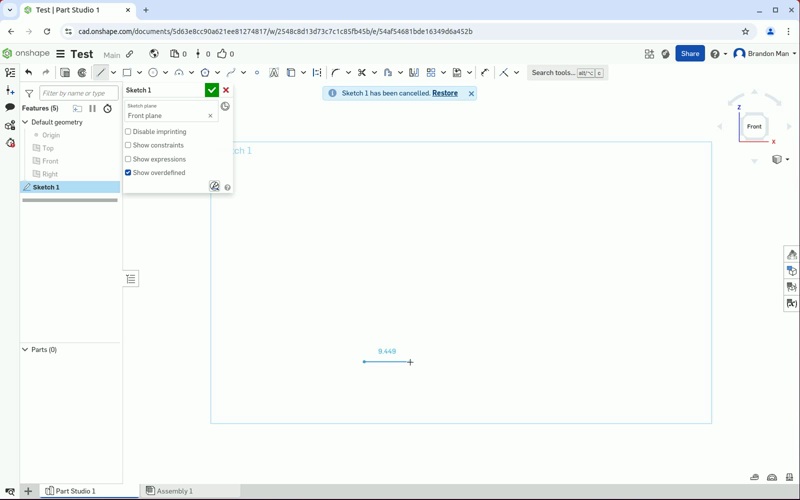
key_down(shift)
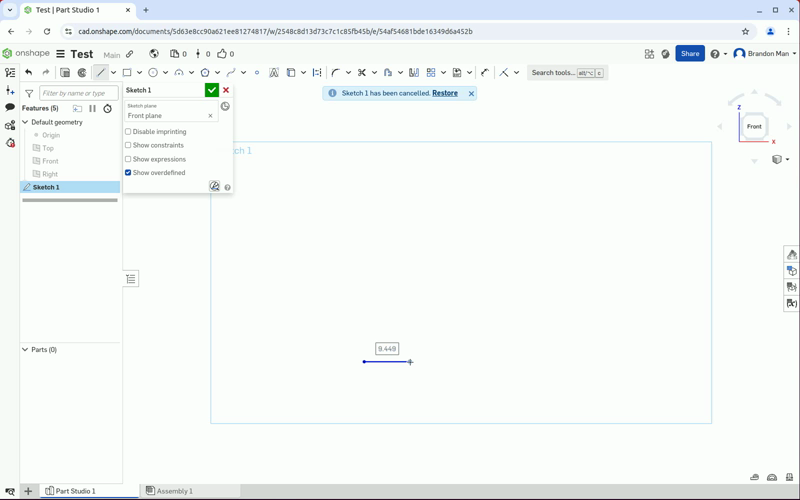
mouse_move(410, 292)
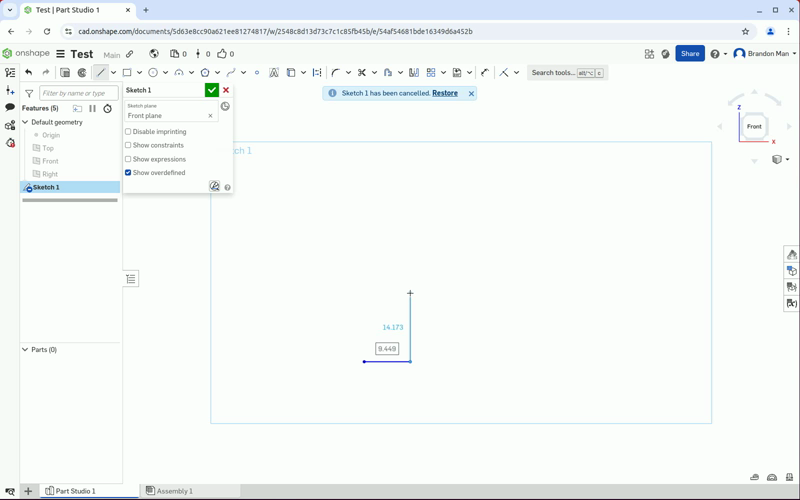
click(410, 292)
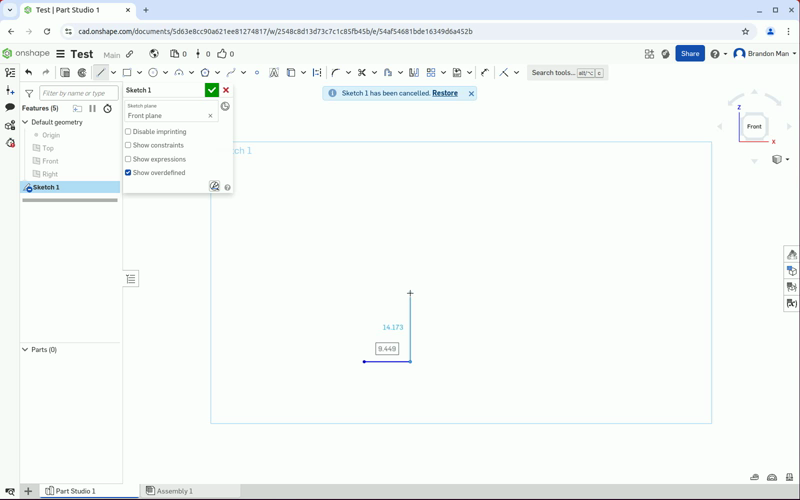
key_up(shift)
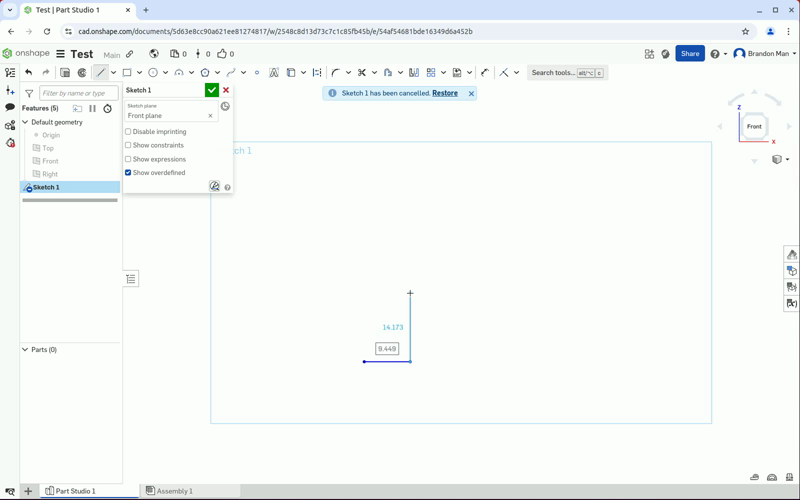
key_down(shift)
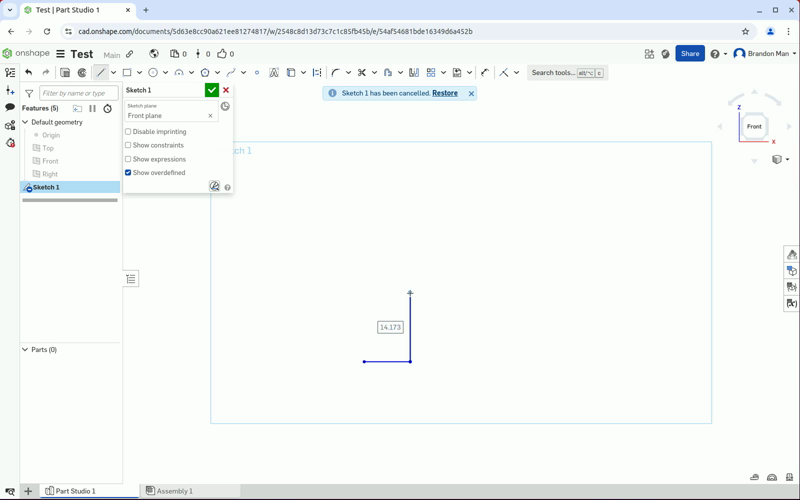
mouse_move(440, 292)
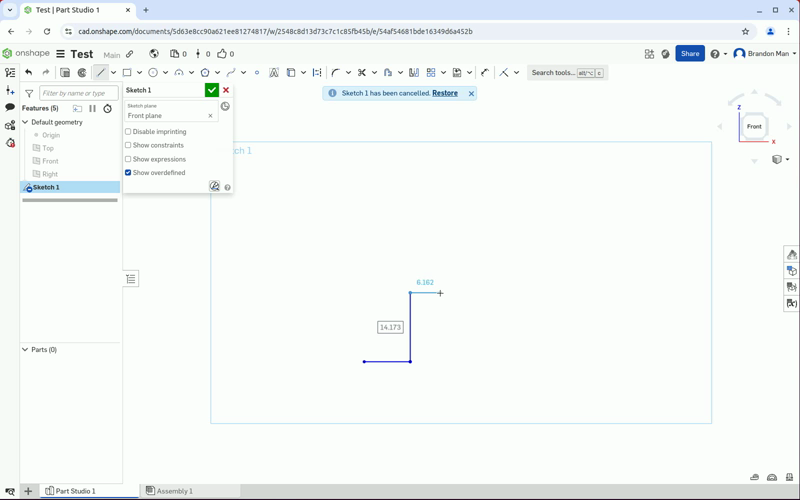
mouse_move(364, 292)
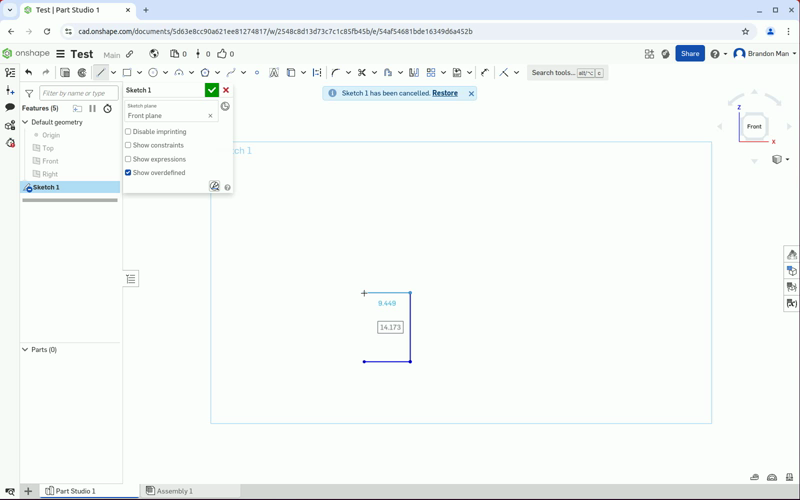
click(364, 292)
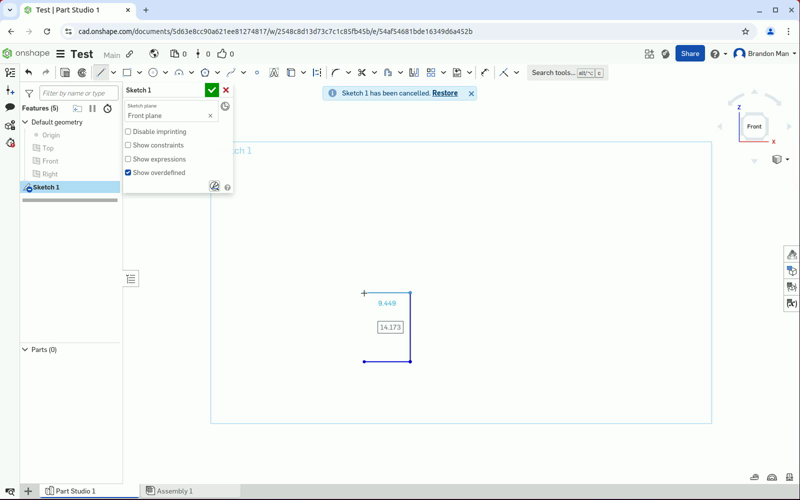
key_up(shift)
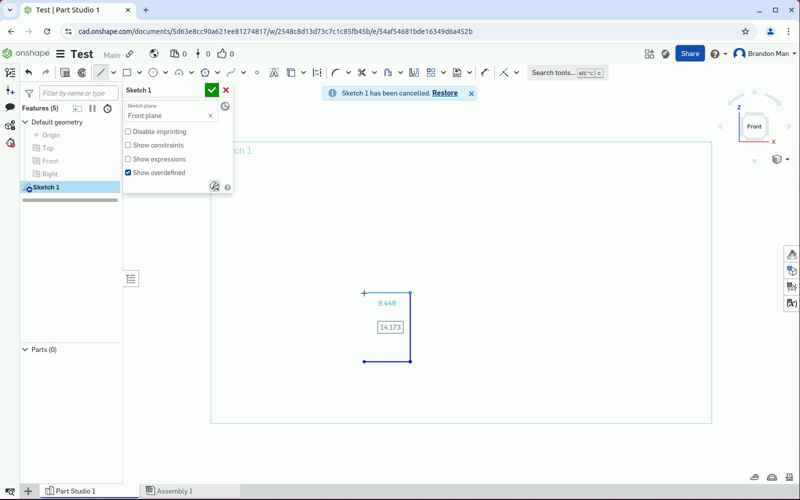
key_down(shift)
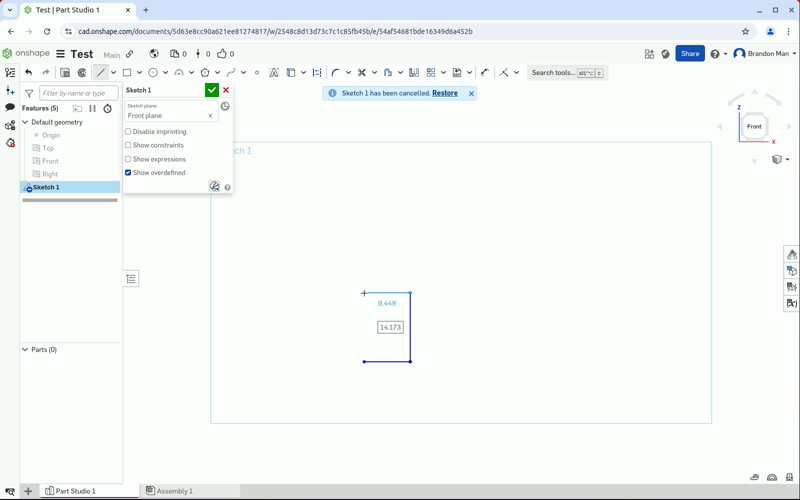
mouse_move(364, 361)
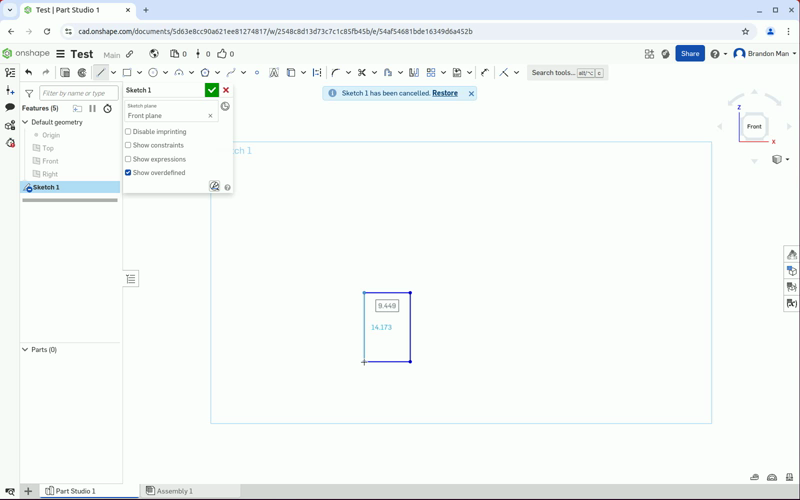
key_up(shift)
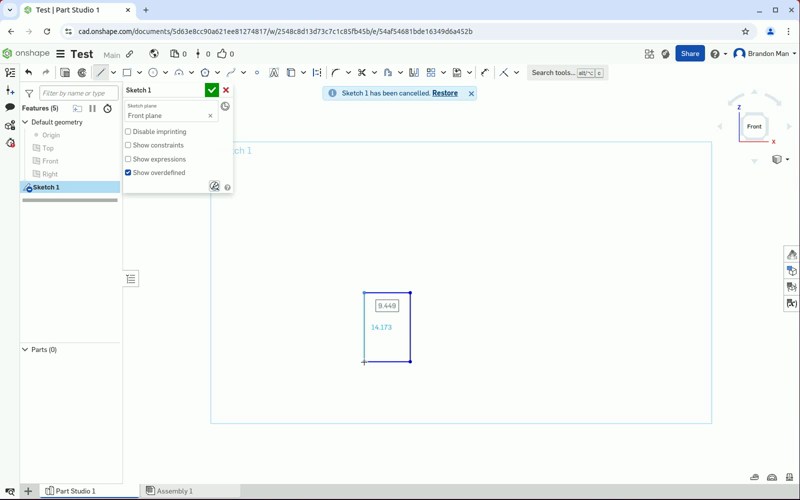
click(364, 361)
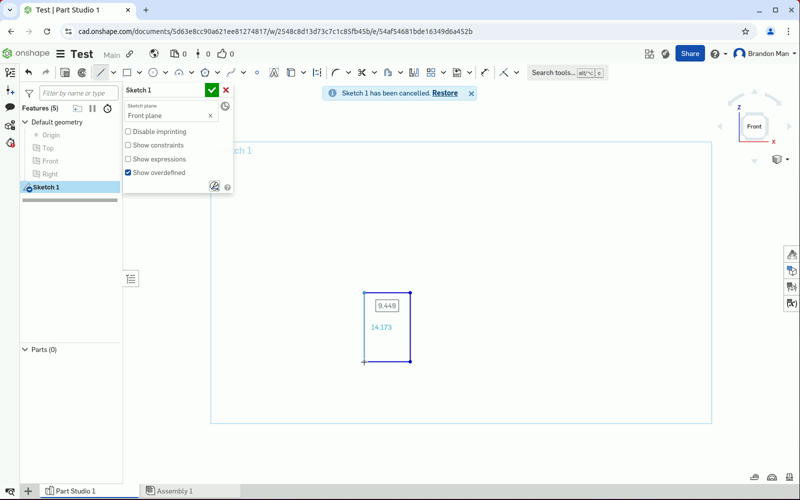
key(esc)
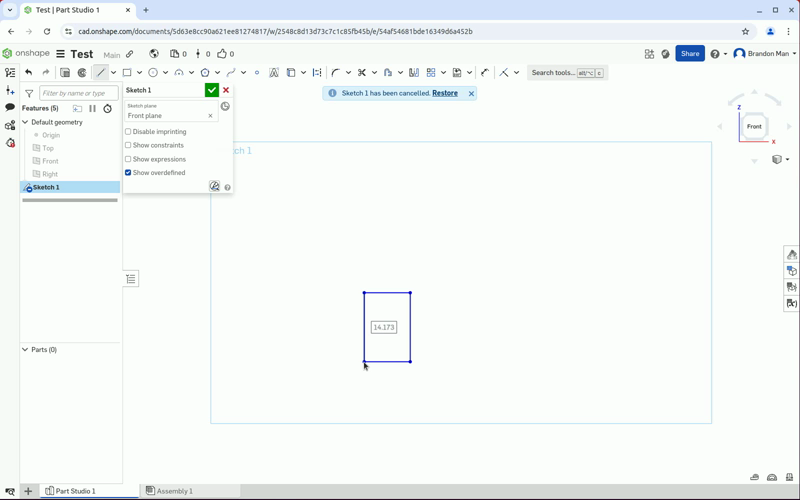
mouse_move(373, 310)
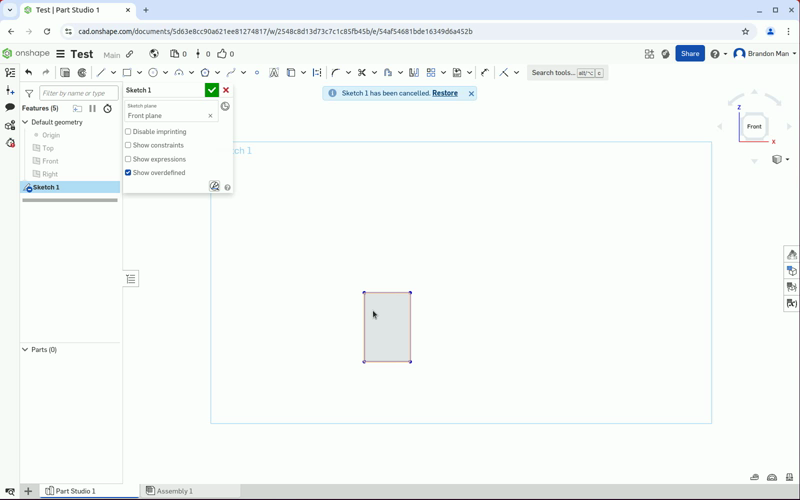
click(373, 310)
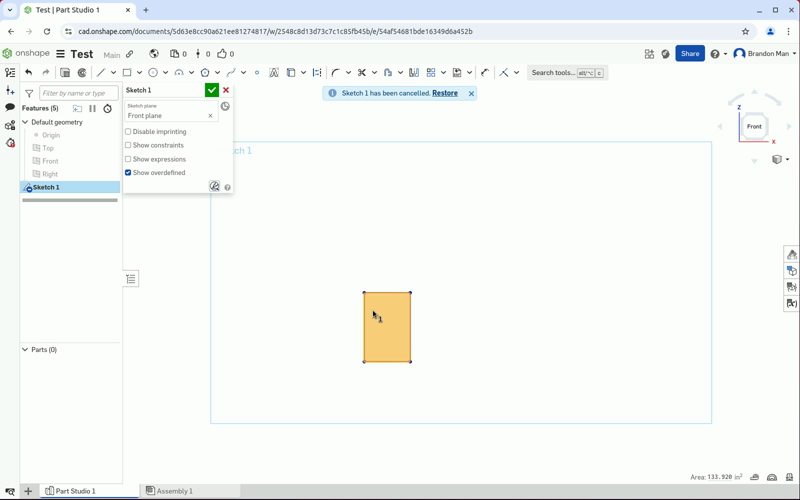
mouse_move(73, 352)
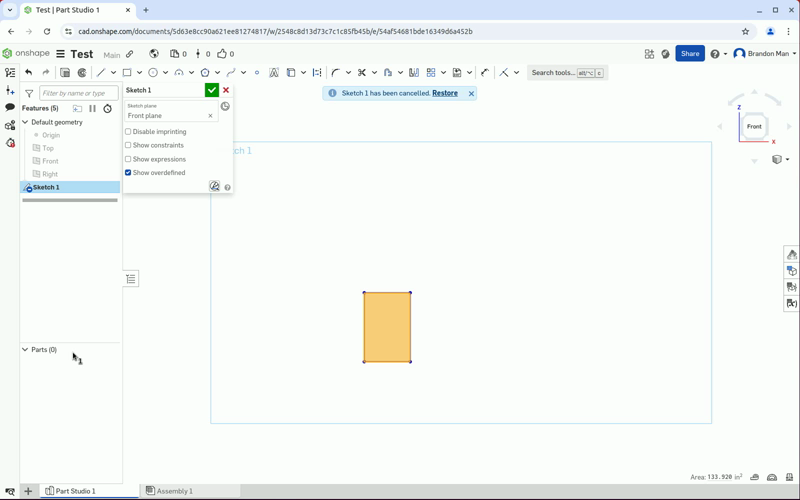
key(shift+y)
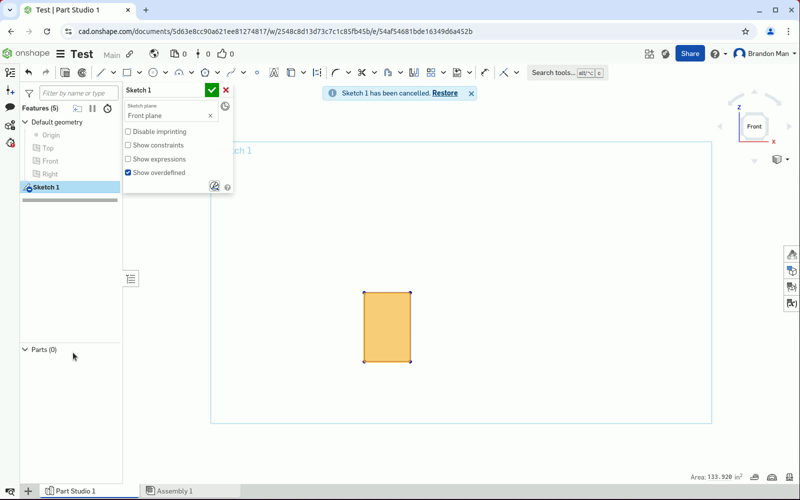
key(shift+e)
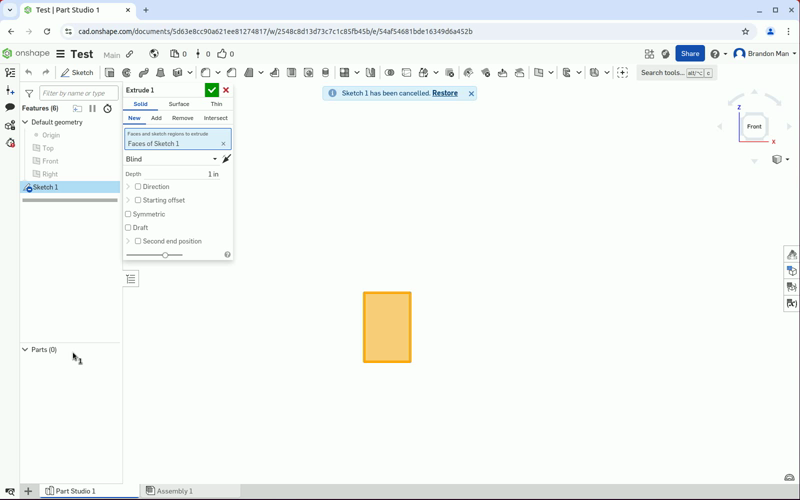
mouse_move(143, 106)
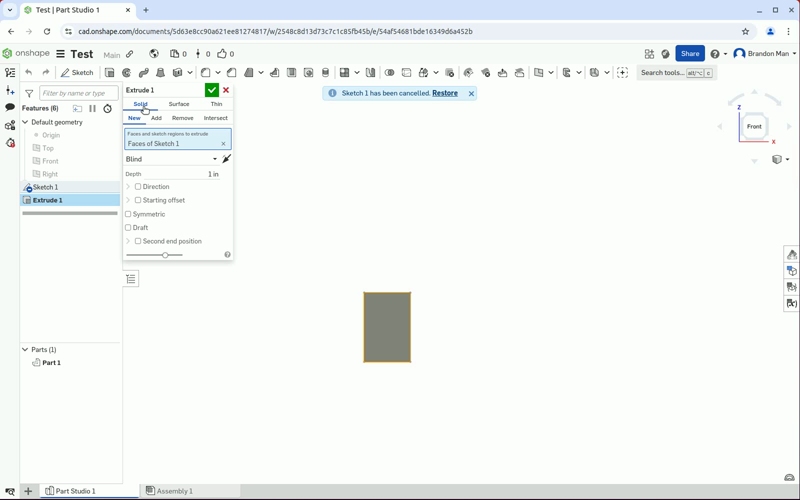
click(143, 106)
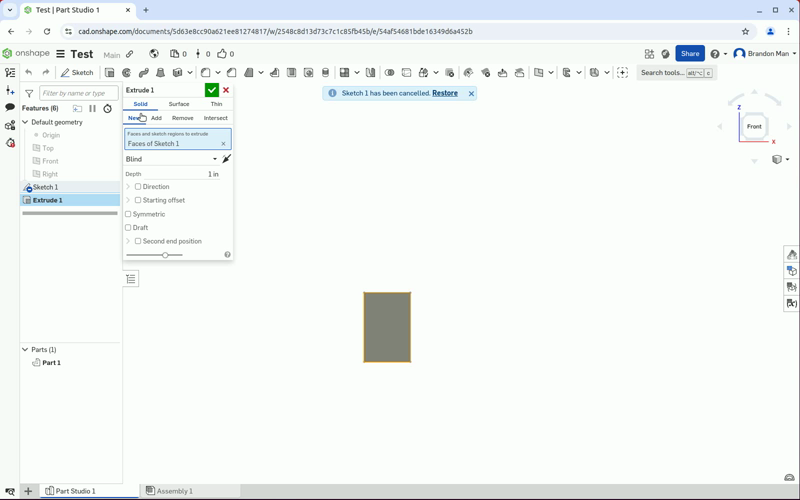
mouse_move(137, 120)
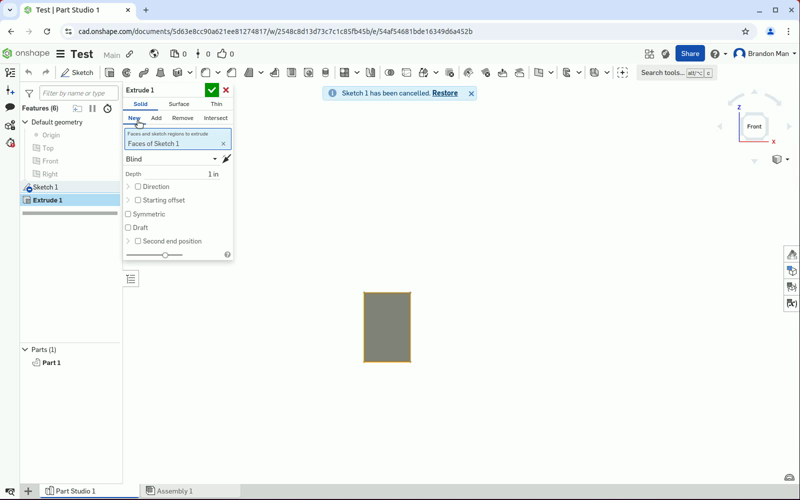
click(137, 120)
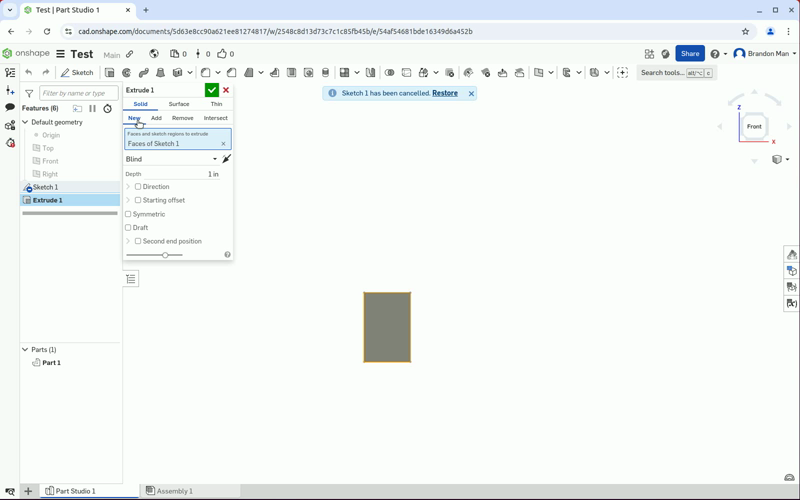
key(tab, 4)
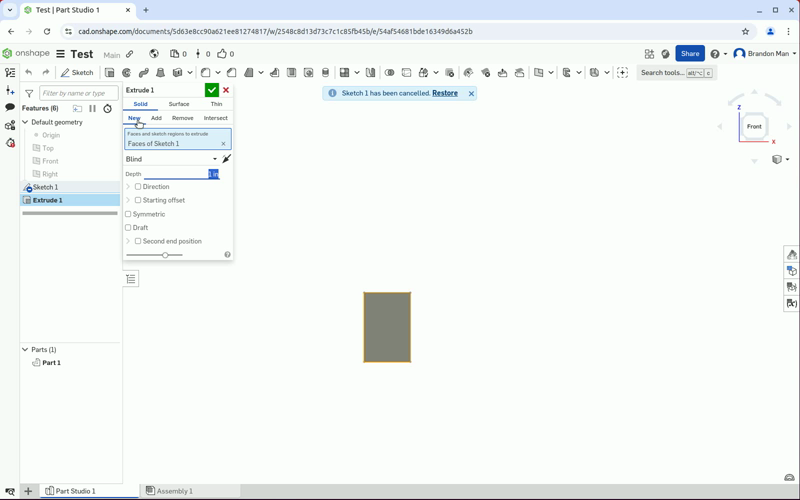
text(23.108)
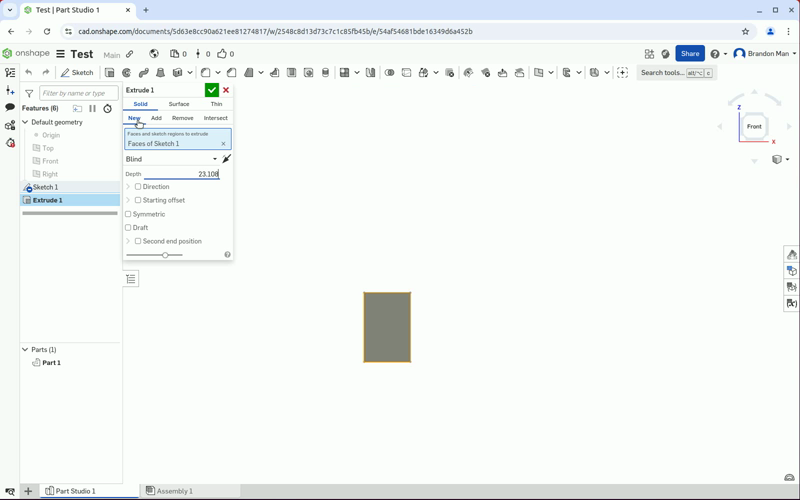
key(enter)
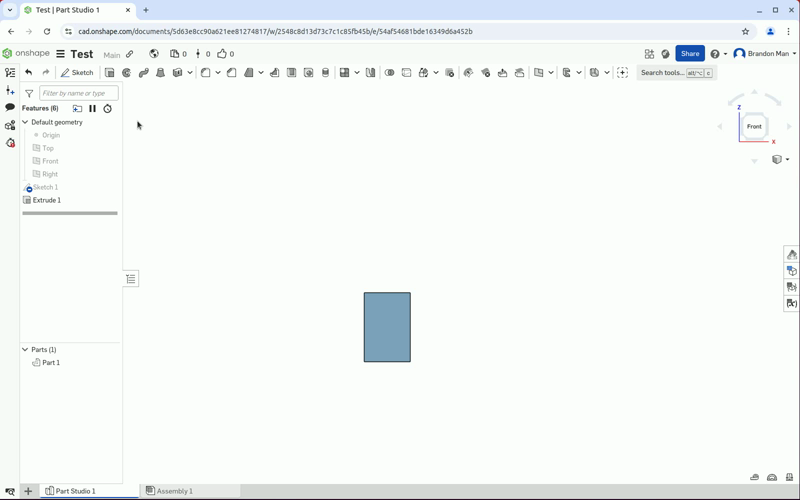
key(shift+h)
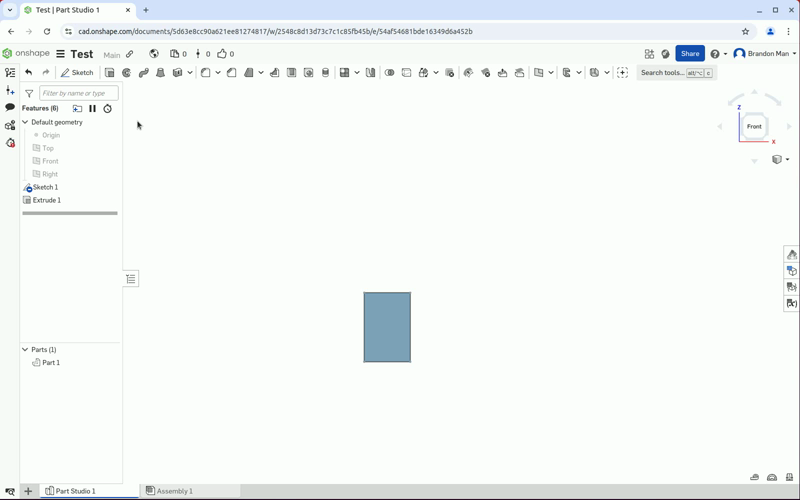
key(shift+h)
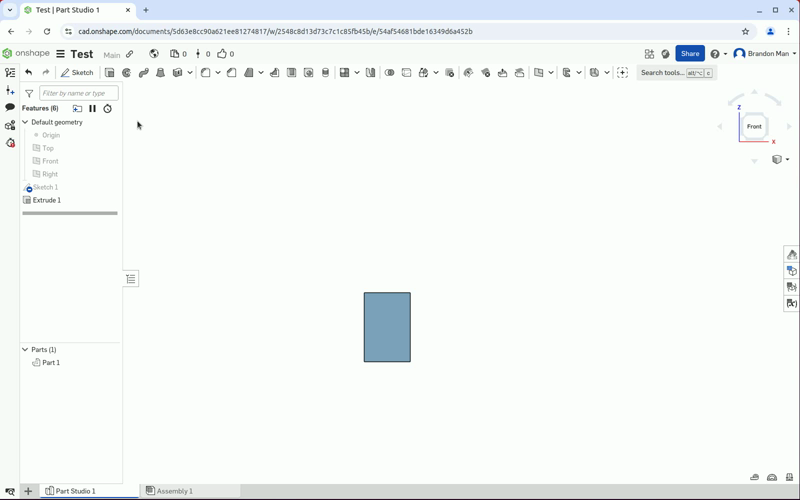
mouse_move(73, 189)
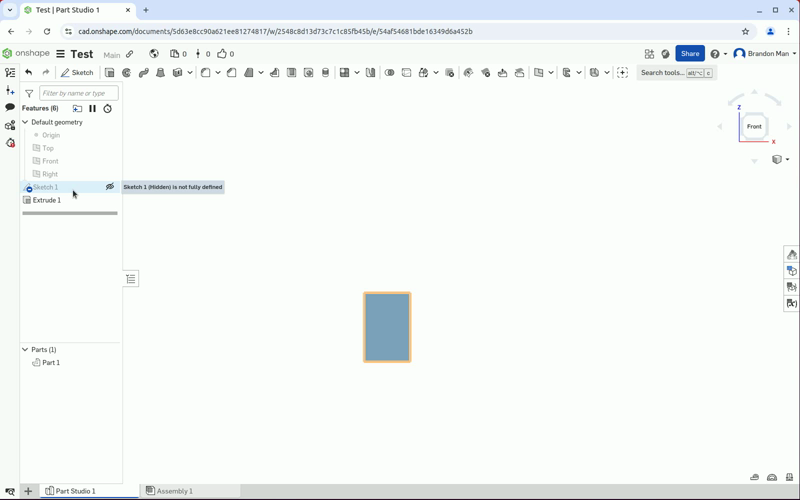
click(73, 189)
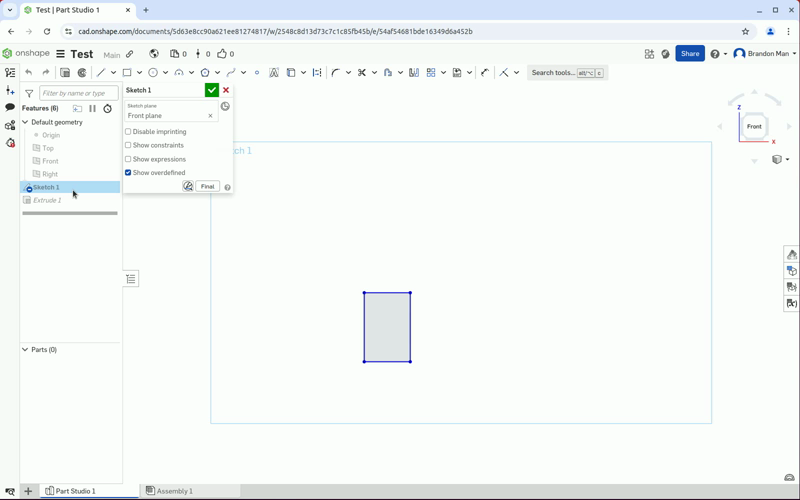
mouse_move(229, 92)
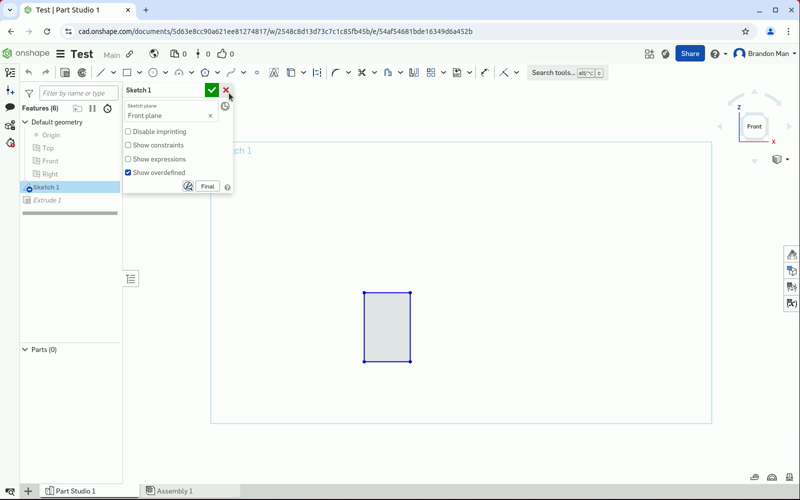
click(229, 92)
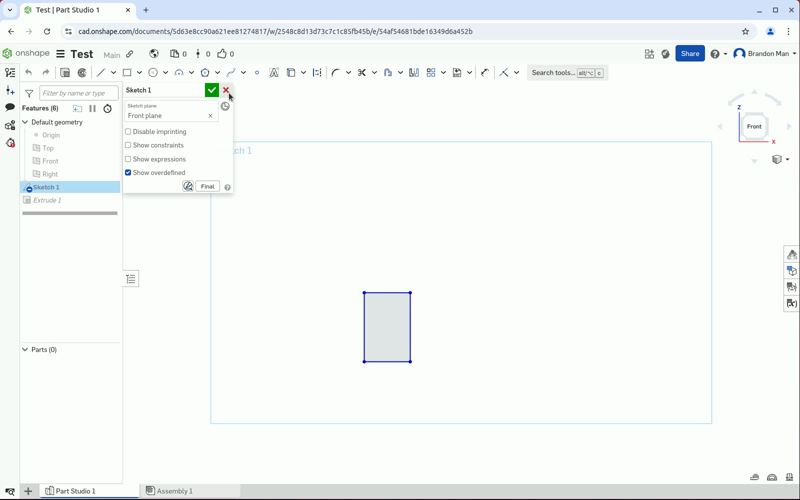
key(shift+s)
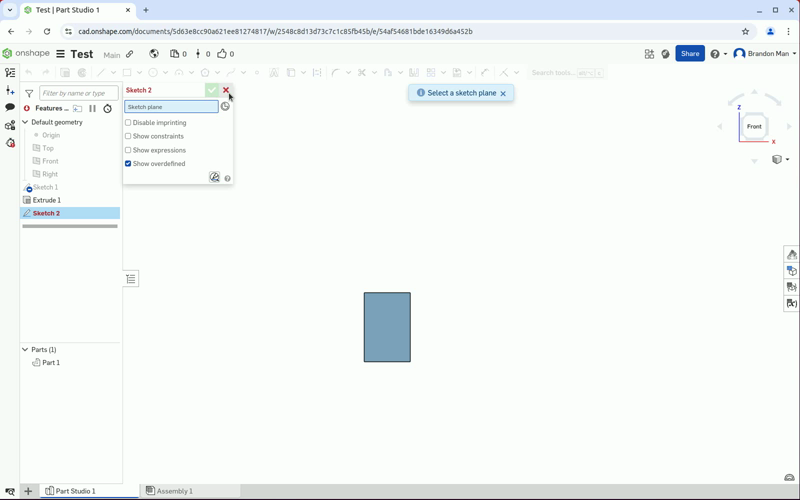
mouse_move(73, 163)
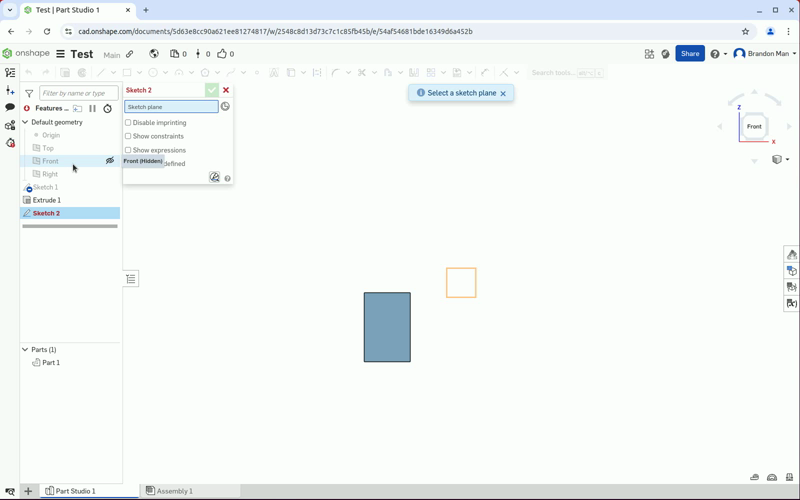
click(73, 163)
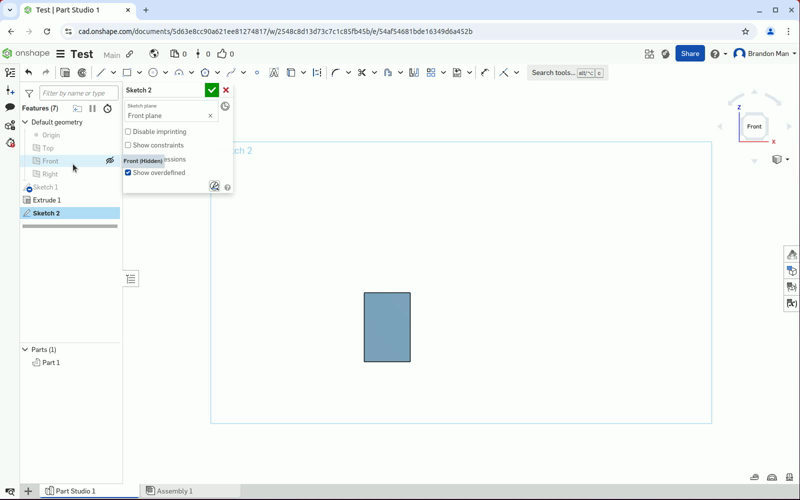
mouse_move(73, 352)
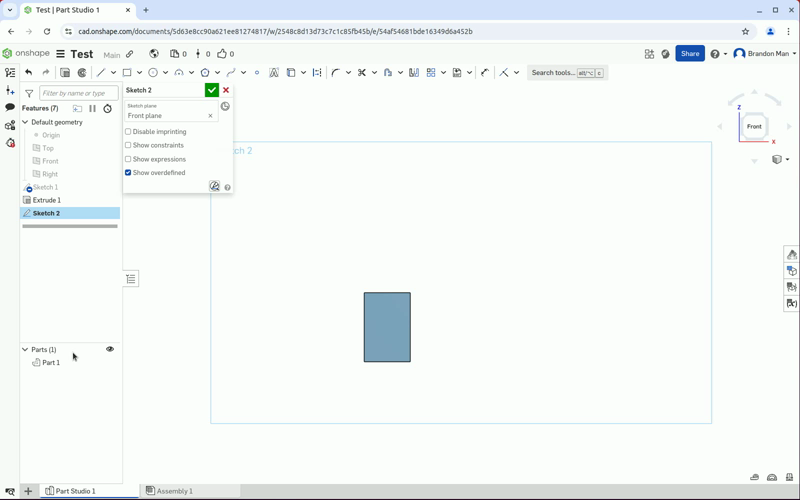
key(y)
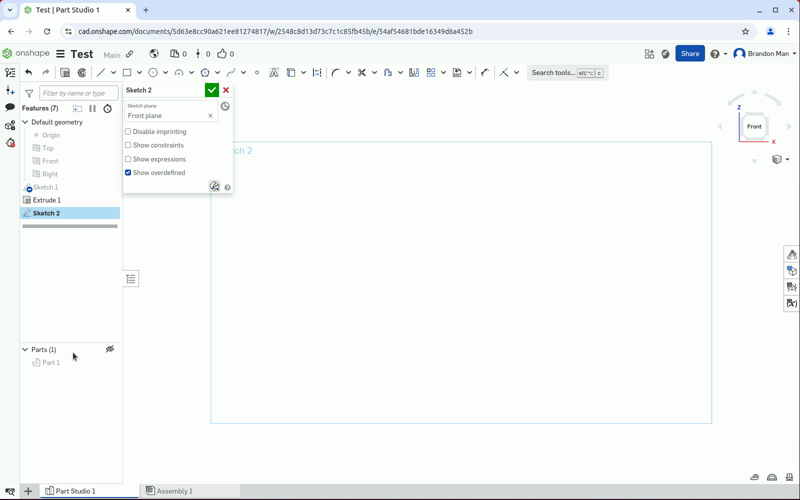
key(l)
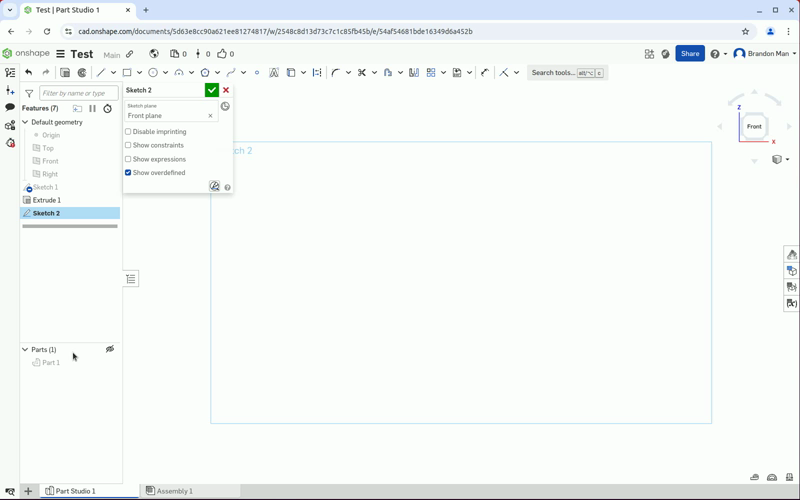
key_down(shift)
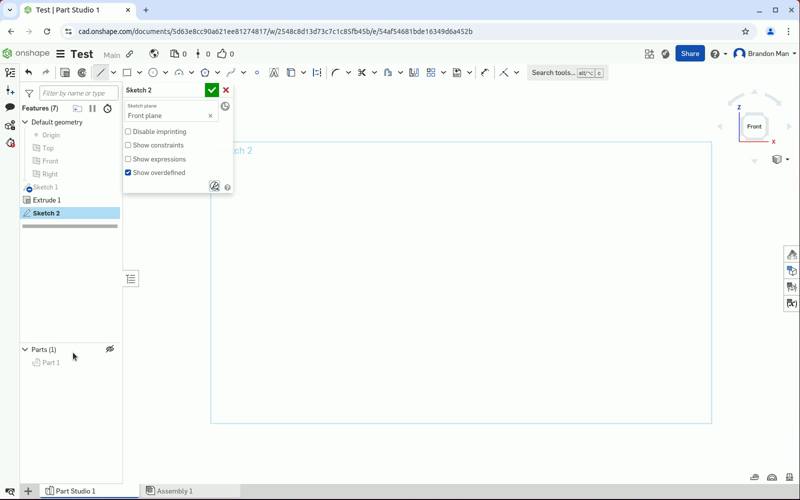
mouse_move(364, 361)
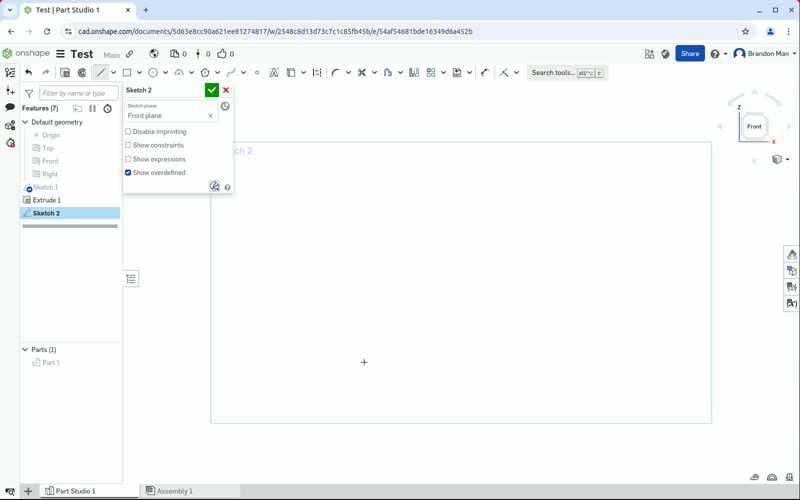
click(364, 361)
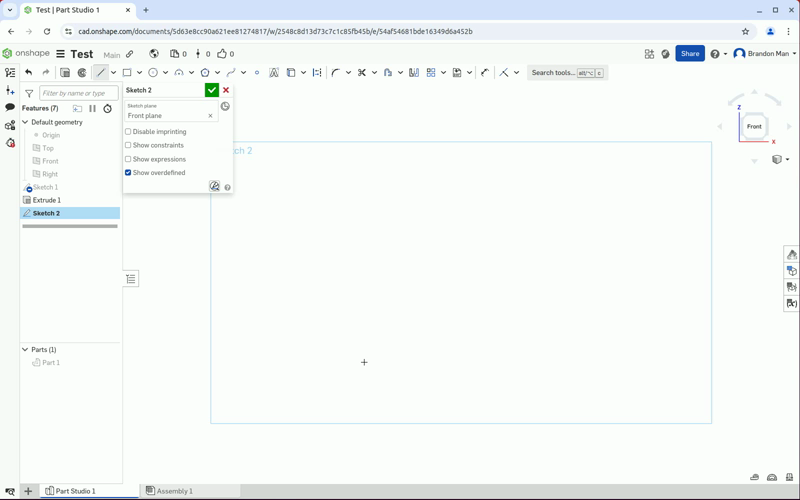
key_up(shift)
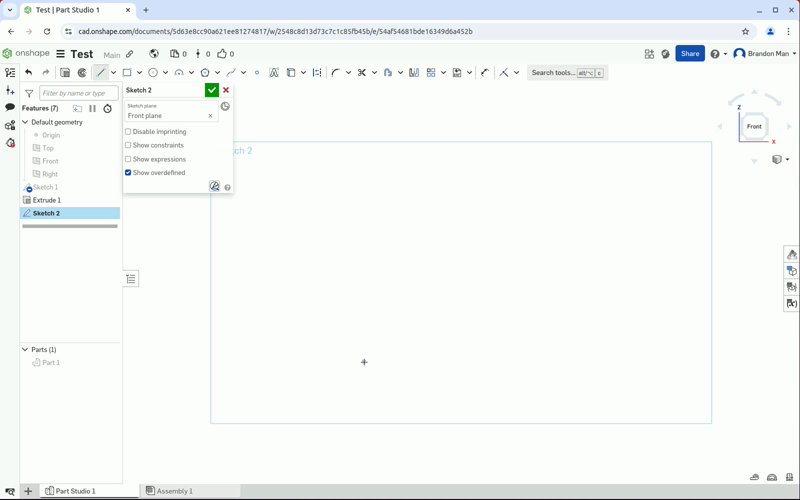
key_down(shift)
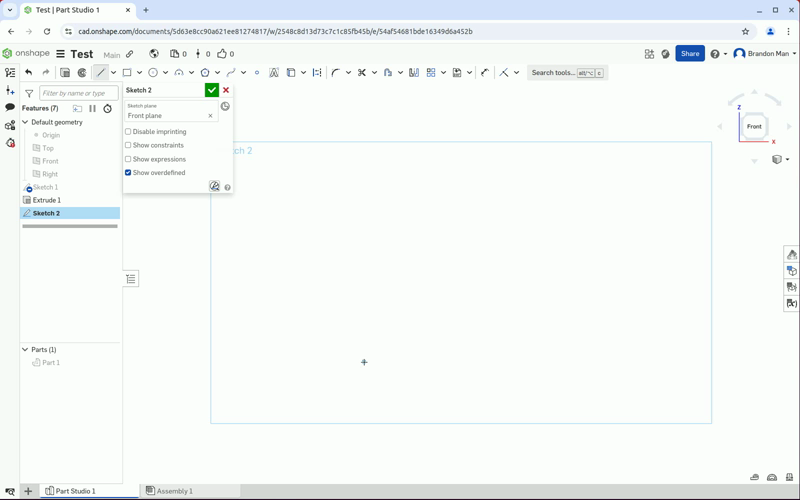
mouse_move(394, 361)
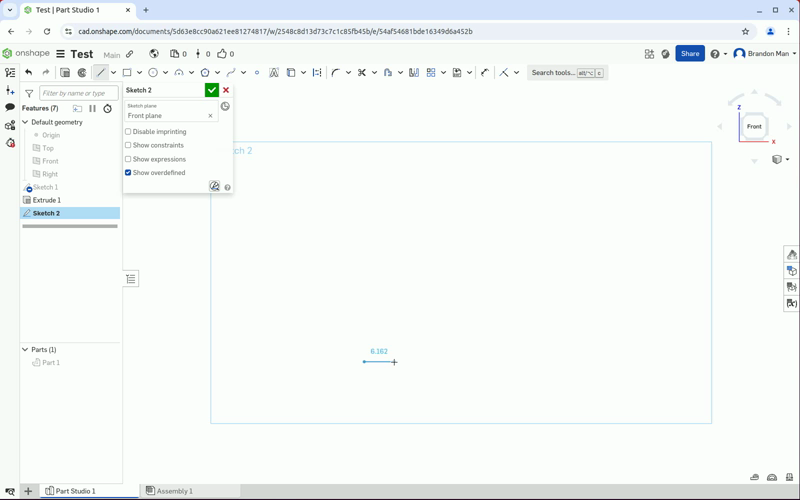
mouse_move(410, 361)
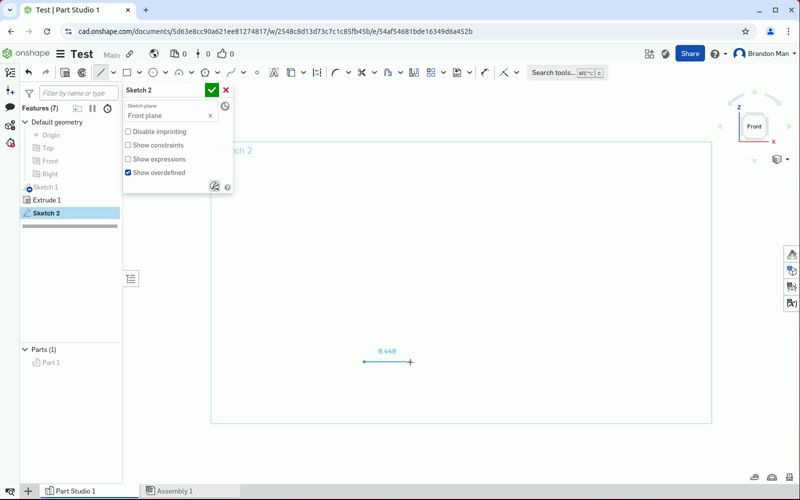
click(410, 361)
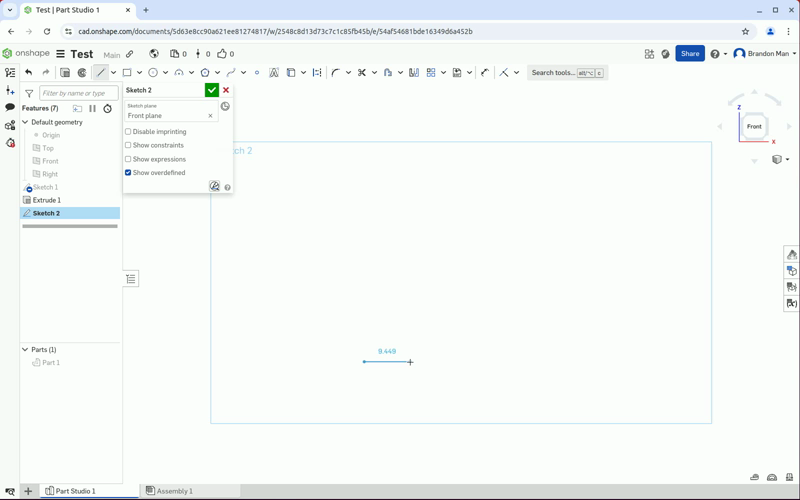
key_up(shift)
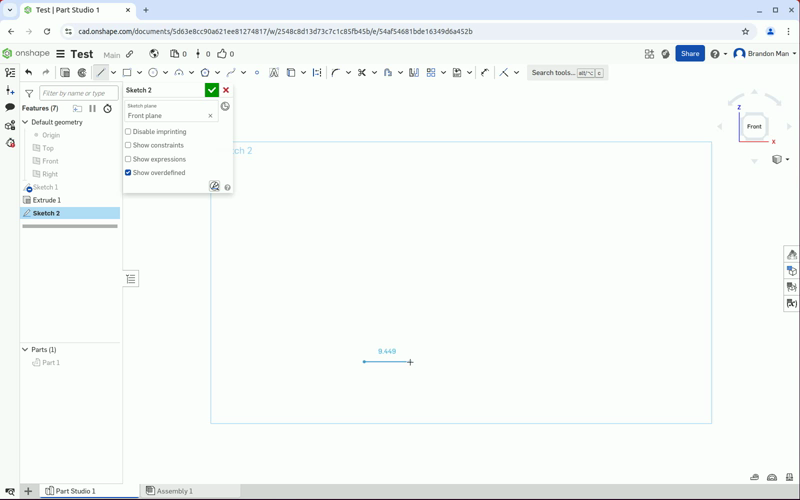
key_down(shift)
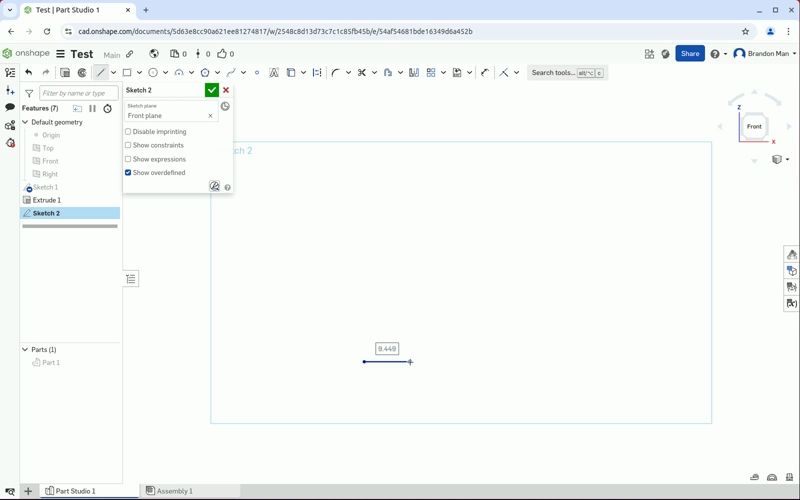
mouse_move(410, 292)
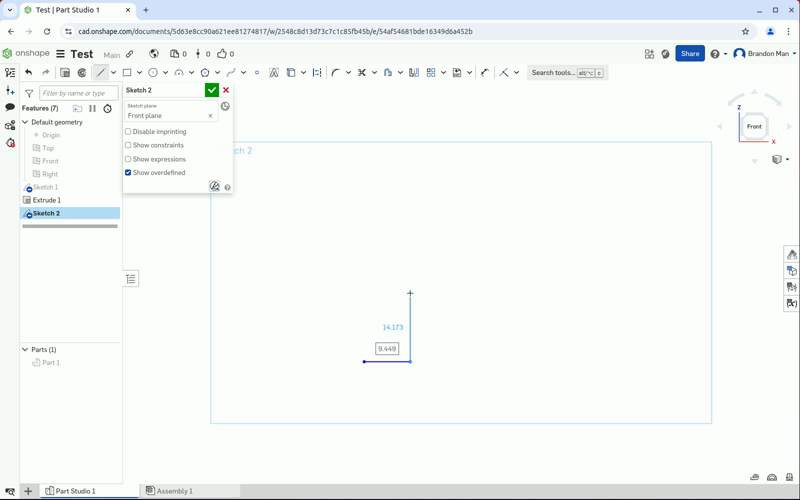
click(410, 292)
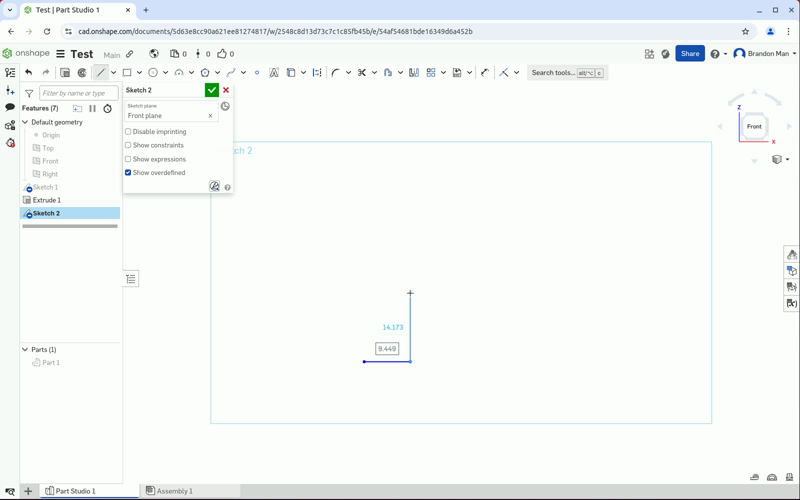
key_up(shift)
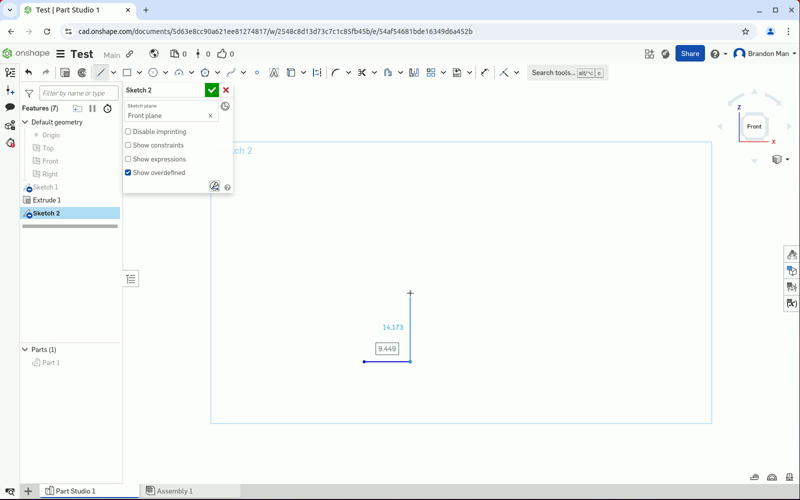
key_down(shift)
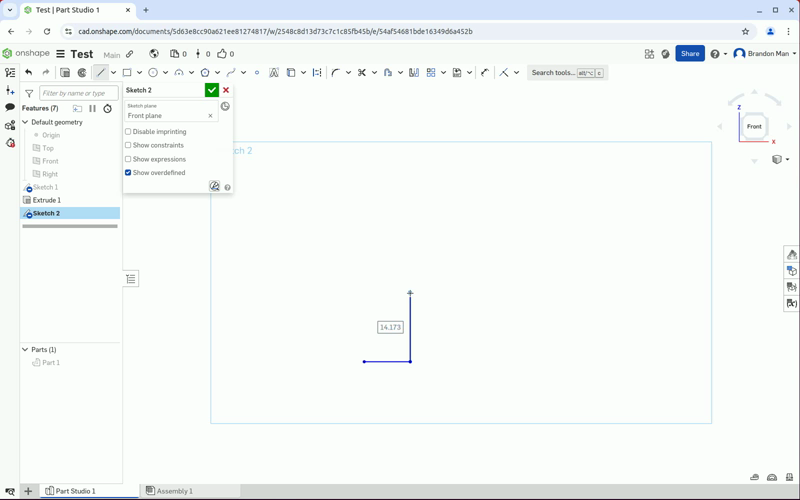
mouse_move(440, 292)
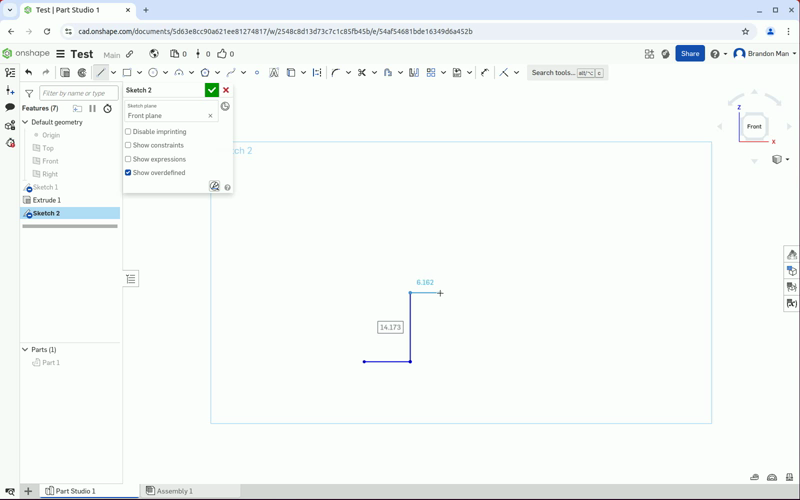
mouse_move(364, 292)
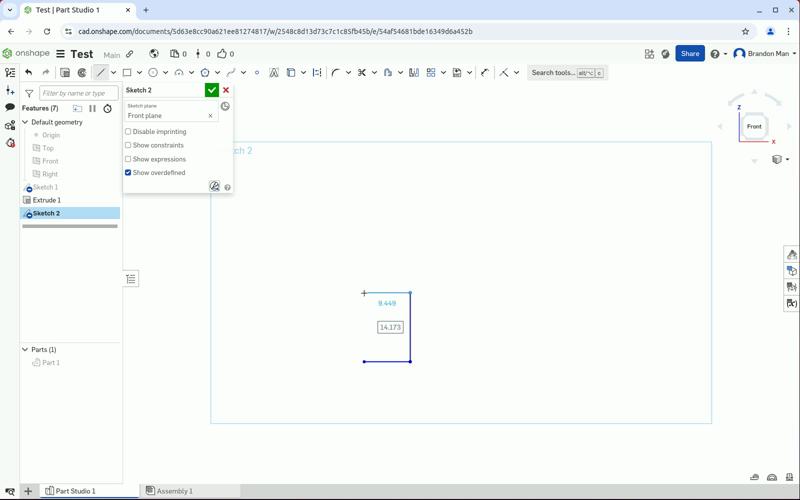
click(364, 292)
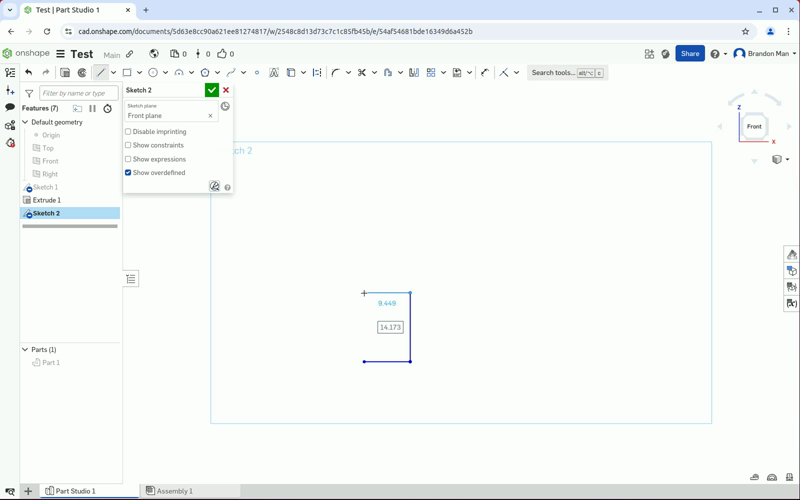
key_up(shift)
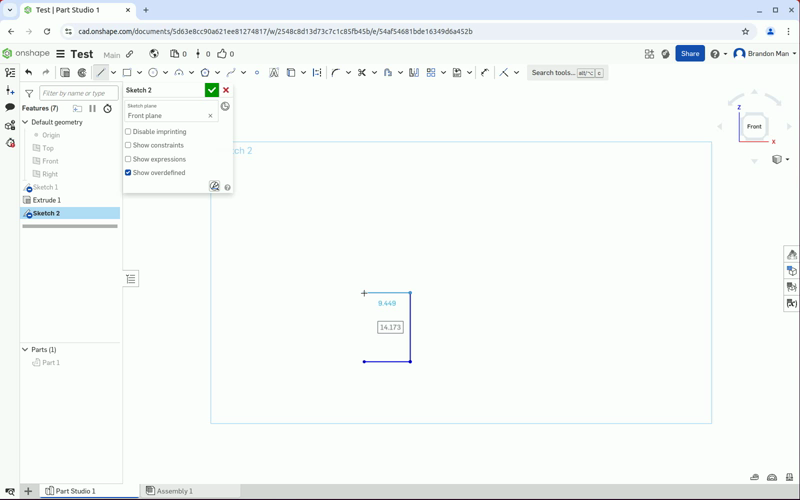
key_down(shift)
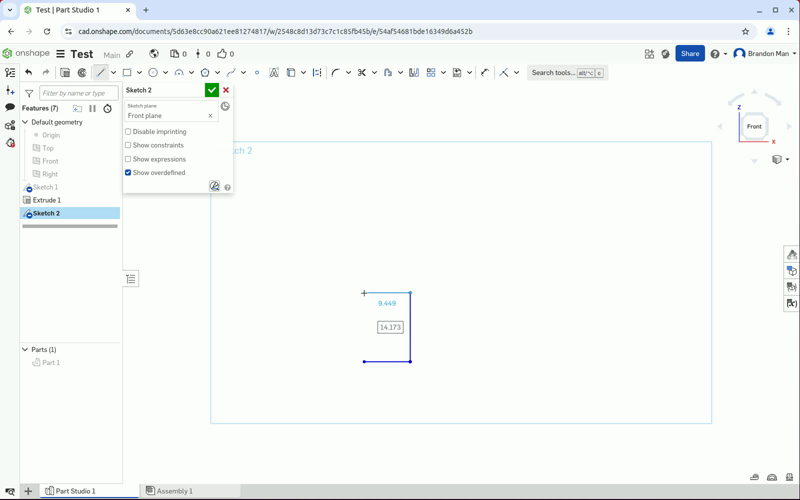
mouse_move(364, 361)
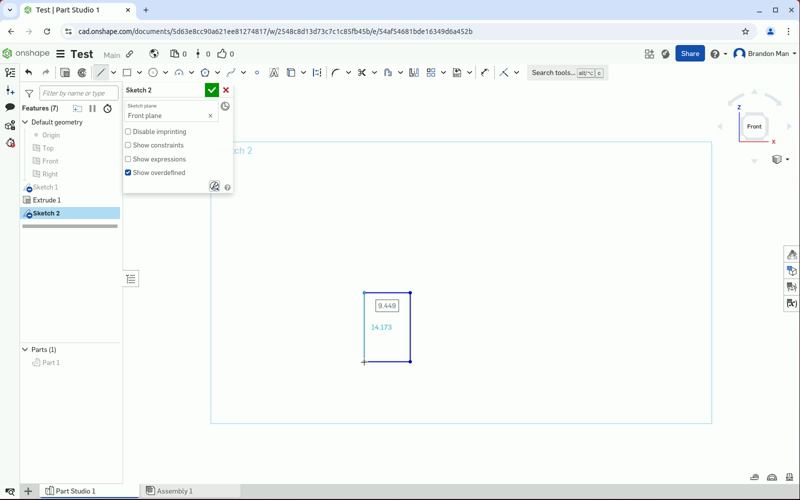
key_up(shift)
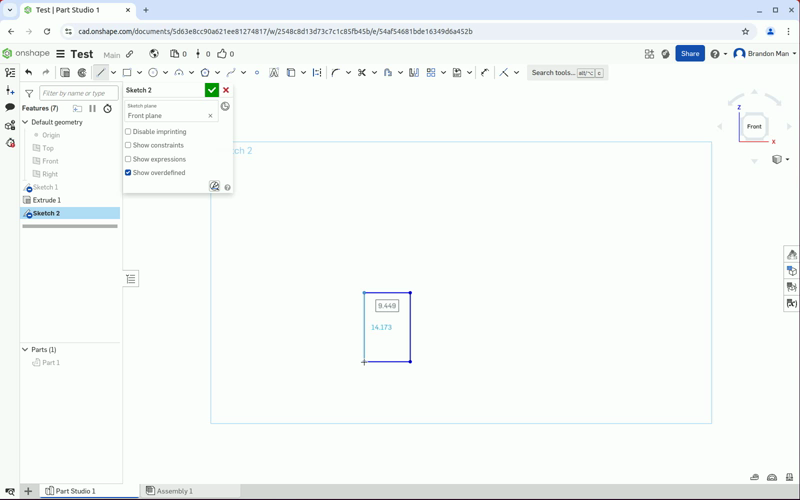
click(364, 361)
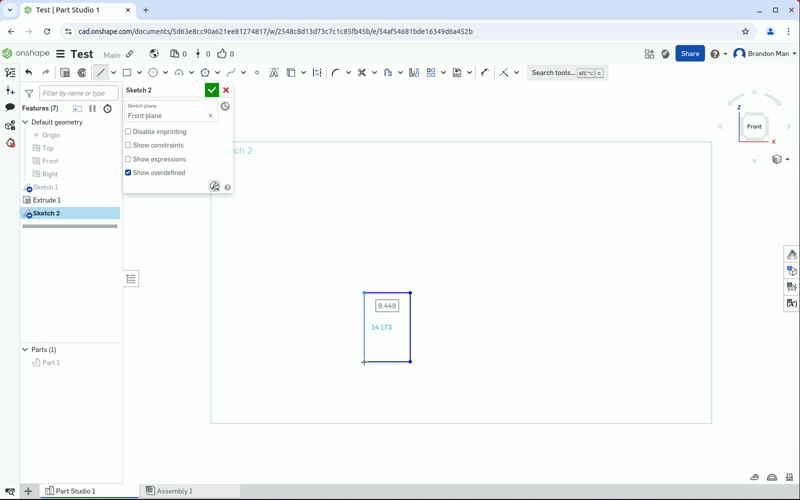
key(esc)
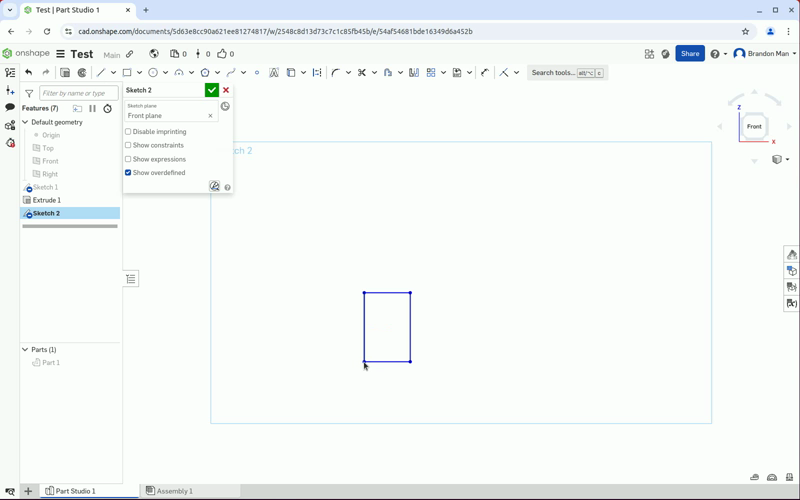
mouse_move(393, 351)
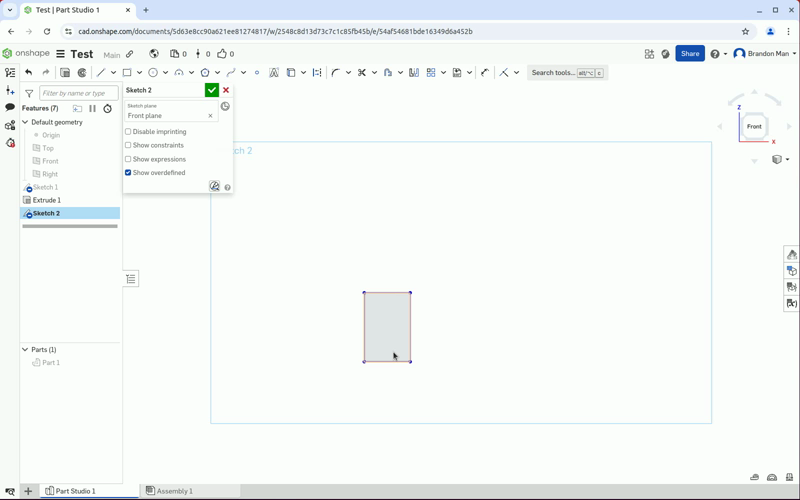
click(393, 351)
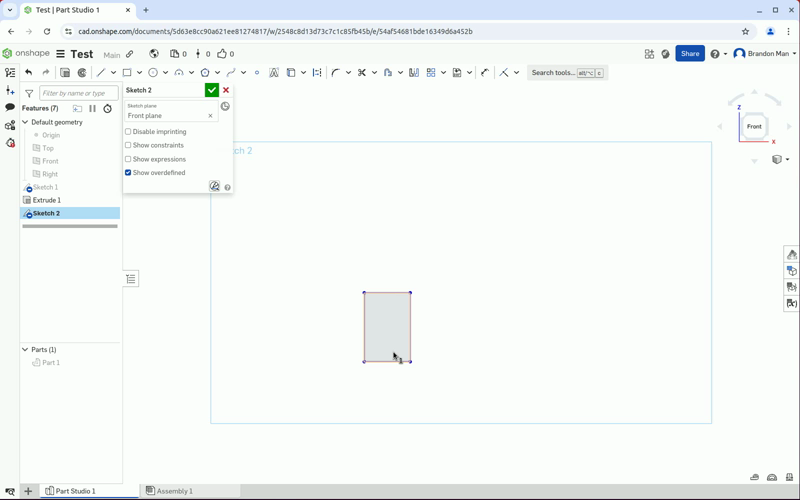
mouse_move(73, 352)
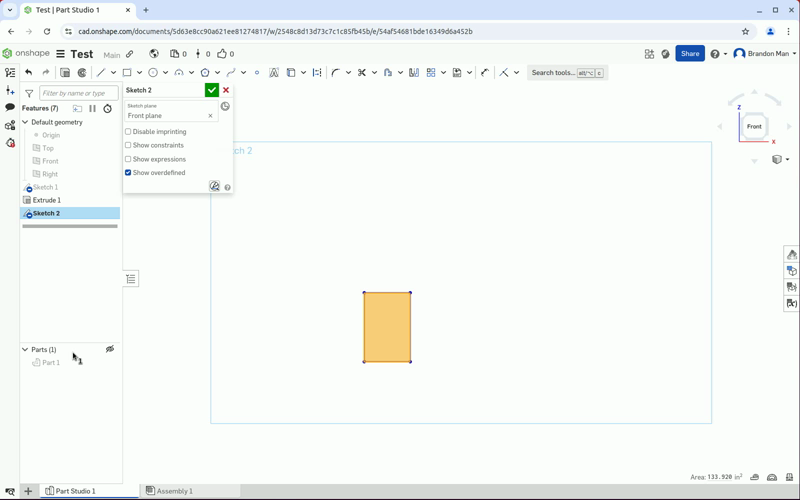
key(shift+y)
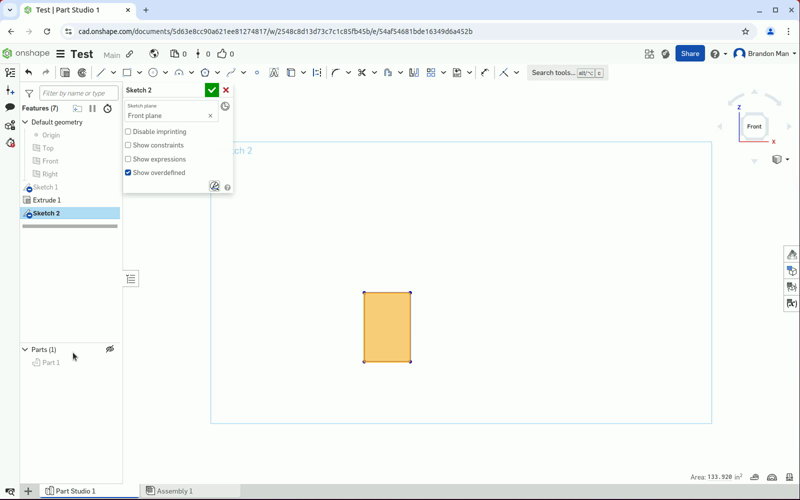
key(shift+e)
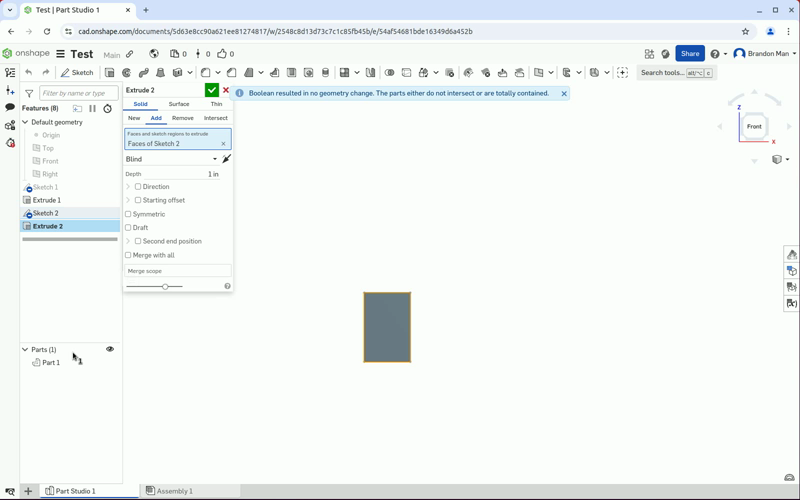
mouse_move(143, 106)
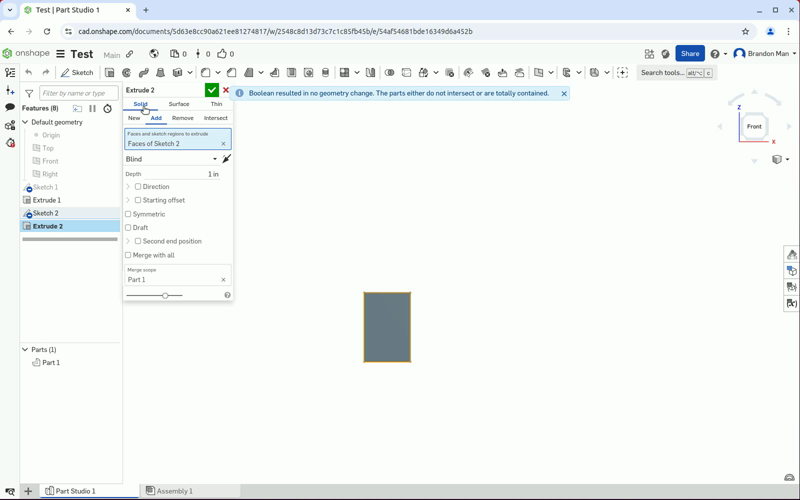
click(143, 106)
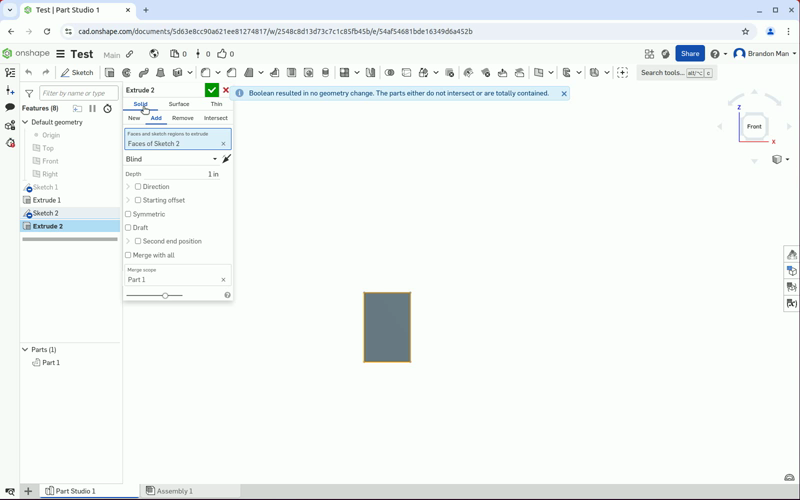
mouse_move(137, 120)
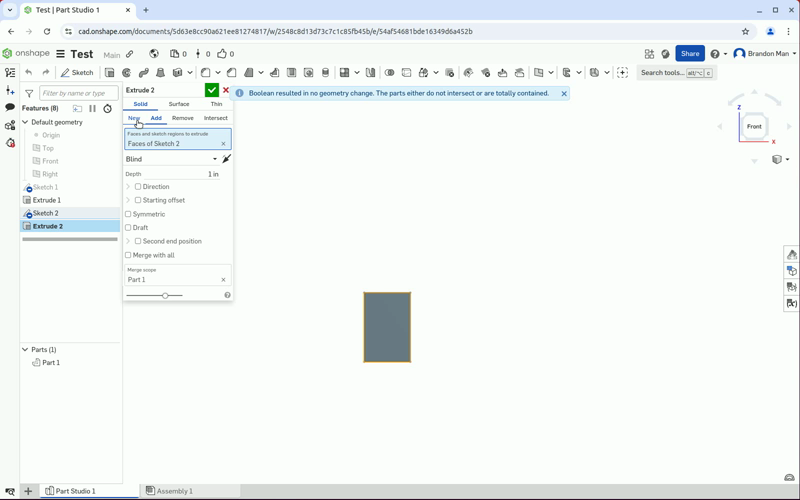
click(137, 120)
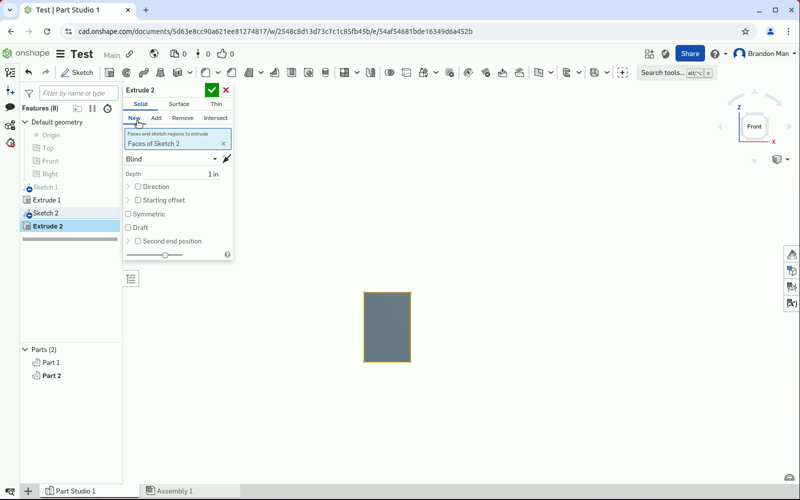
key(tab, 4)
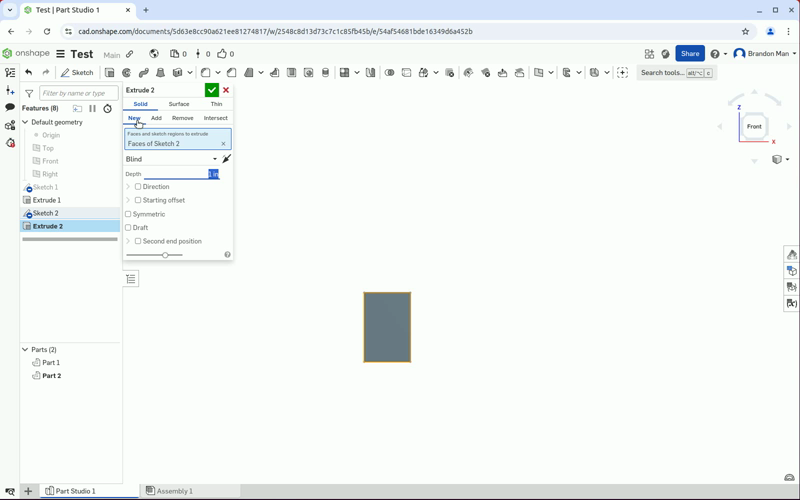
text(23.108)
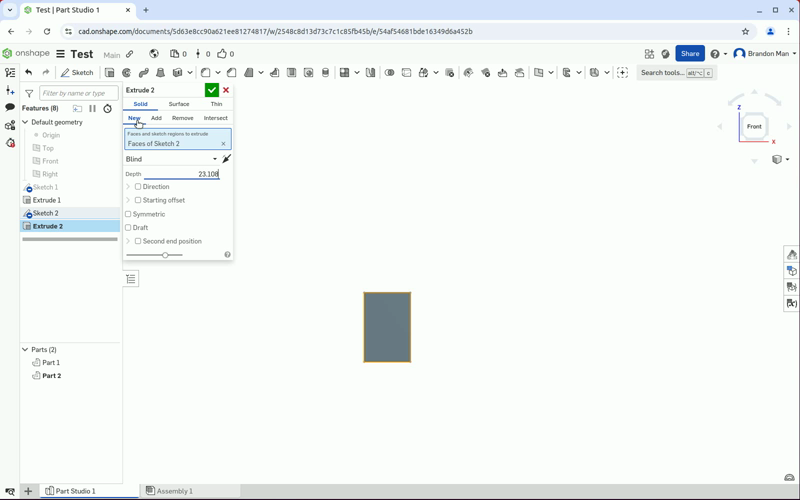
key(enter)
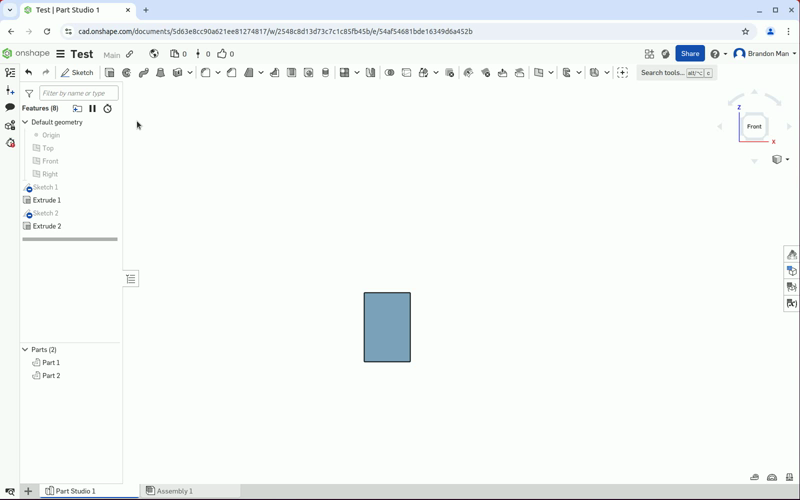
key(shift+h)
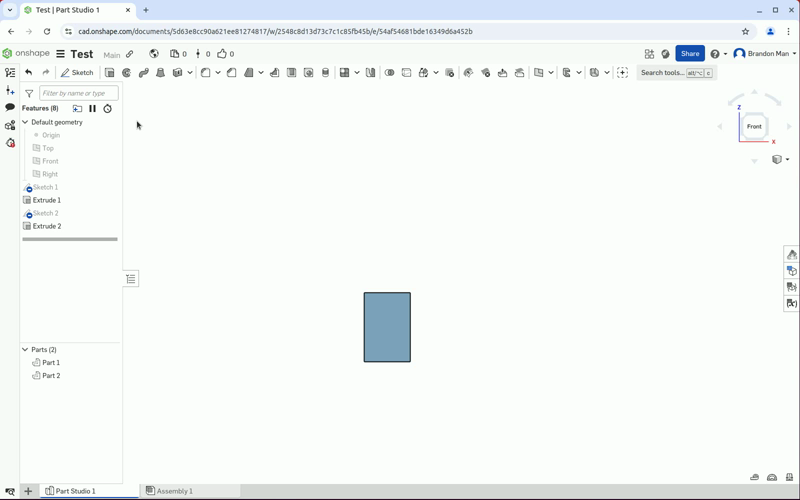
key(shift+h)
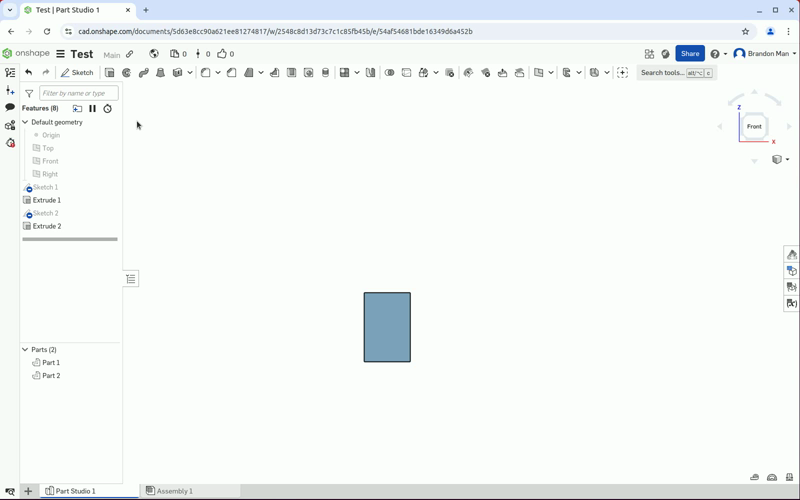
mouse_move(73, 189)
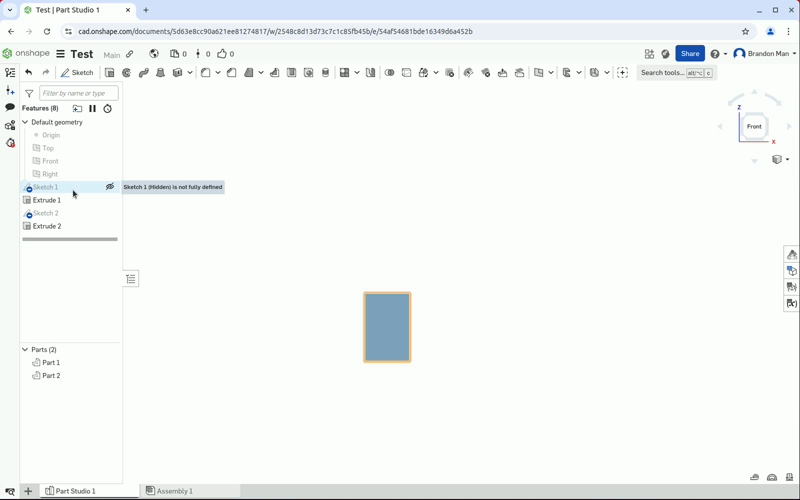
click(73, 189)
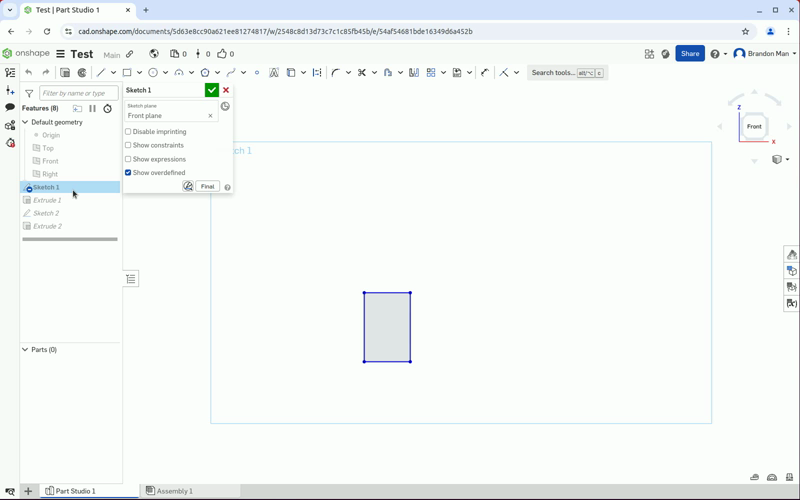
mouse_move(229, 92)
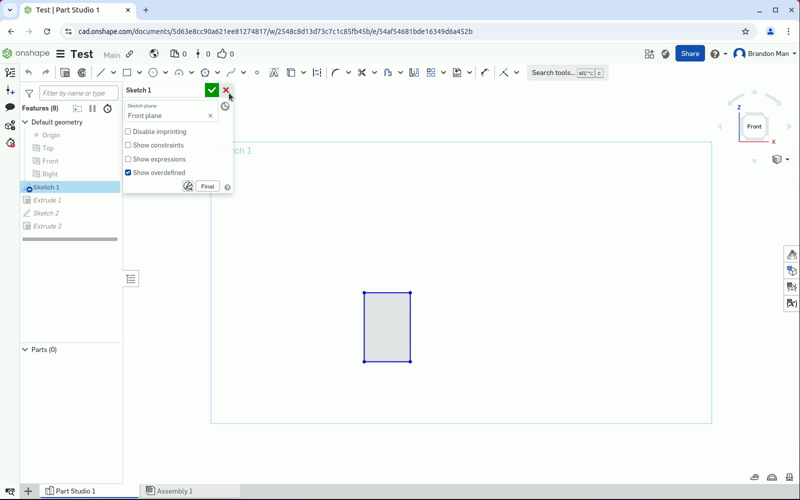
click(229, 92)
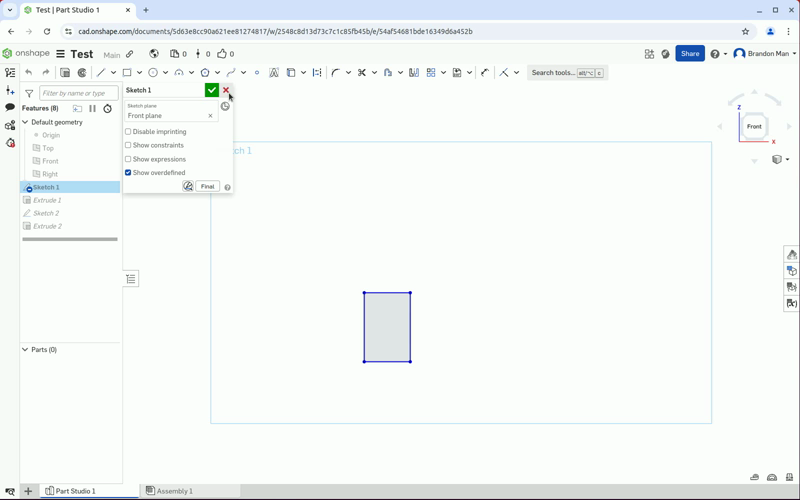
key(shift+s)
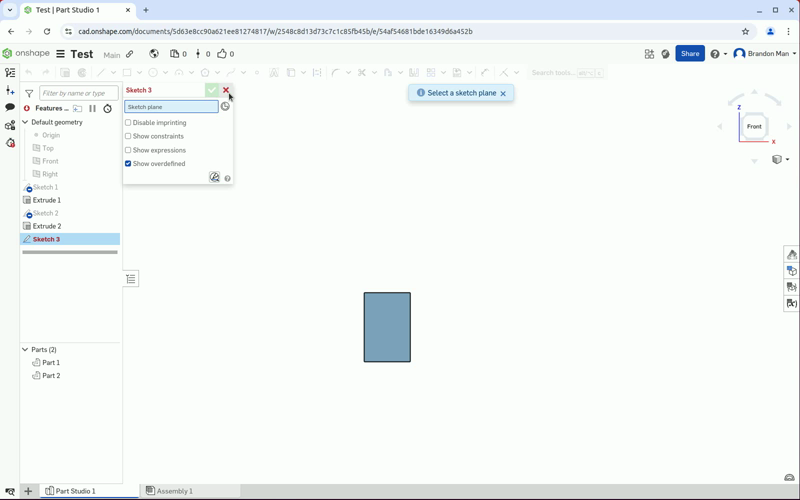
mouse_move(73, 163)
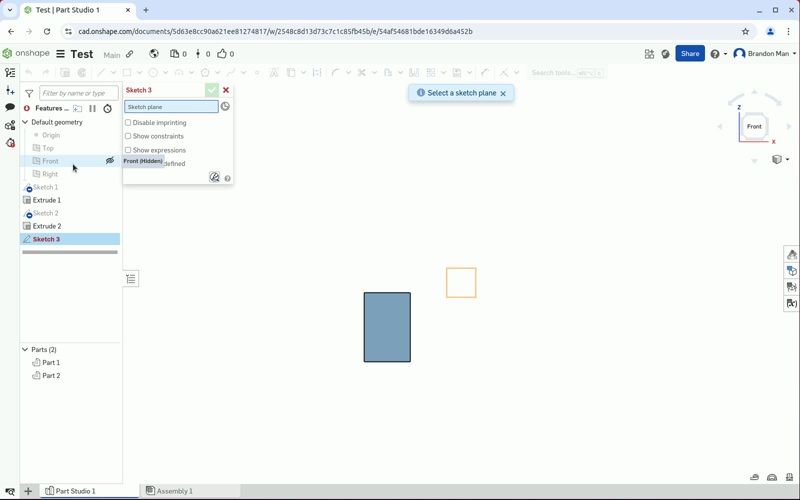
click(73, 163)
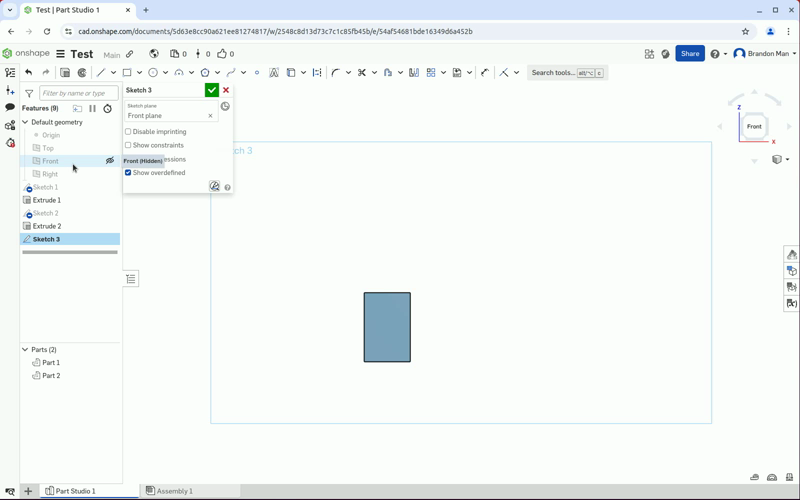
mouse_move(73, 352)
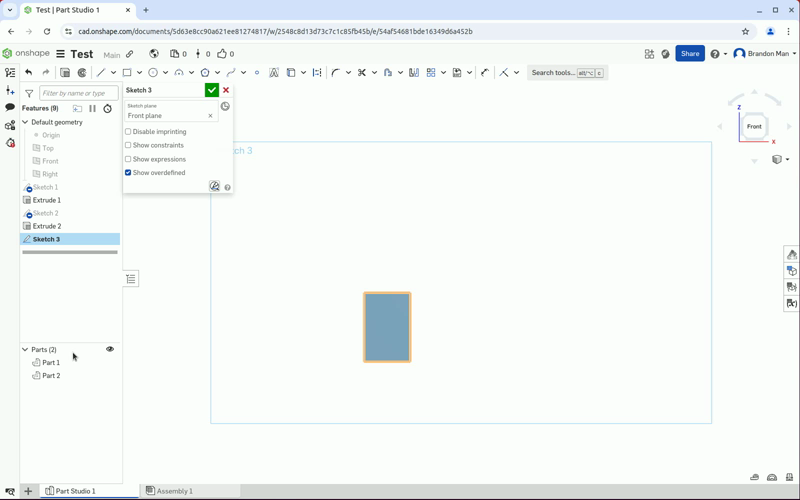
key(y)
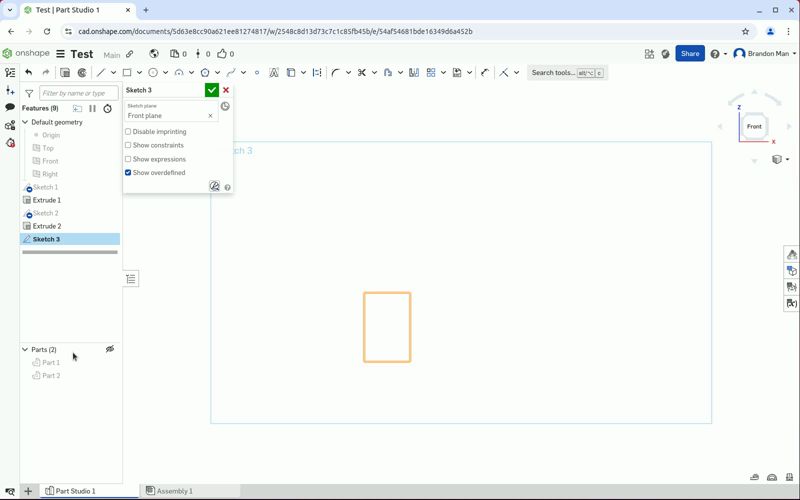
key(l)
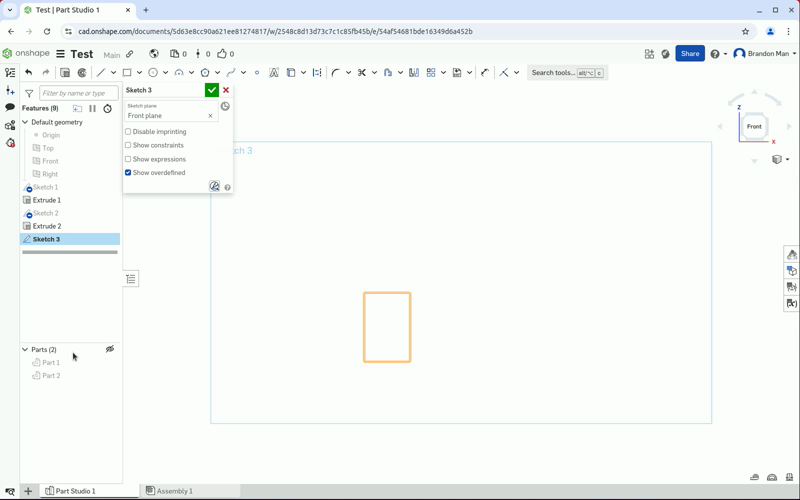
key_down(shift)
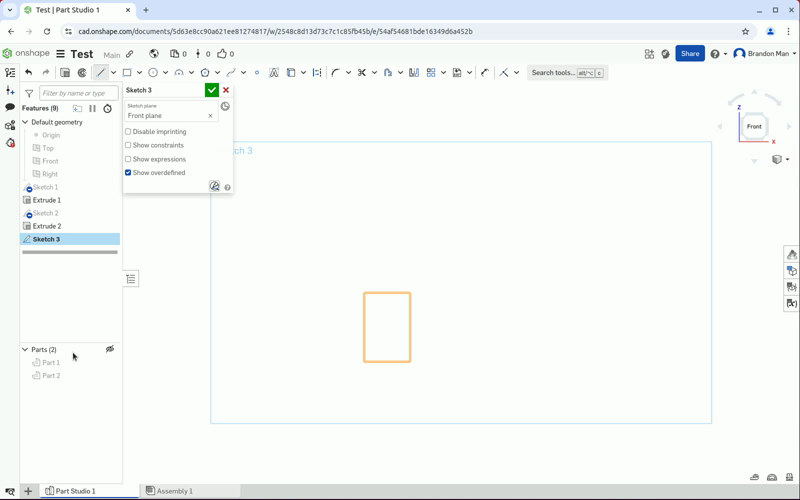
mouse_move(500, 362)
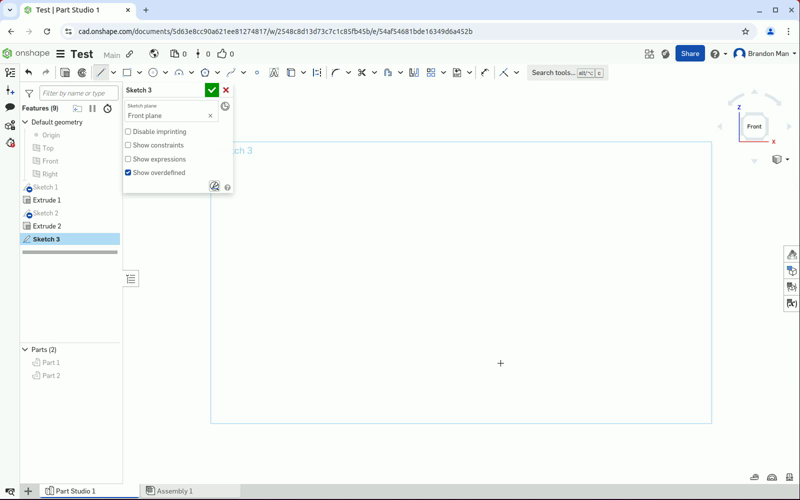
click(500, 362)
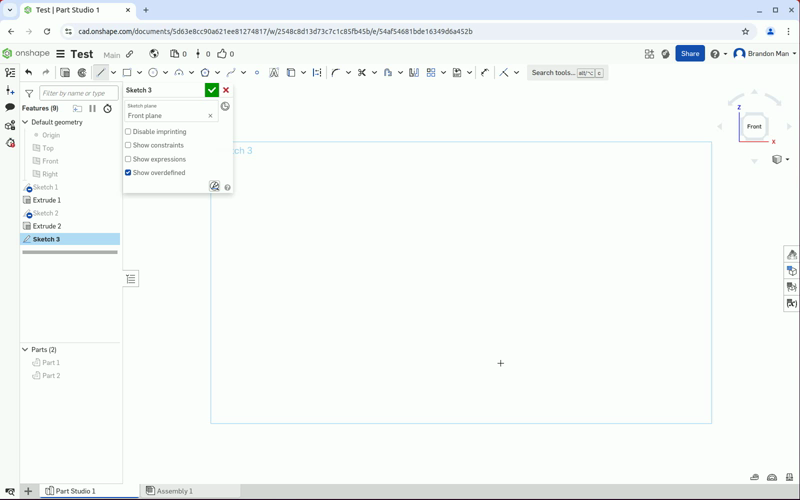
key_up(shift)
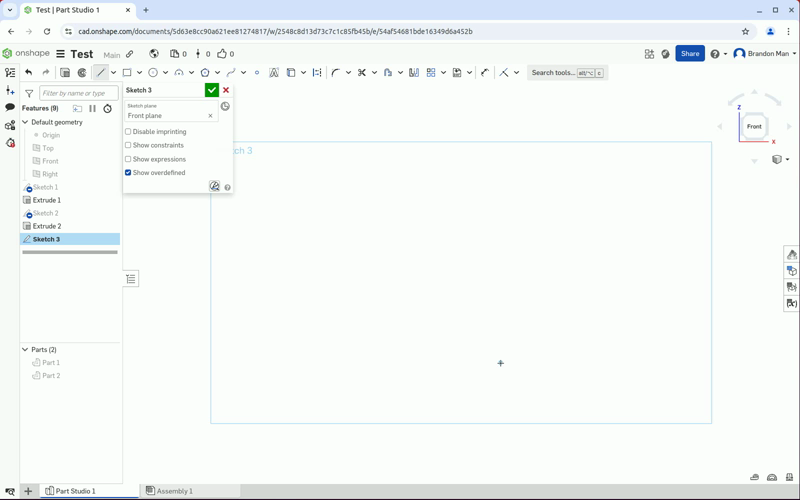
key_down(shift)
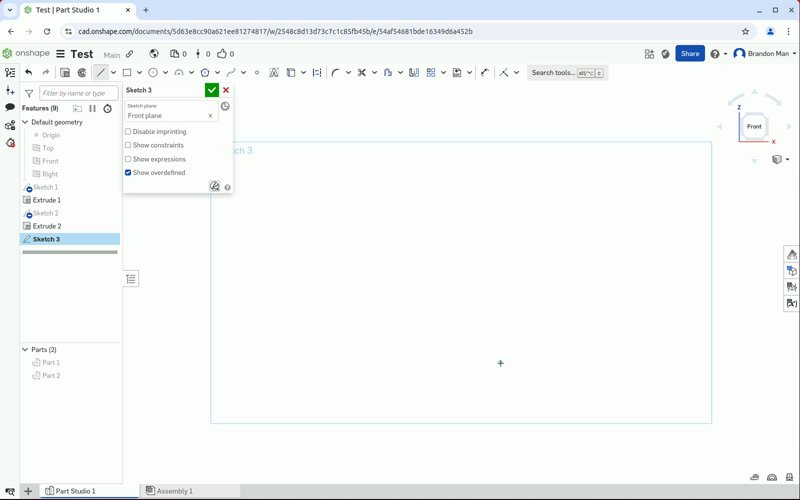
mouse_move(530, 362)
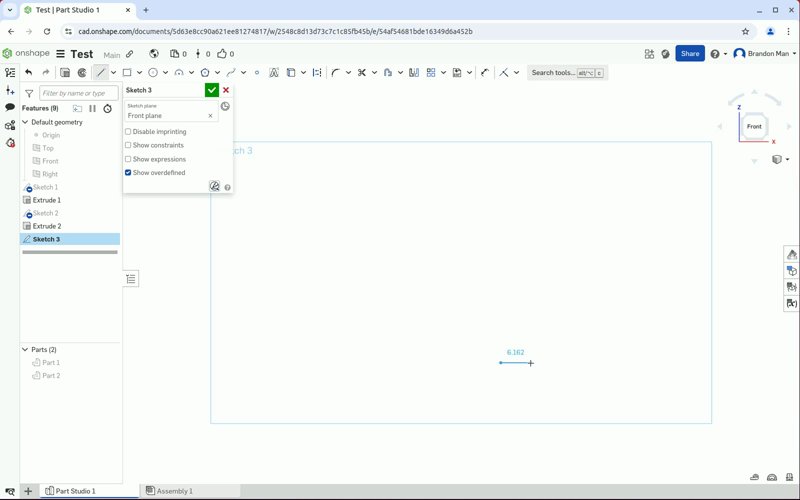
mouse_move(546, 362)
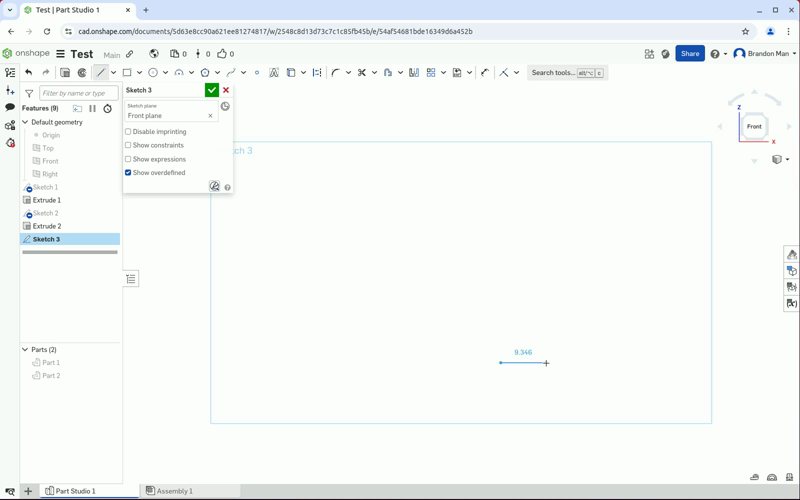
click(546, 362)
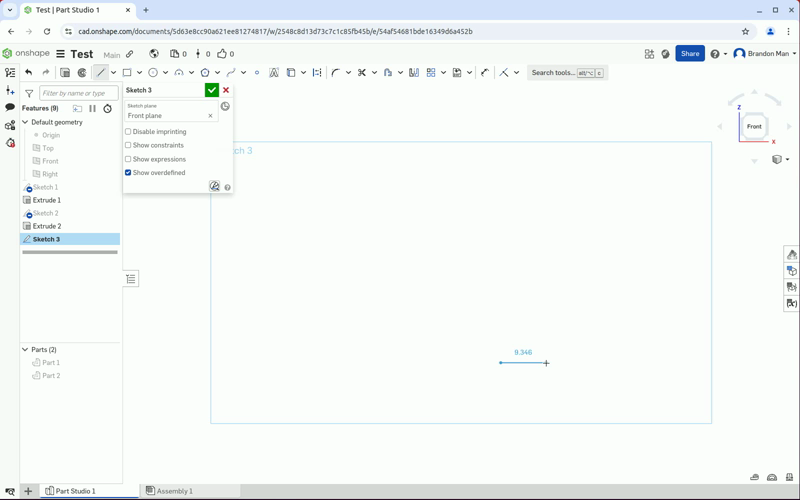
key_up(shift)
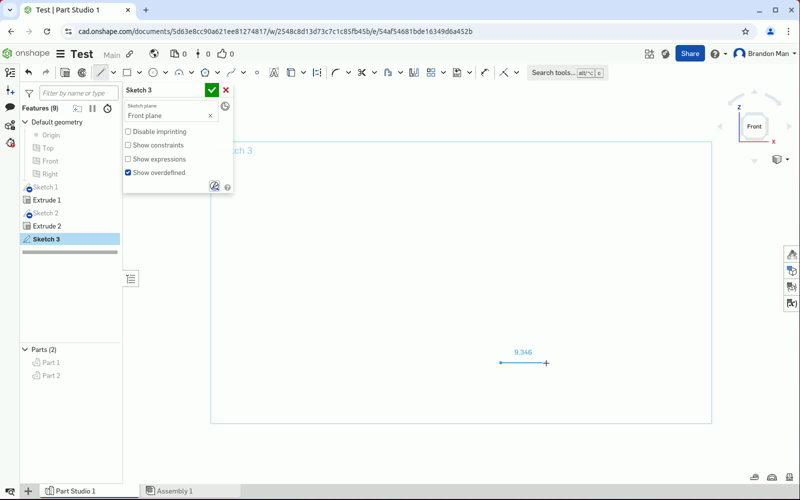
key_down(shift)
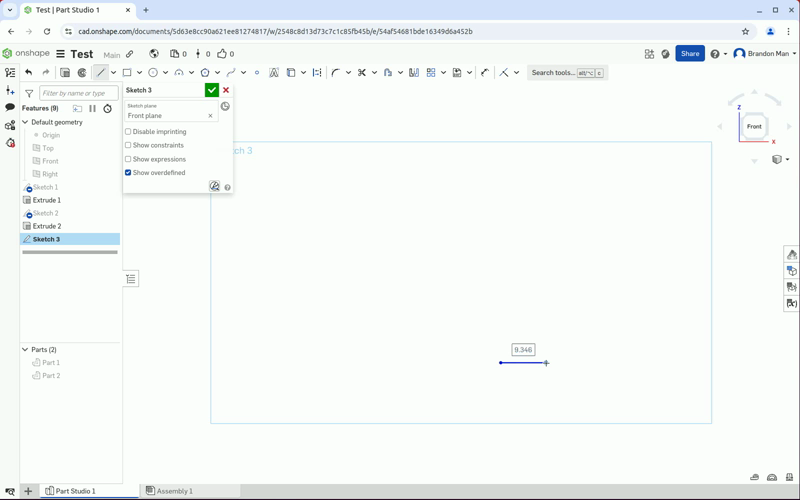
mouse_move(546, 294)
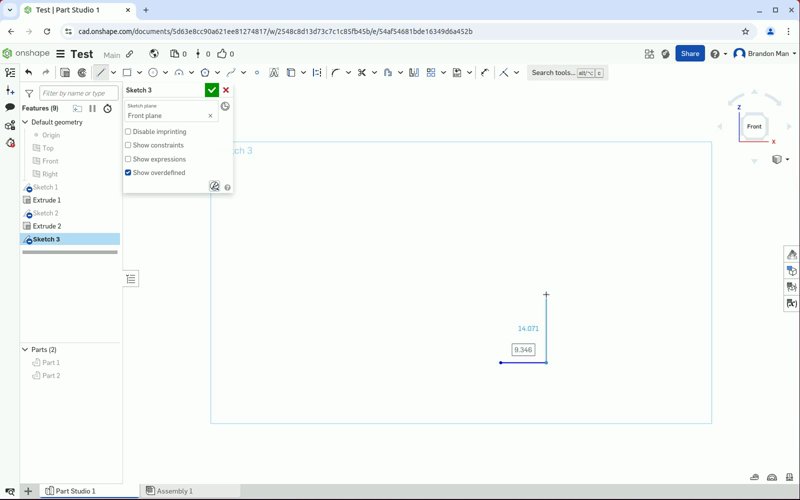
click(546, 294)
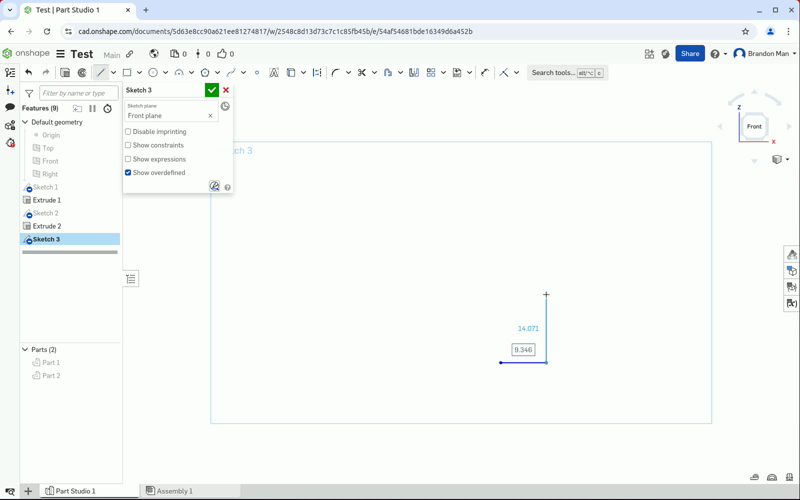
key_up(shift)
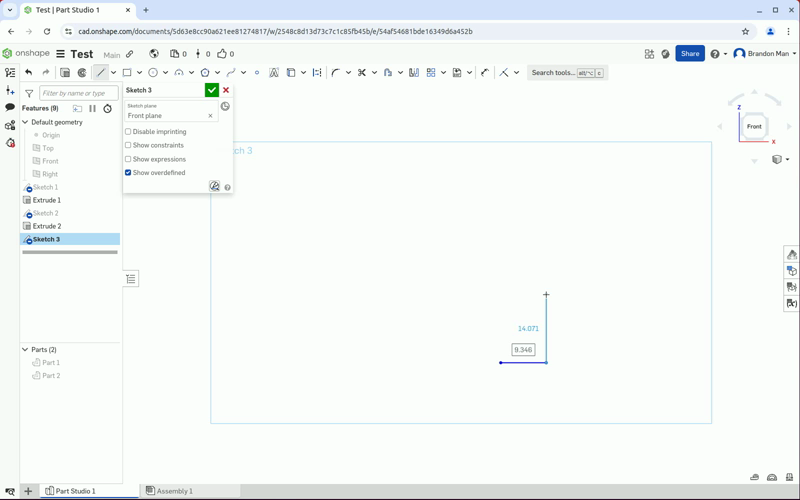
key_down(shift)
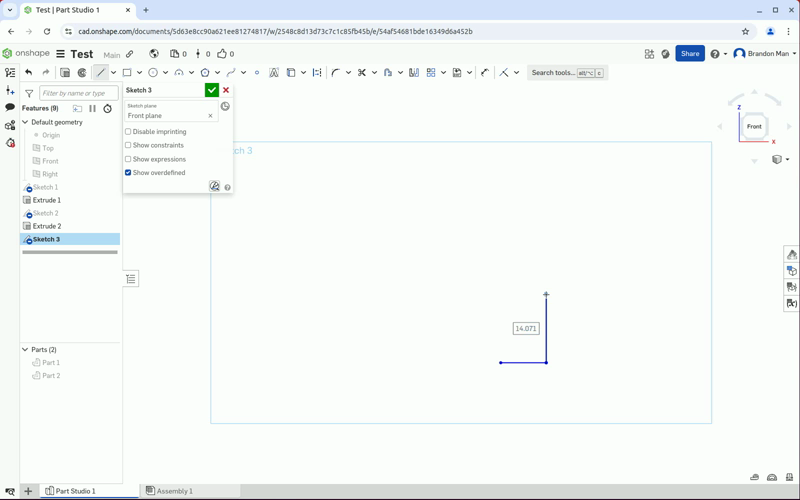
mouse_move(576, 294)
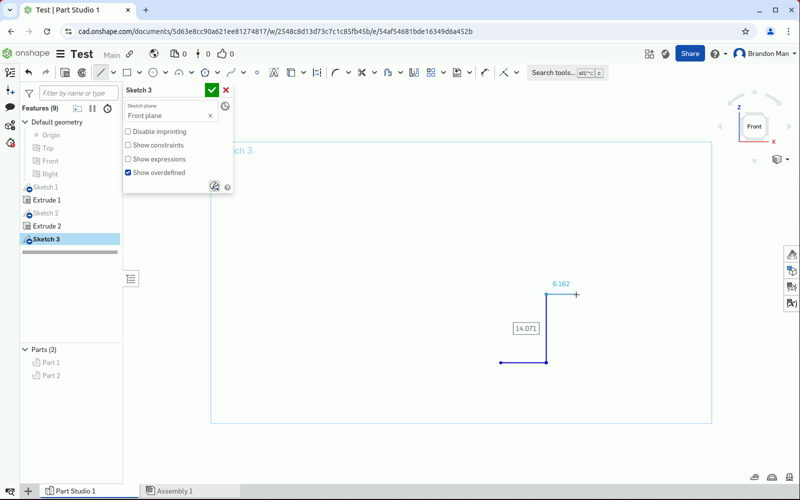
mouse_move(500, 294)
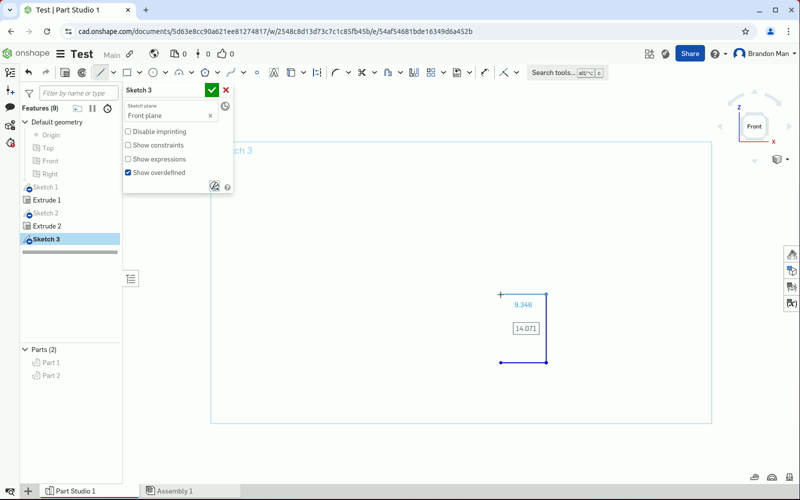
click(500, 294)
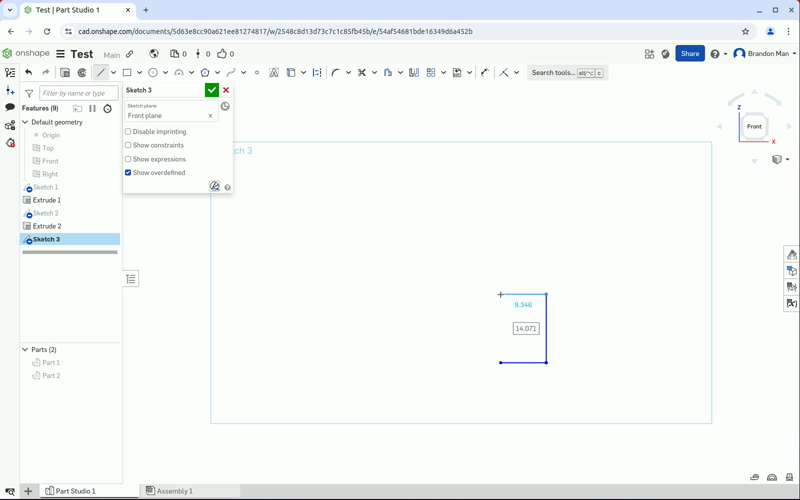
key_up(shift)
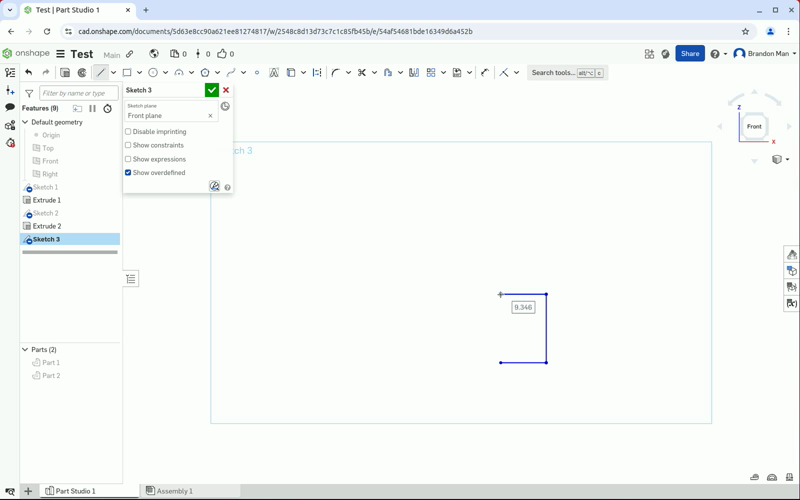
key_down(shift)
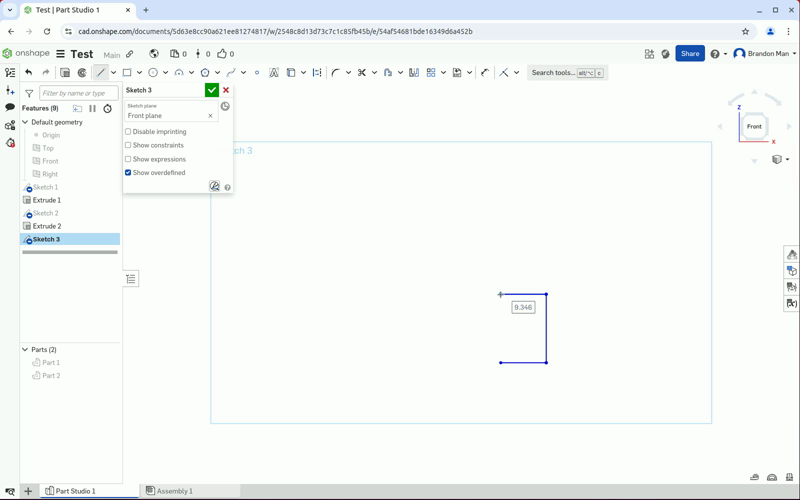
mouse_move(500, 362)
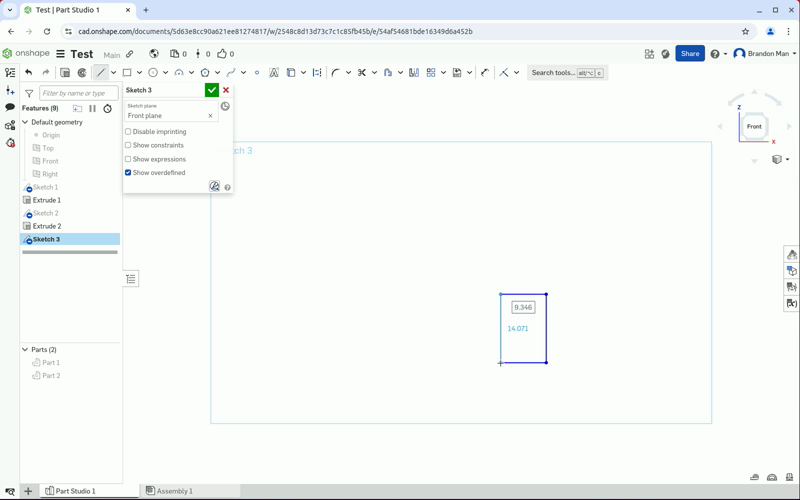
key_up(shift)
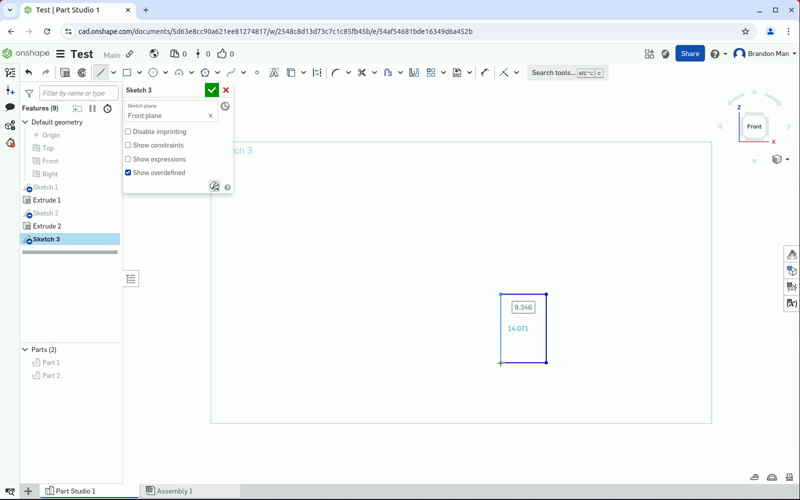
click(500, 362)
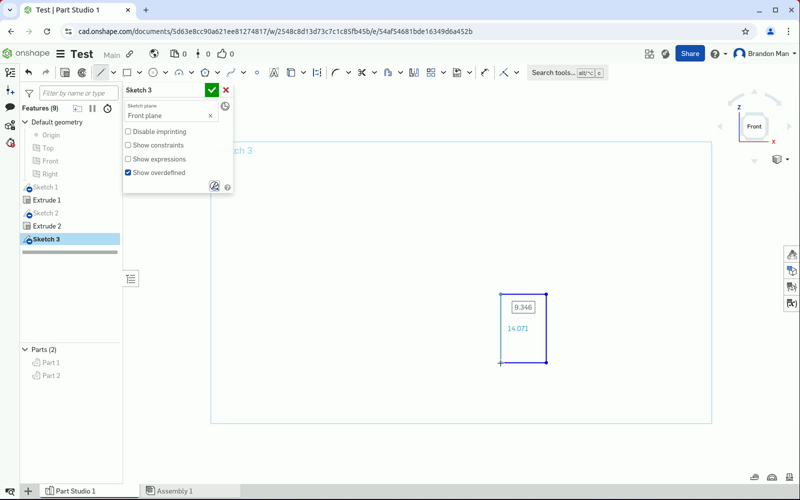
key(esc)
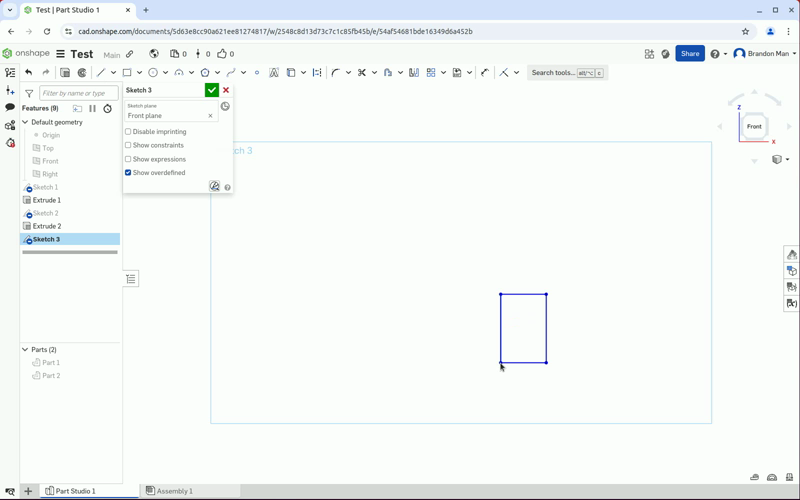
mouse_move(520, 307)
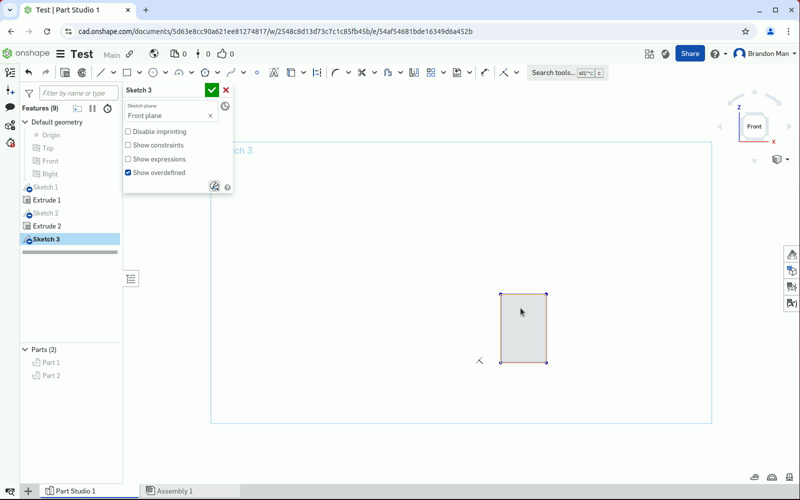
click(520, 307)
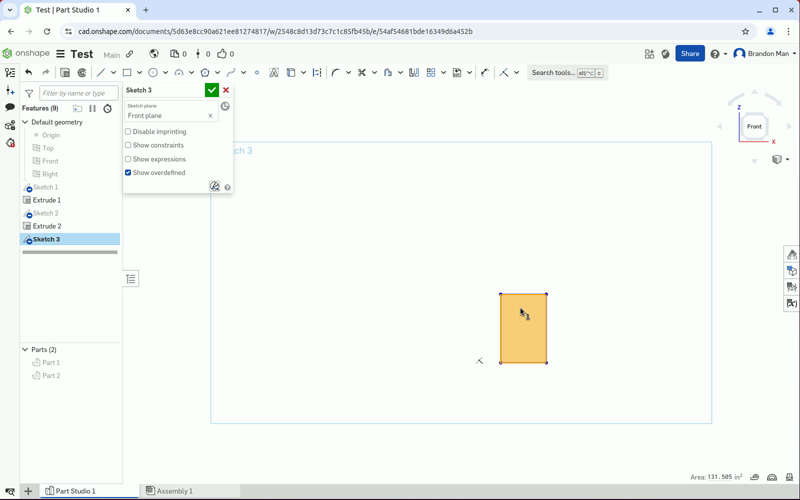
mouse_move(73, 352)
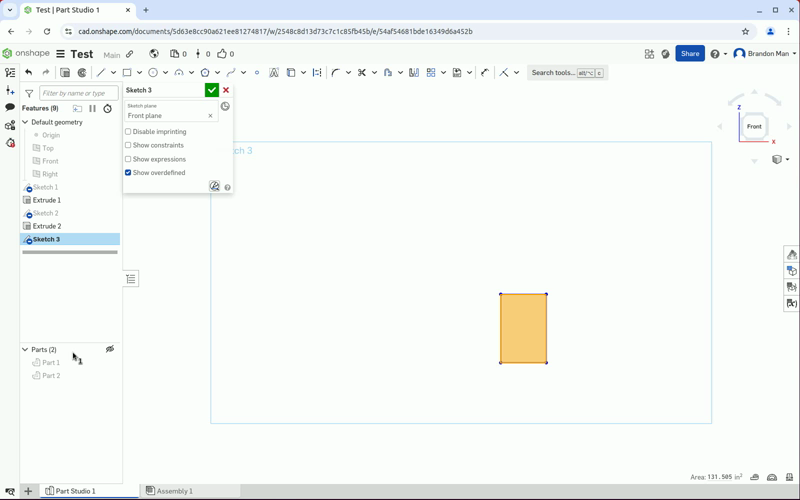
key(shift+y)
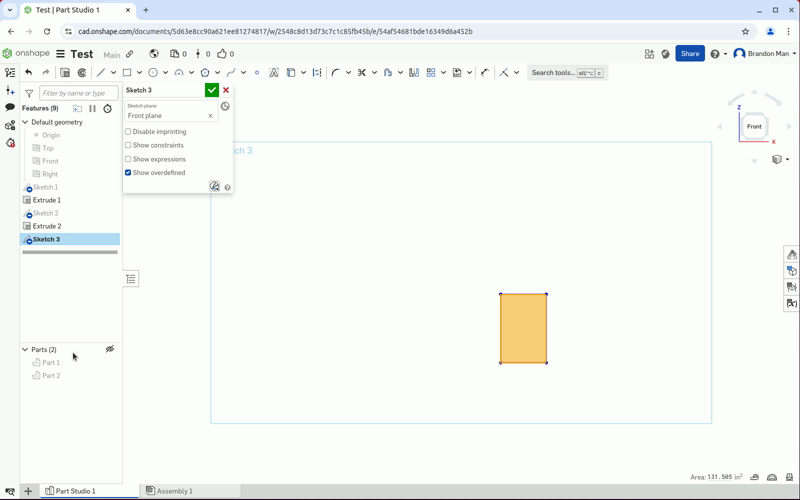
key(shift+e)
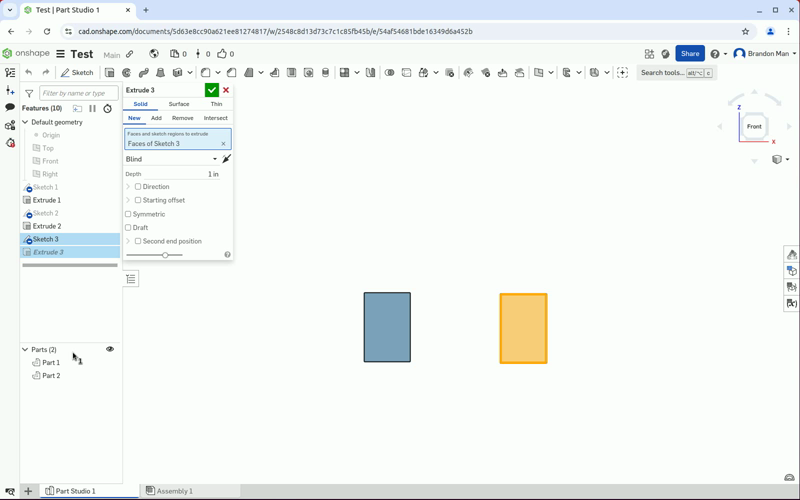
mouse_move(143, 106)
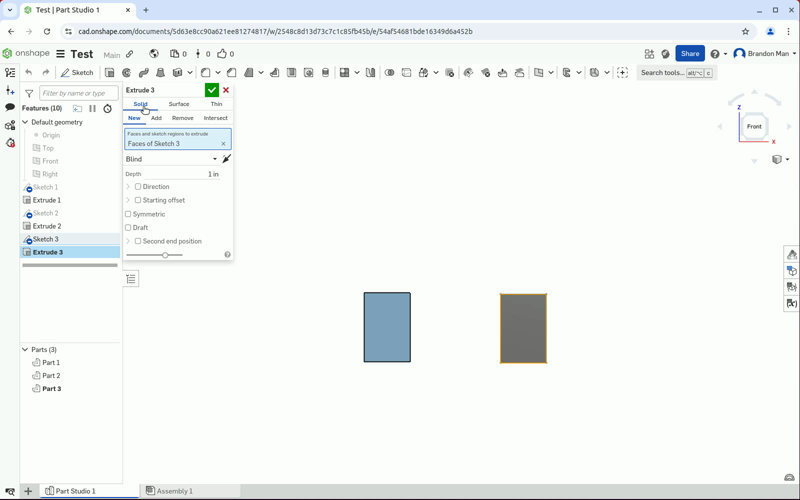
click(143, 106)
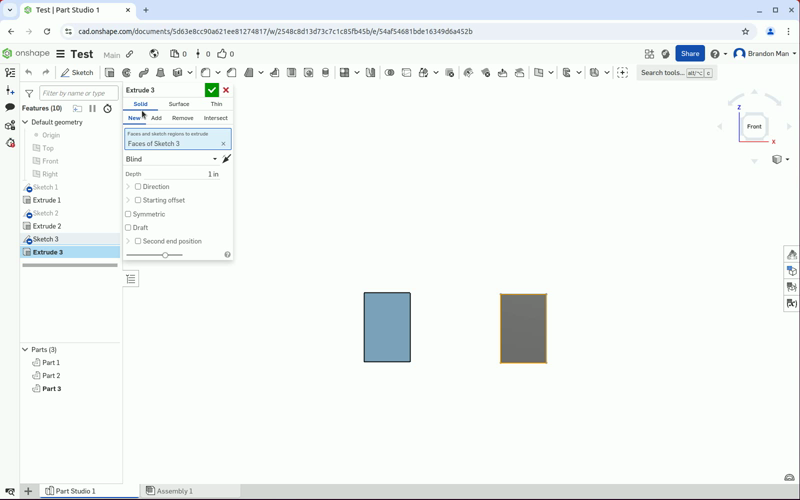
mouse_move(137, 120)
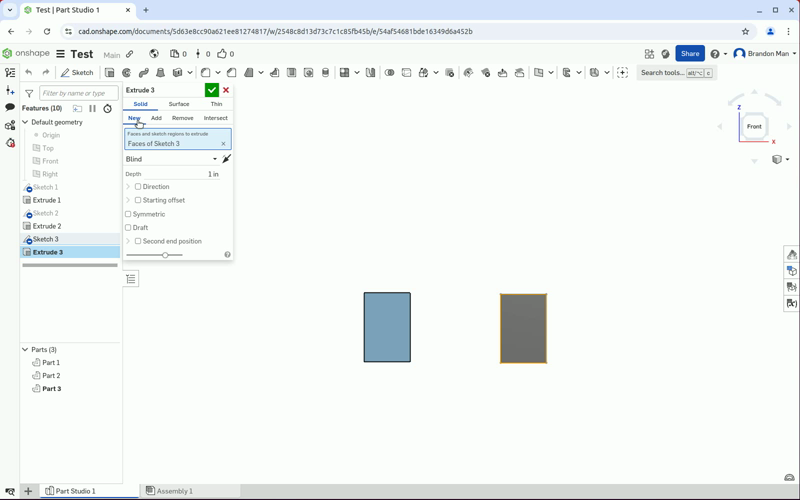
click(137, 120)
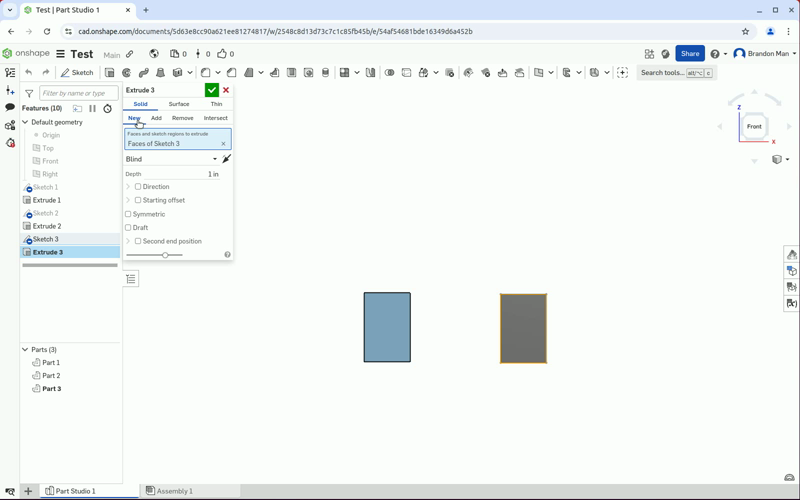
key(tab, 4)
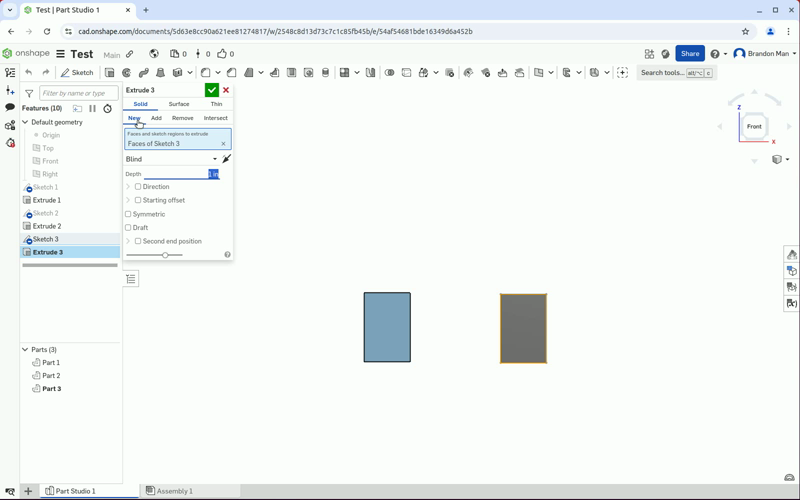
text(23.108)
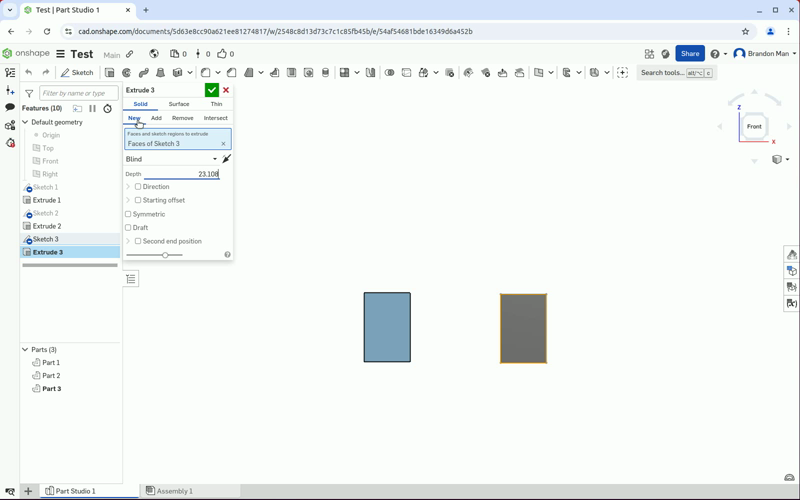
key(enter)
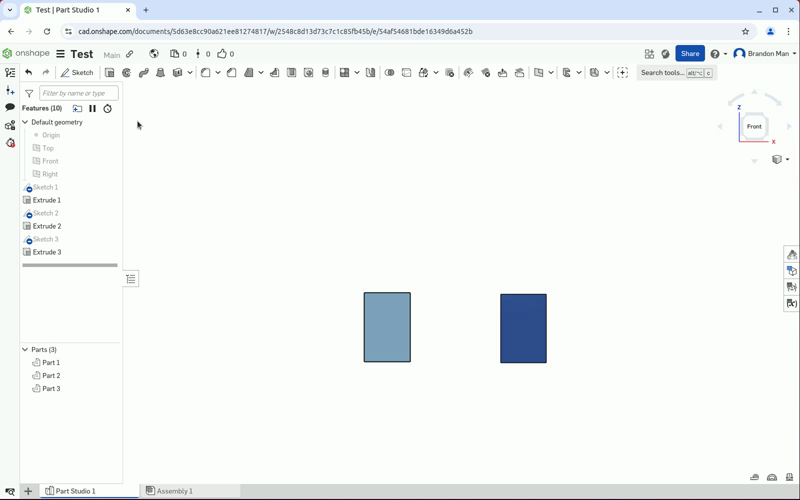
key(shift+h)
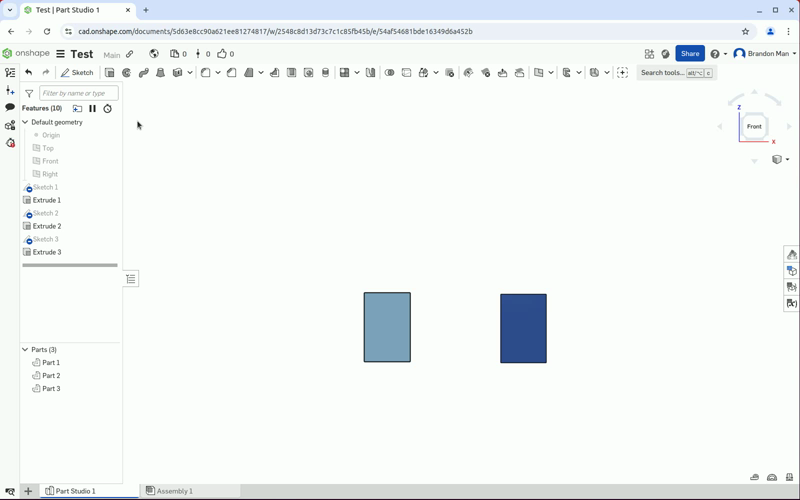
key(shift+h)
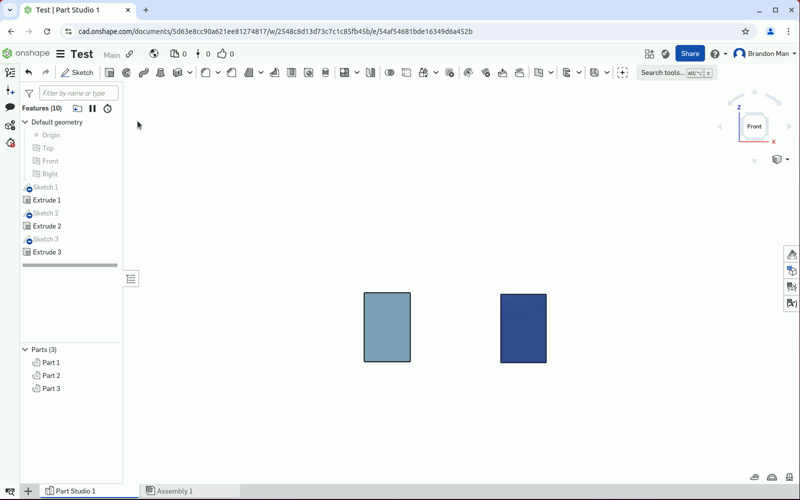
mouse_move(73, 189)
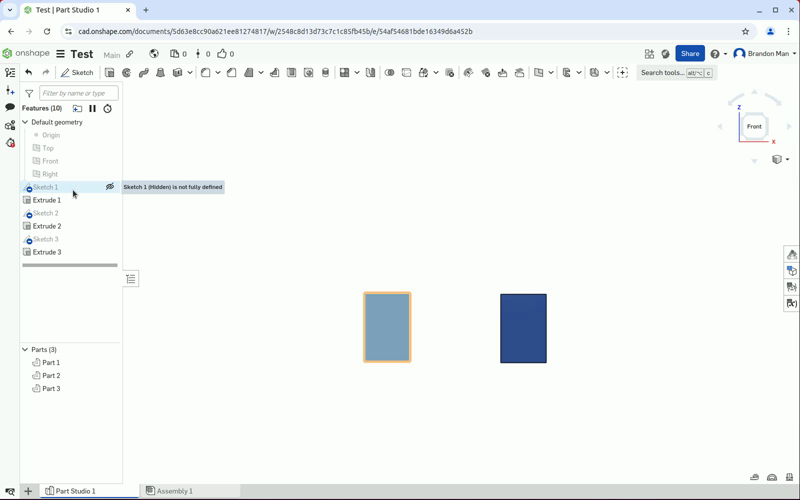
click(73, 189)
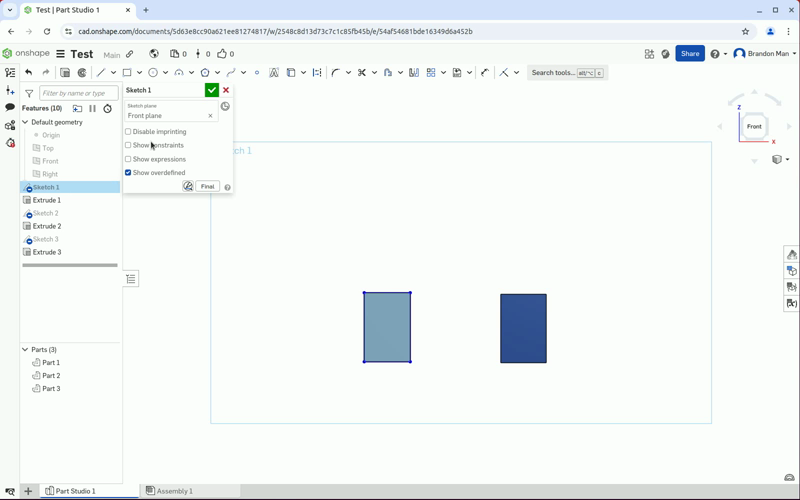
mouse_move(229, 92)
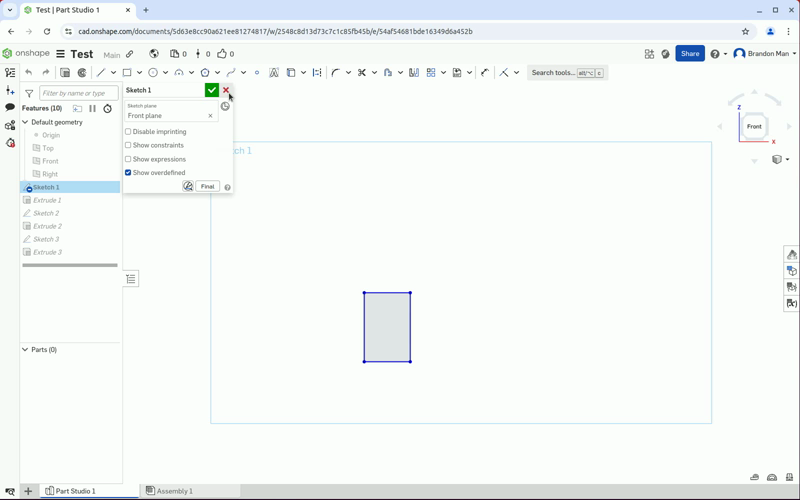
click(229, 92)
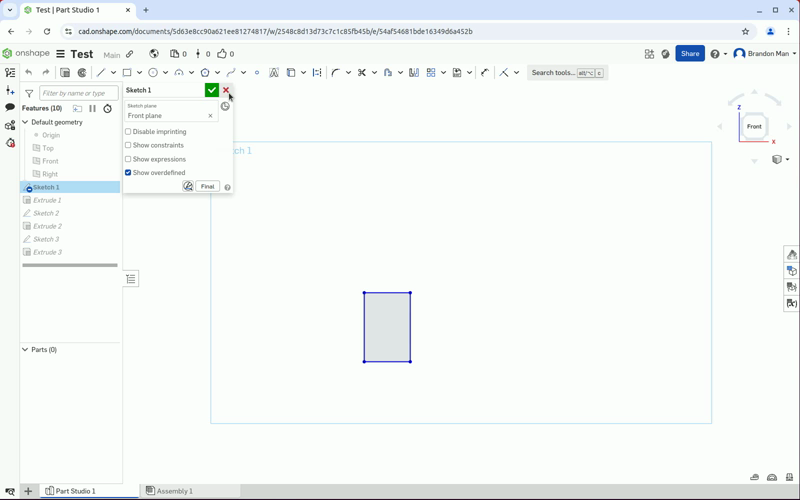
key(shift+s)
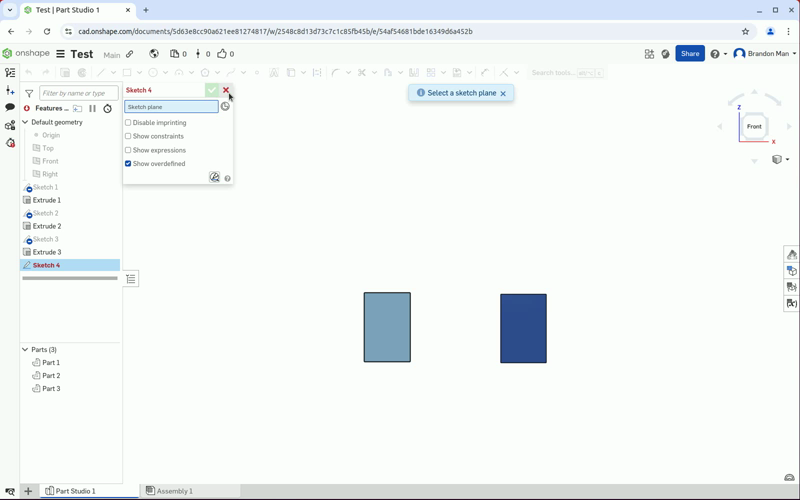
mouse_move(73, 163)
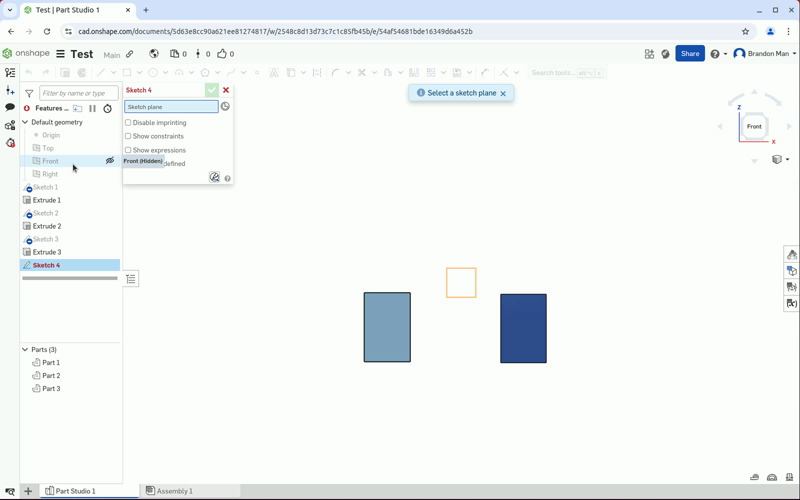
click(73, 163)
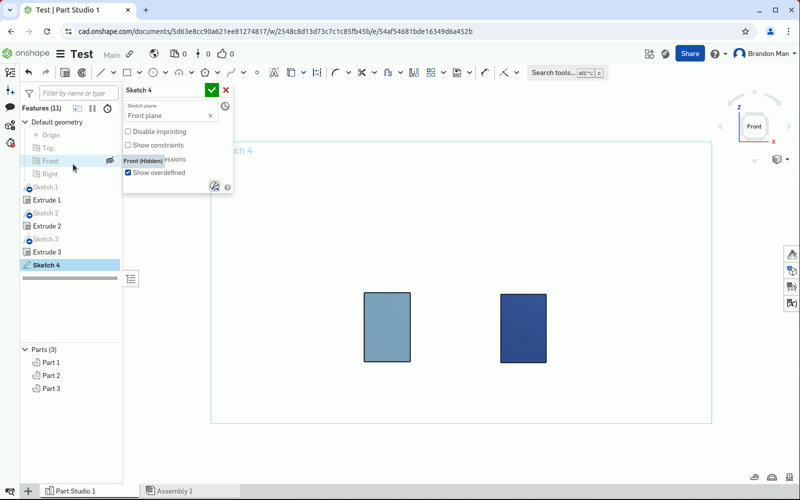
mouse_move(73, 352)
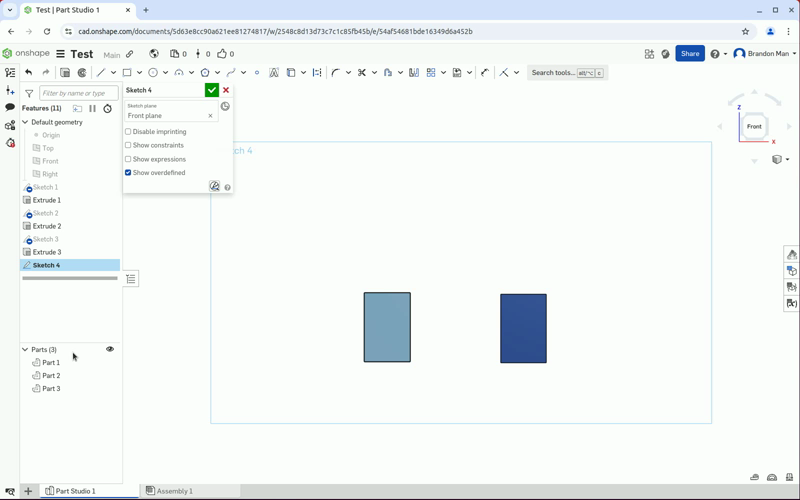
key(y)
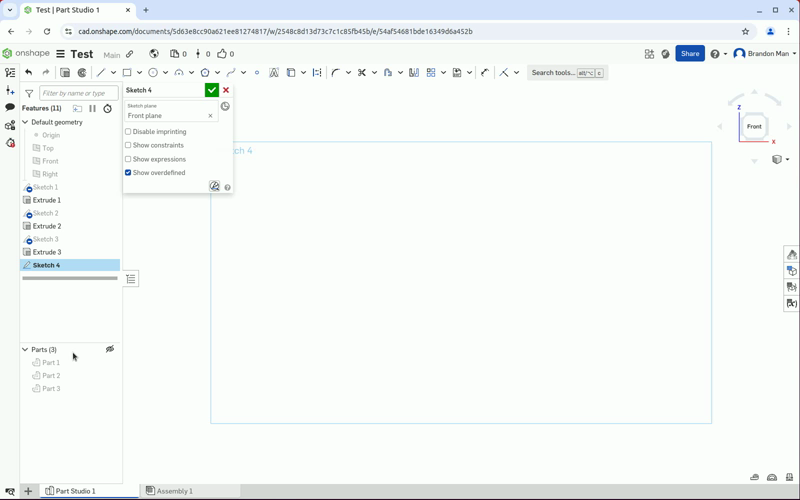
key(l)
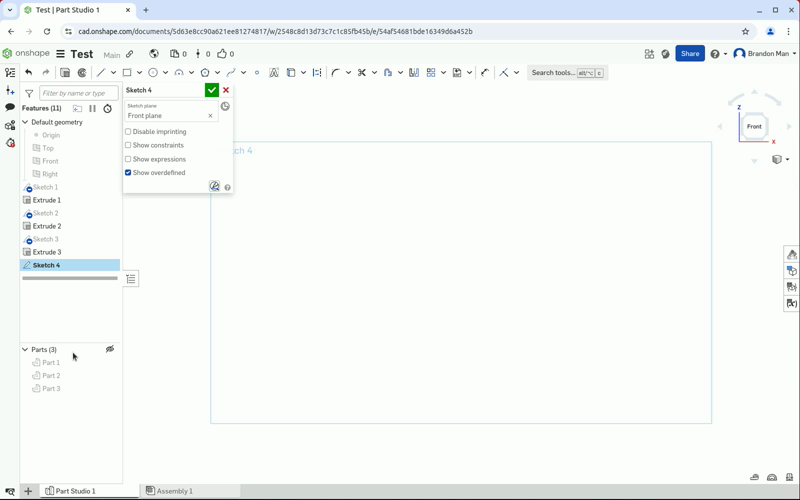
key_down(shift)
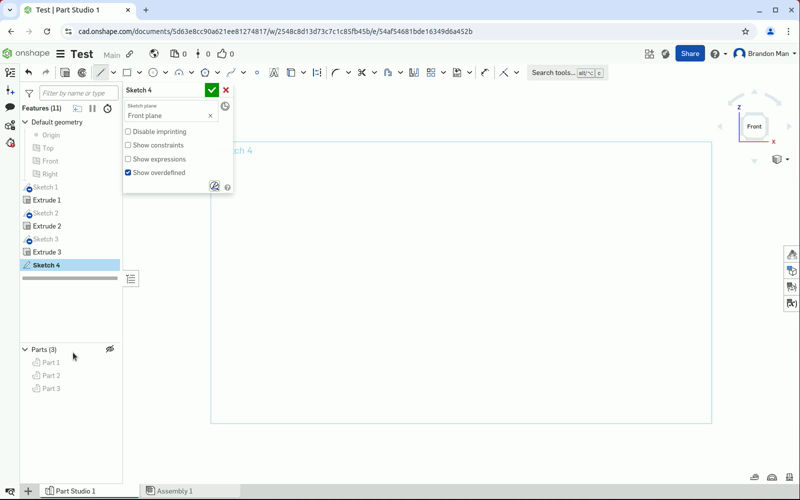
mouse_move(409, 361)
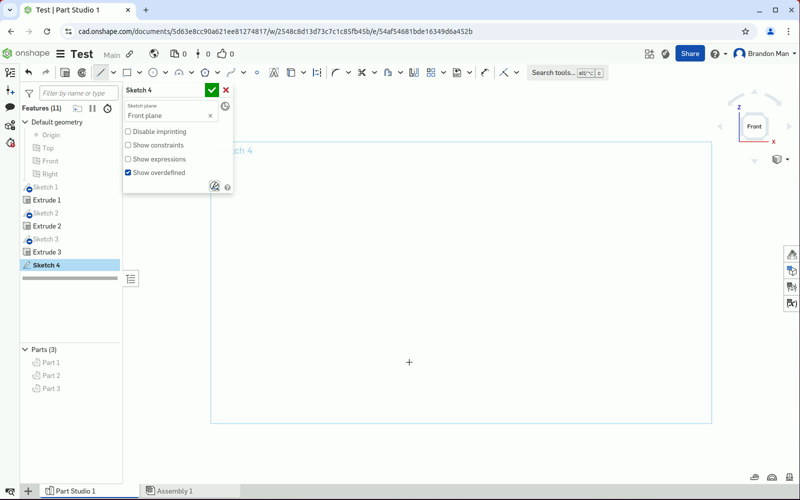
click(409, 361)
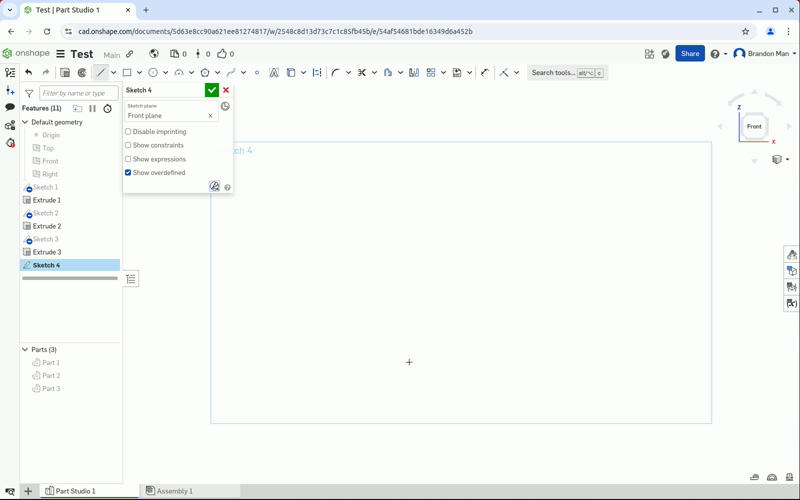
key_up(shift)
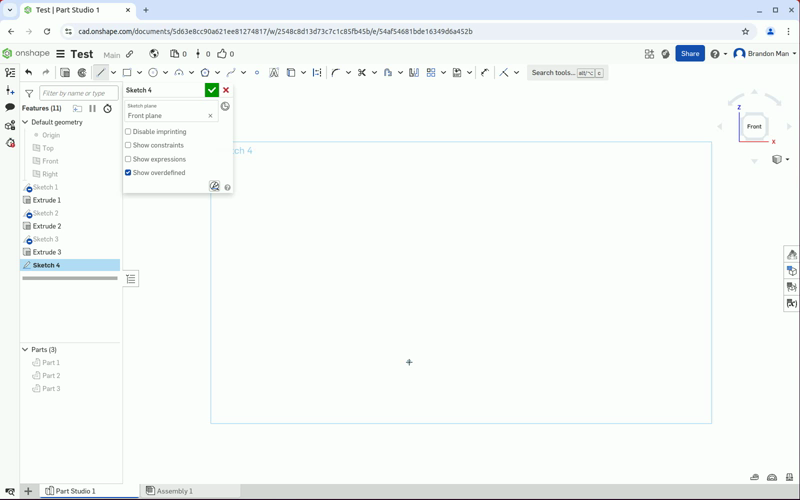
key_down(shift)
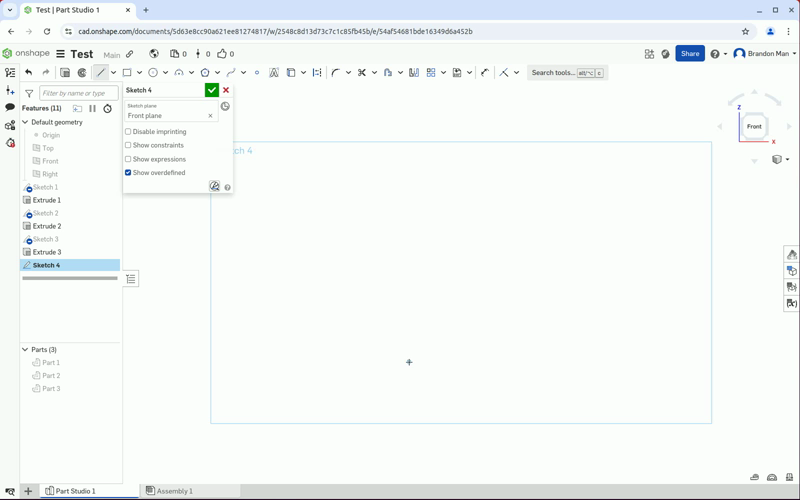
mouse_move(498, 361)
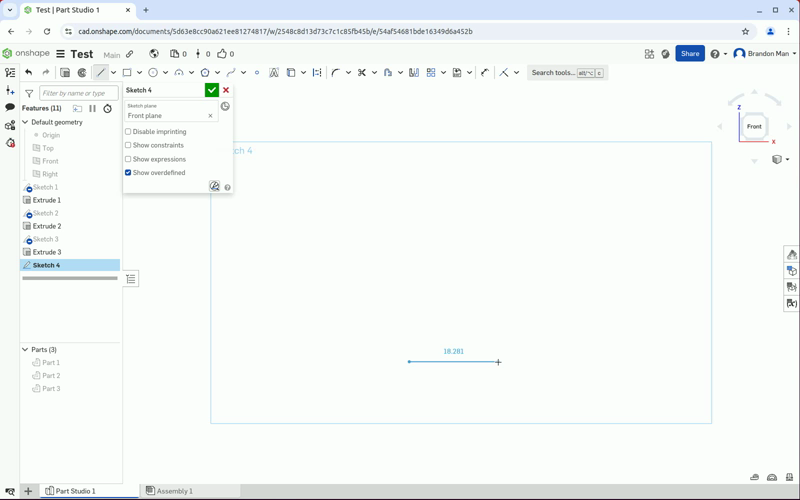
click(498, 361)
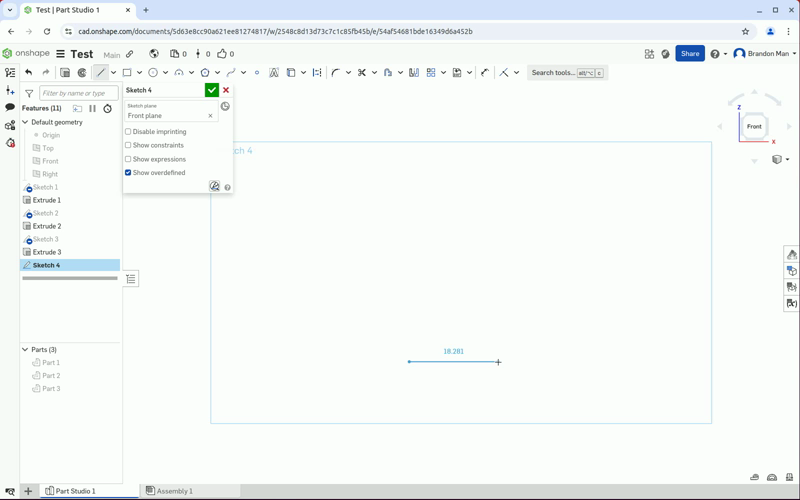
key_up(shift)
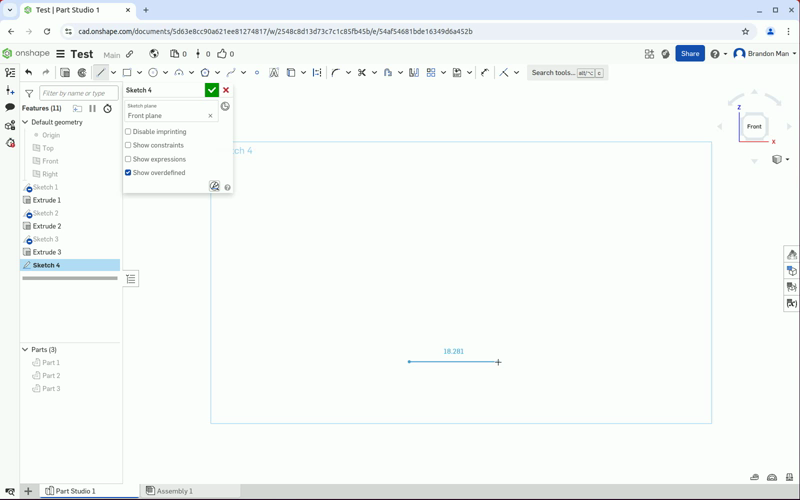
key_down(shift)
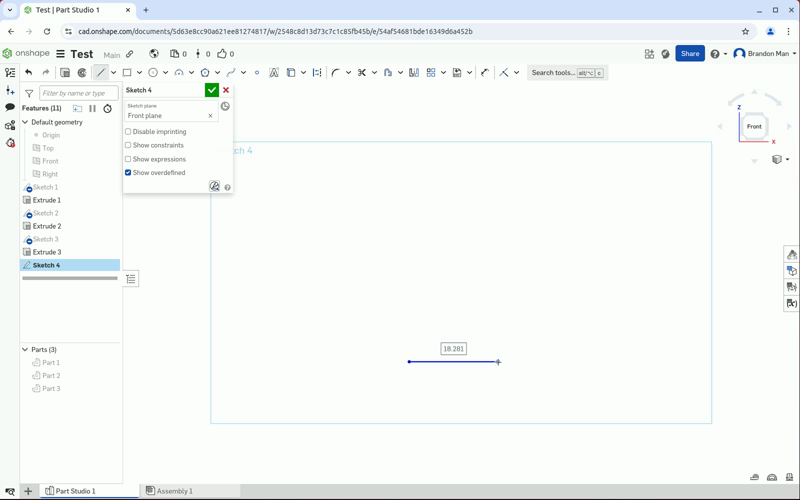
mouse_move(498, 226)
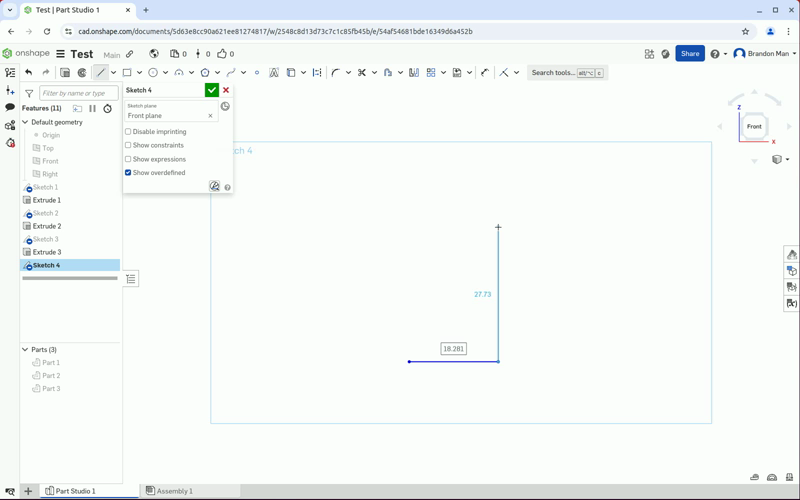
click(498, 226)
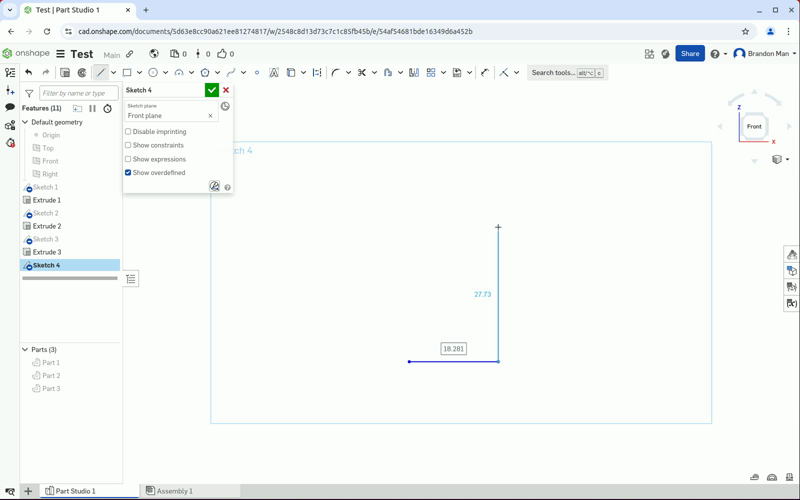
key_up(shift)
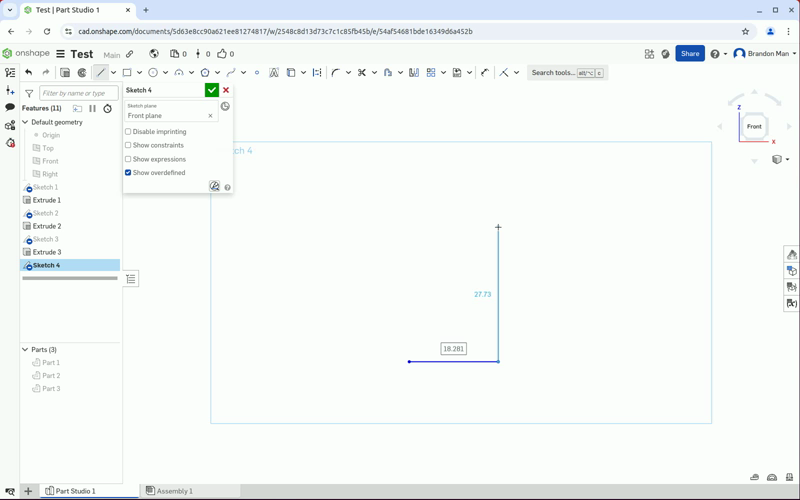
key_down(shift)
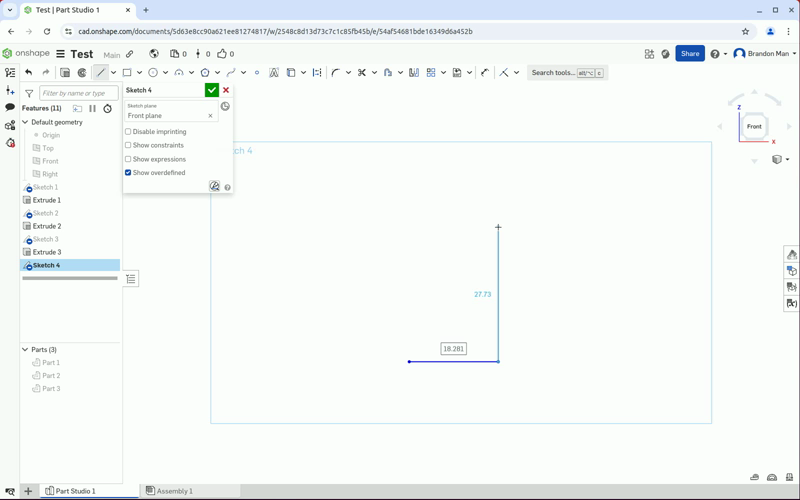
mouse_move(409, 226)
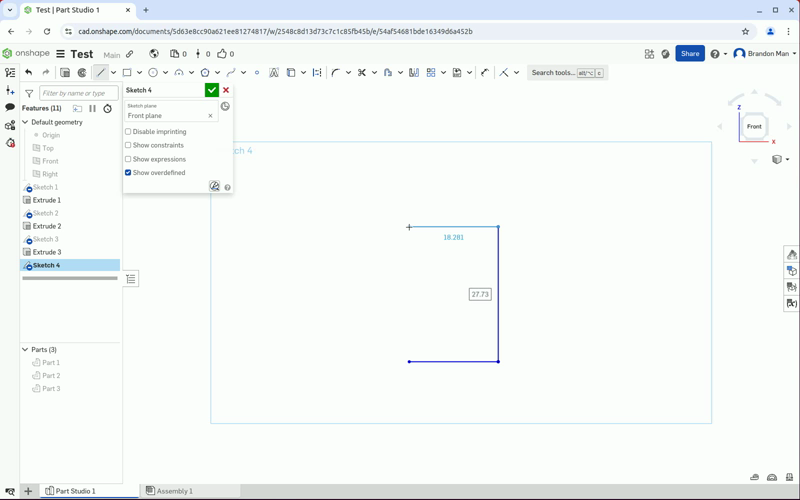
click(409, 226)
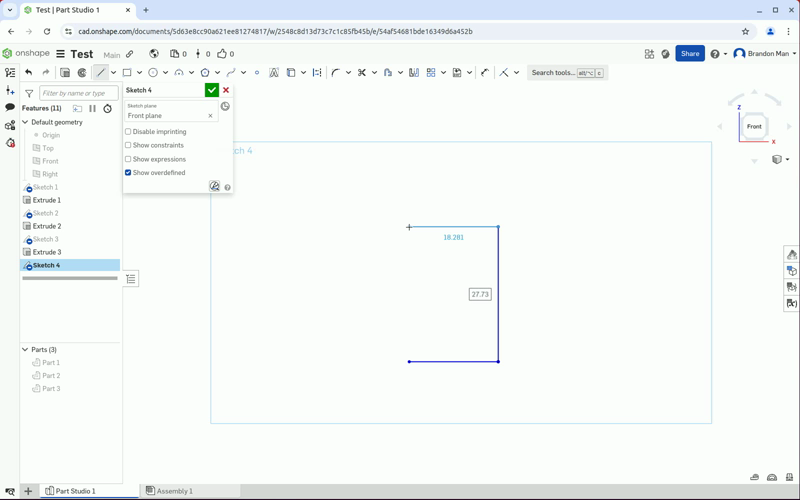
key_up(shift)
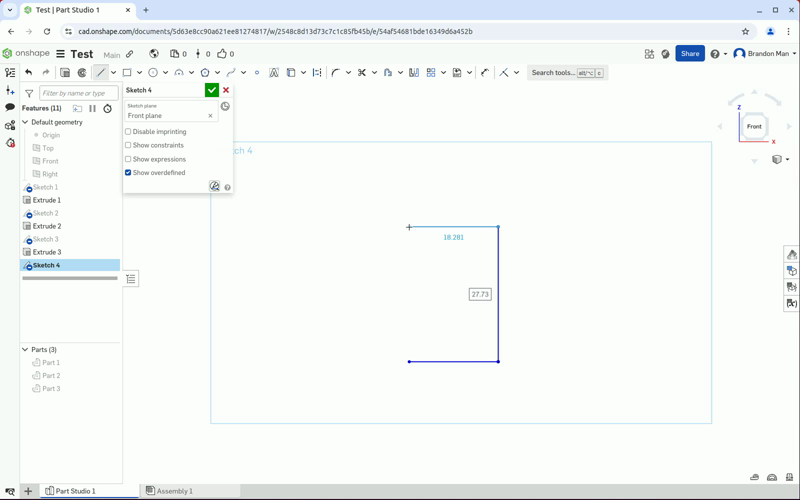
key_down(shift)
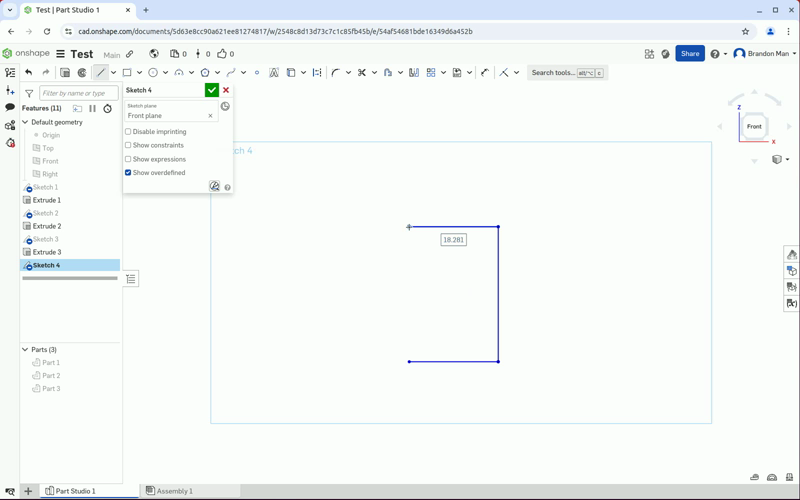
mouse_move(409, 361)
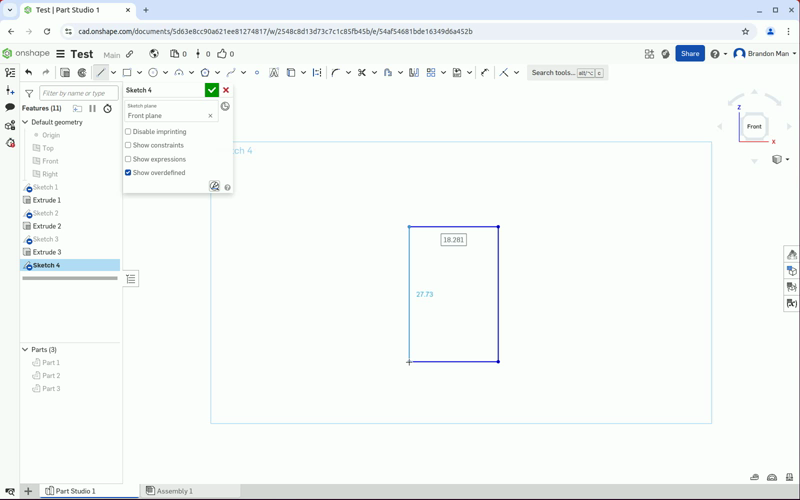
key_up(shift)
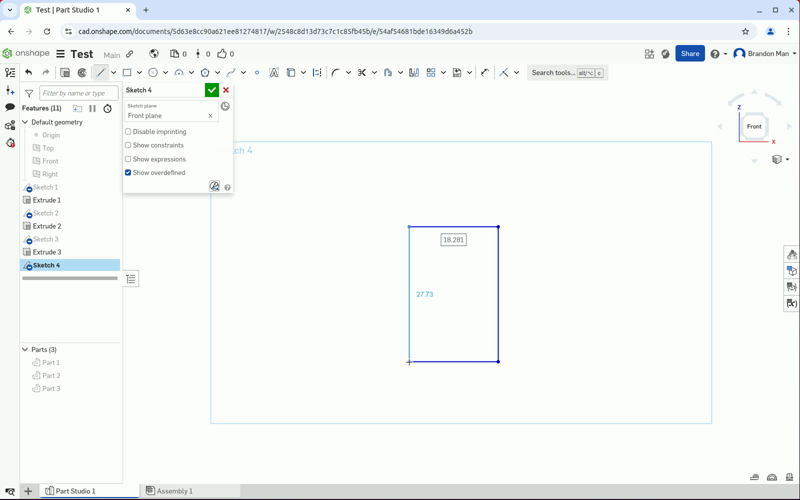
click(409, 361)
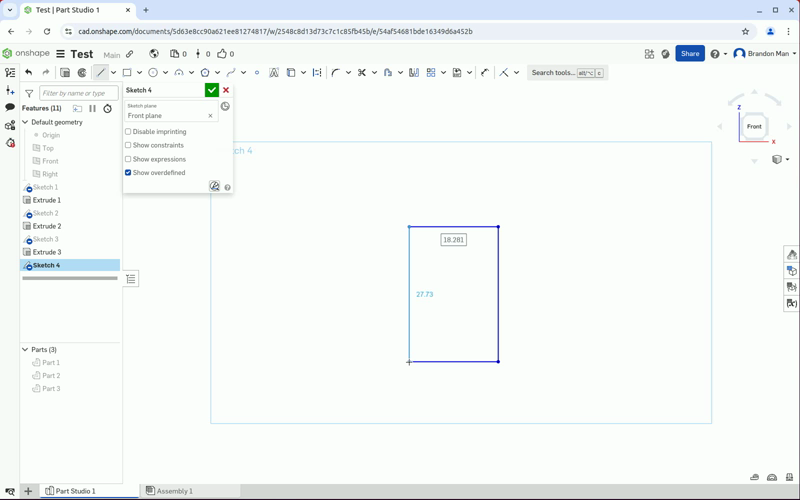
key(esc)
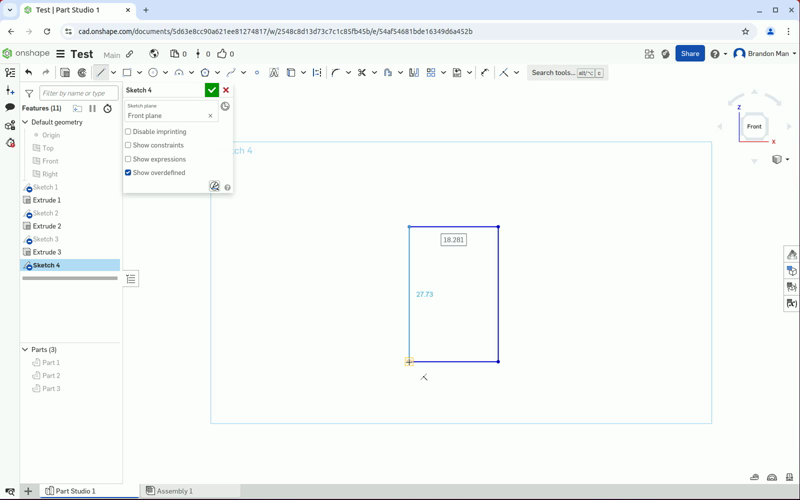
mouse_move(472, 284)
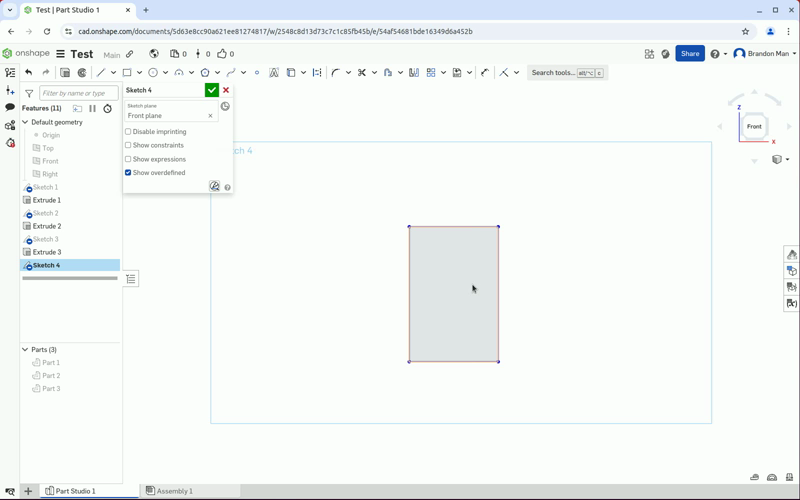
click(472, 284)
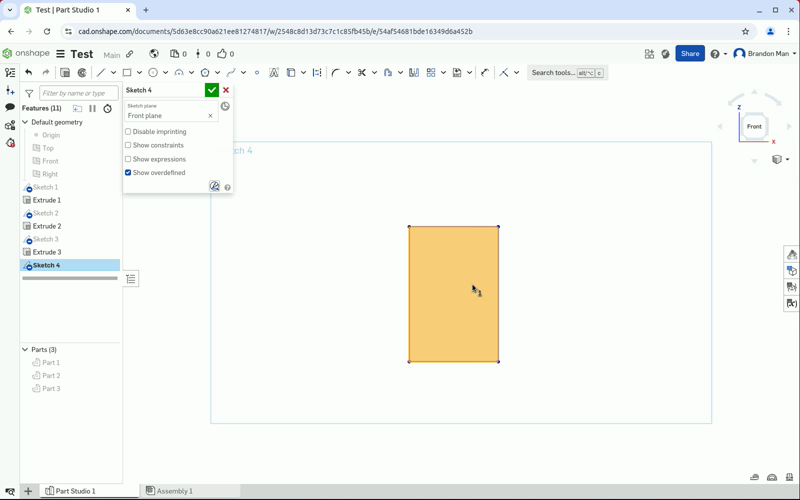
mouse_move(73, 352)
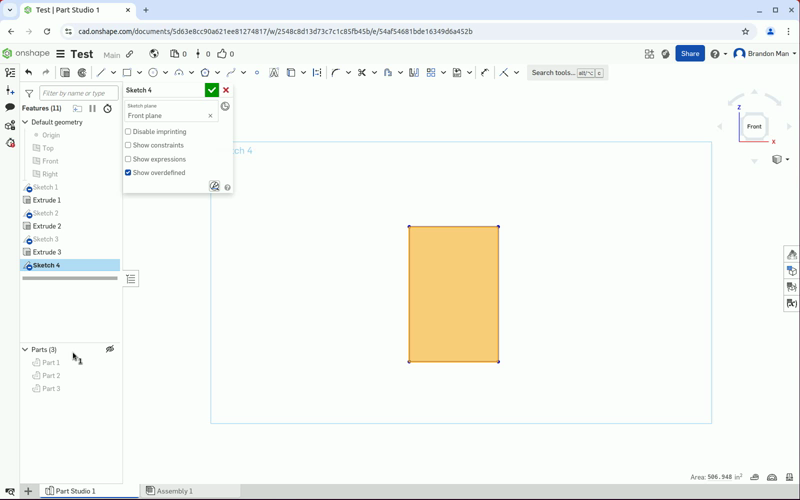
key(shift+y)
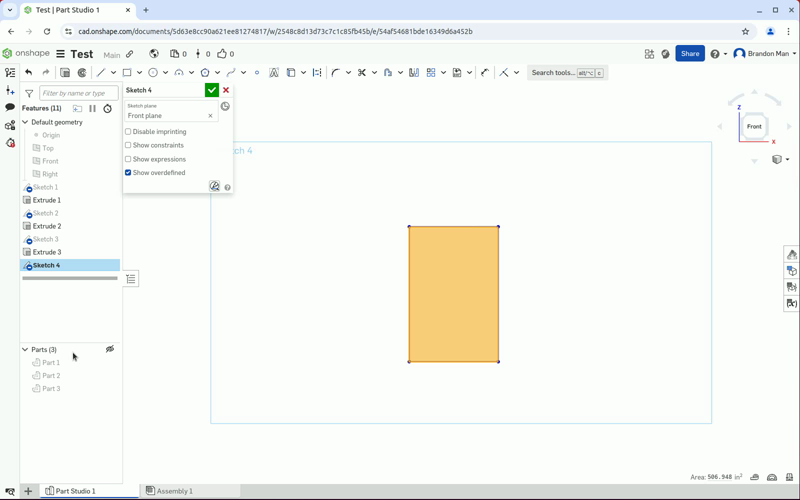
key(shift+e)
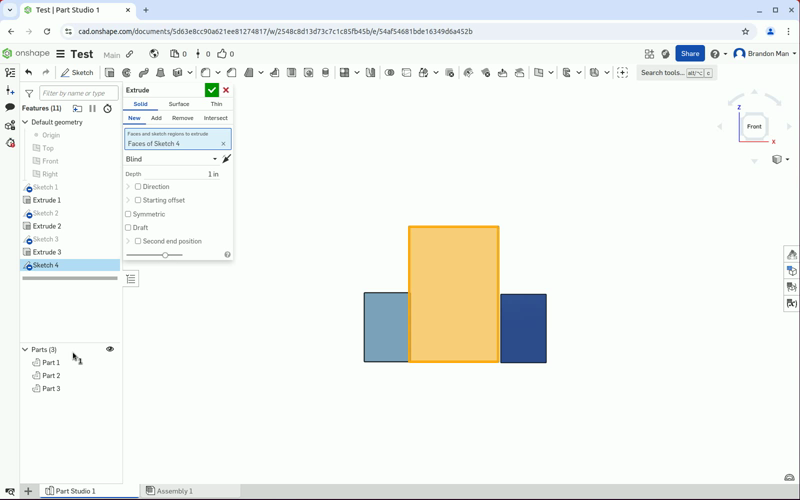
mouse_move(143, 106)
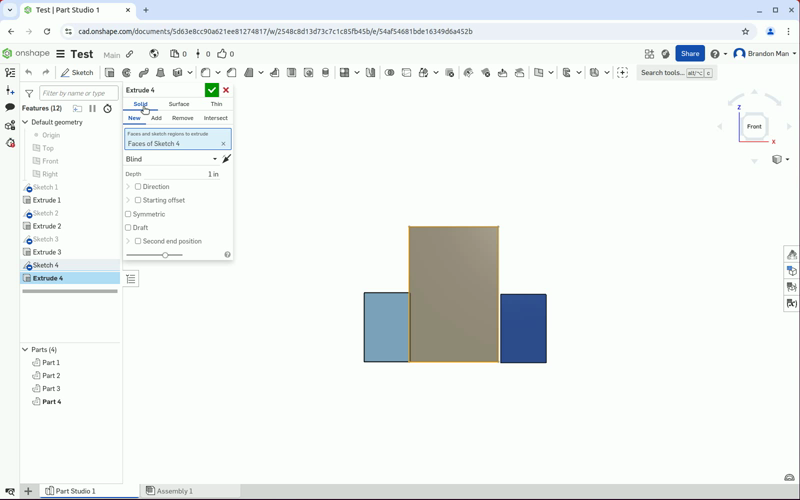
click(143, 106)
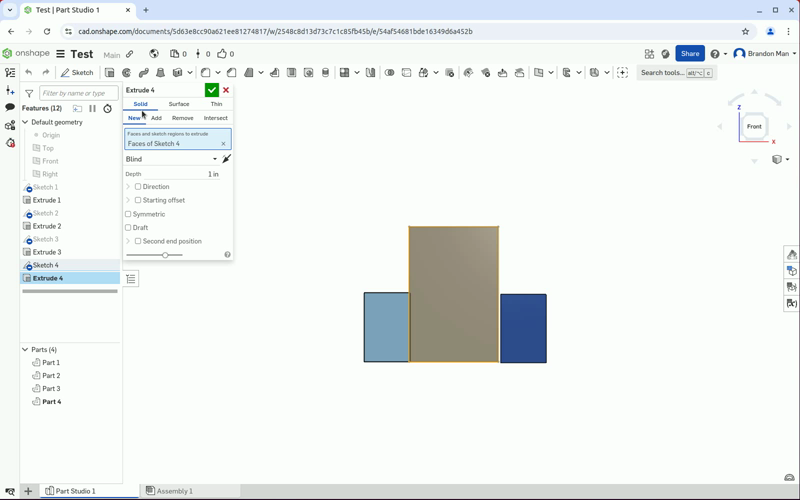
mouse_move(137, 120)
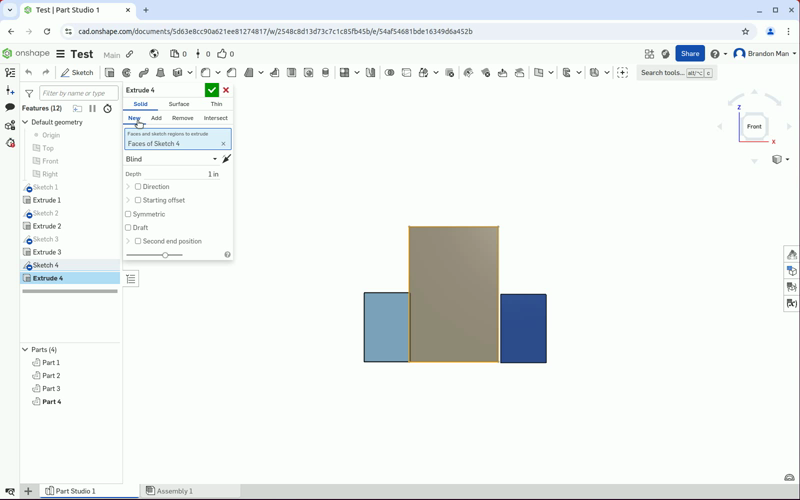
click(137, 120)
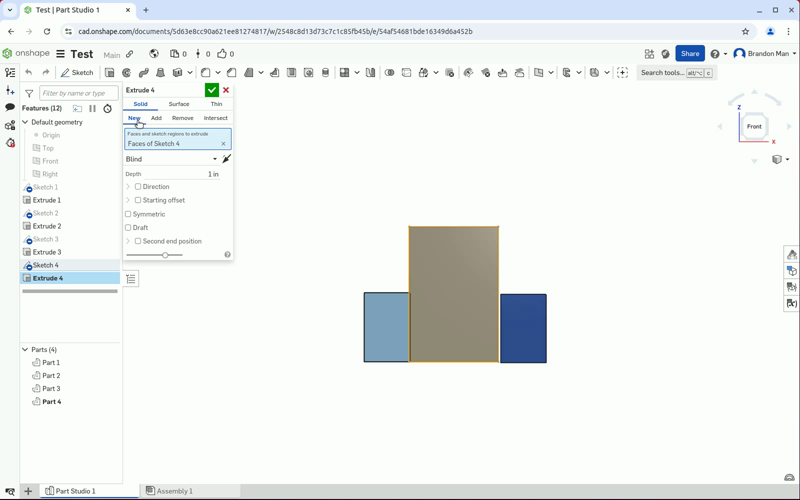
key(tab, 4)
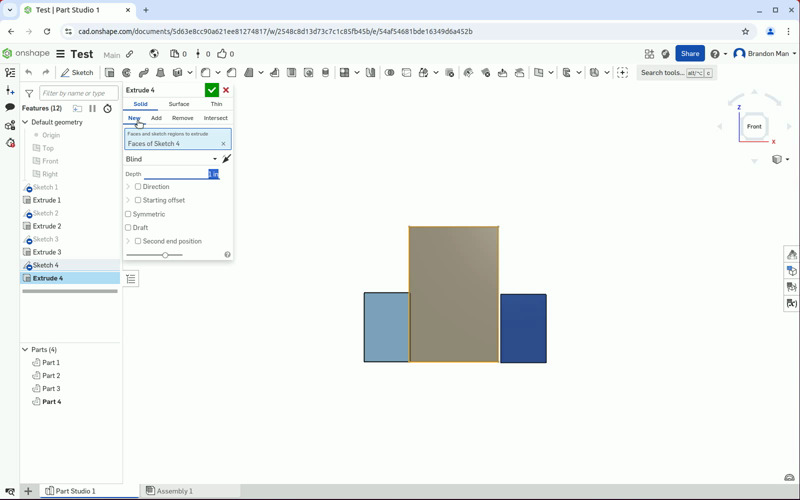
text(13.961)
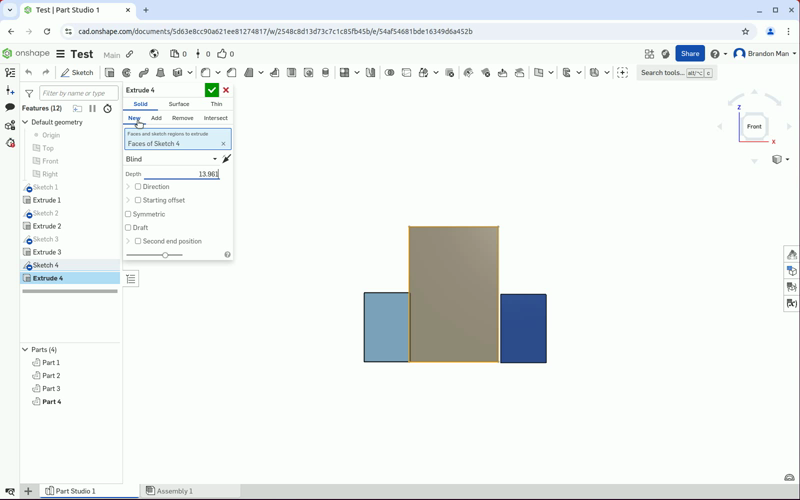
key(enter)
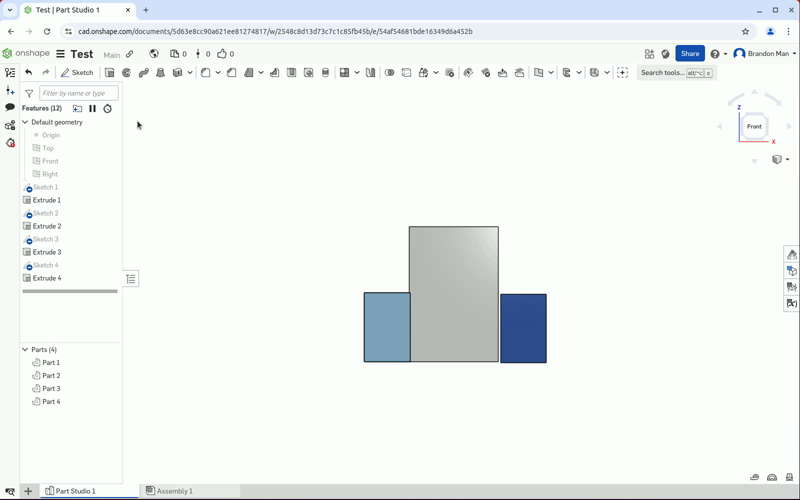
key(shift+h)
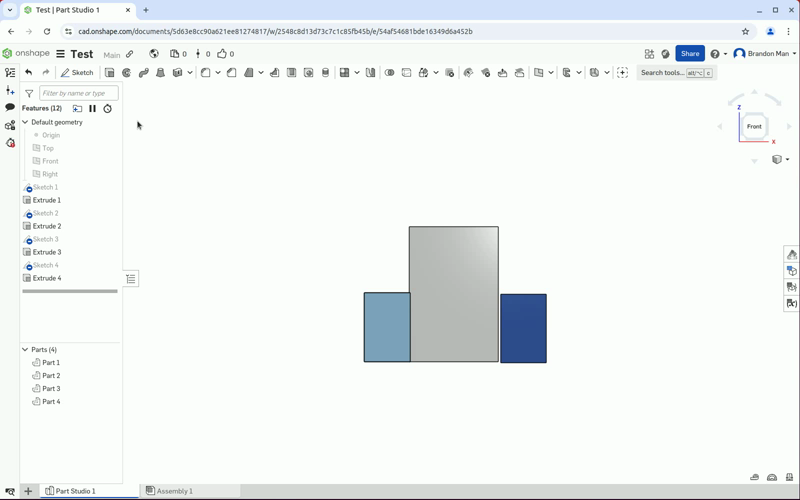
key(shift+h)
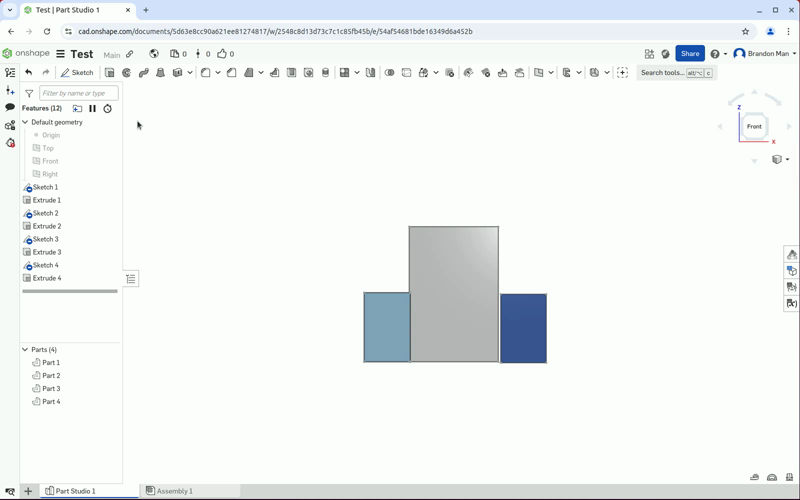
key(shift+7)
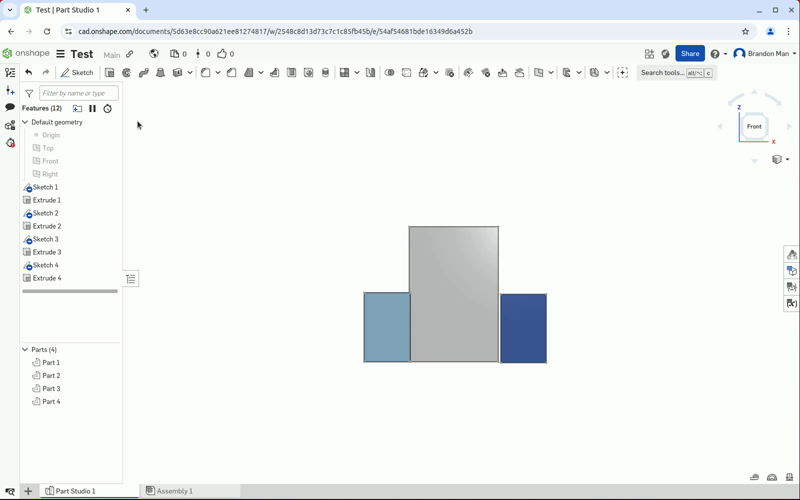
key(left, 2)
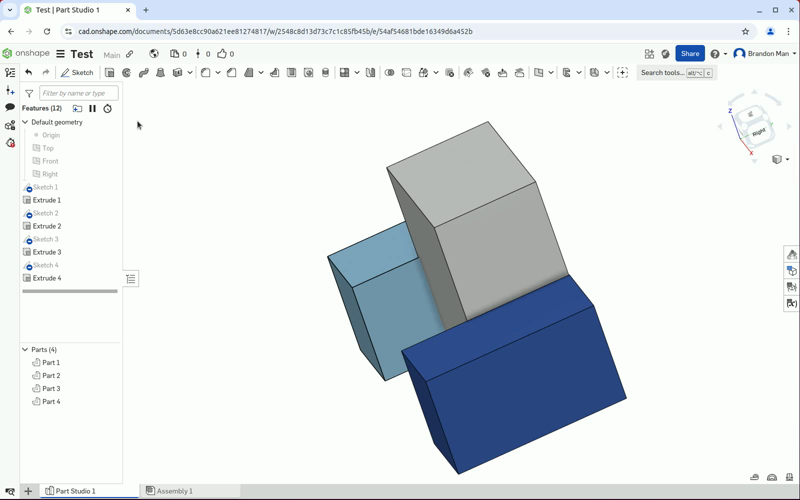
key(down, 2)
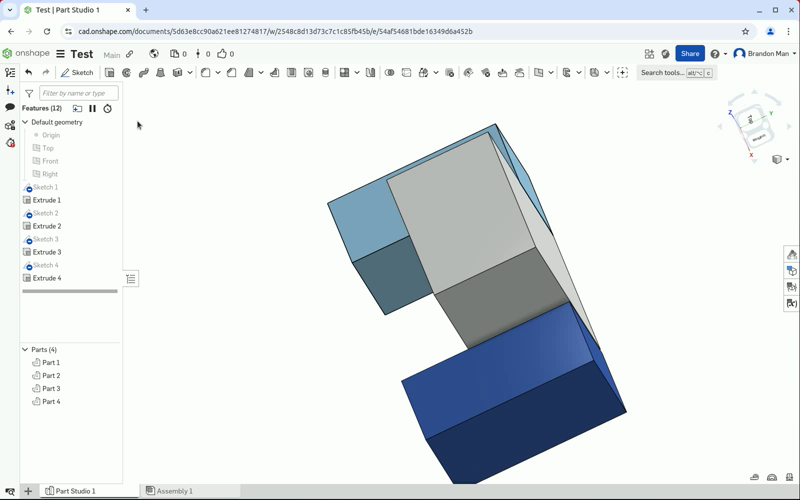
key(up, 2)
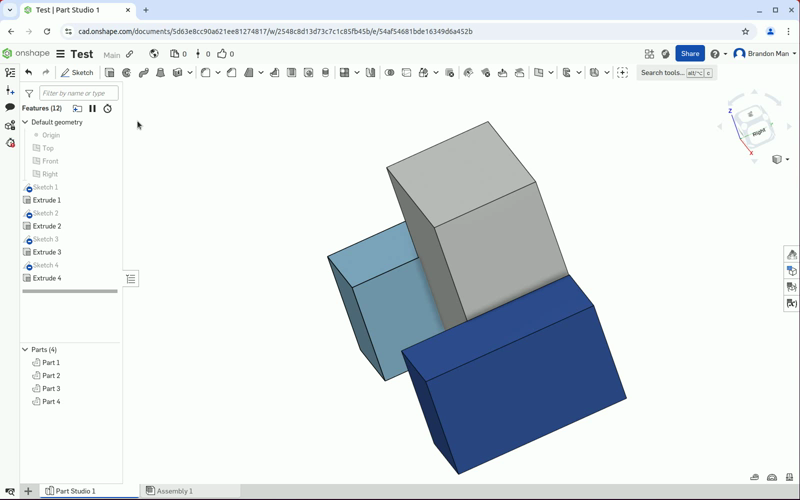
key(right, 2)
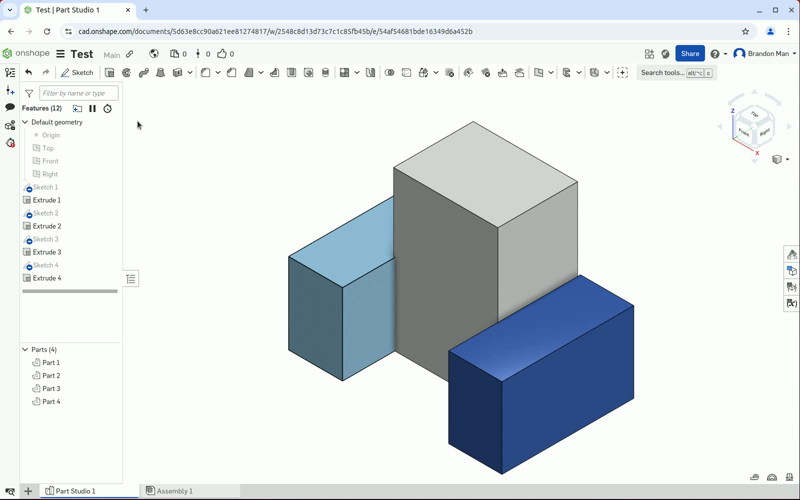
mouse_move(73, 189)
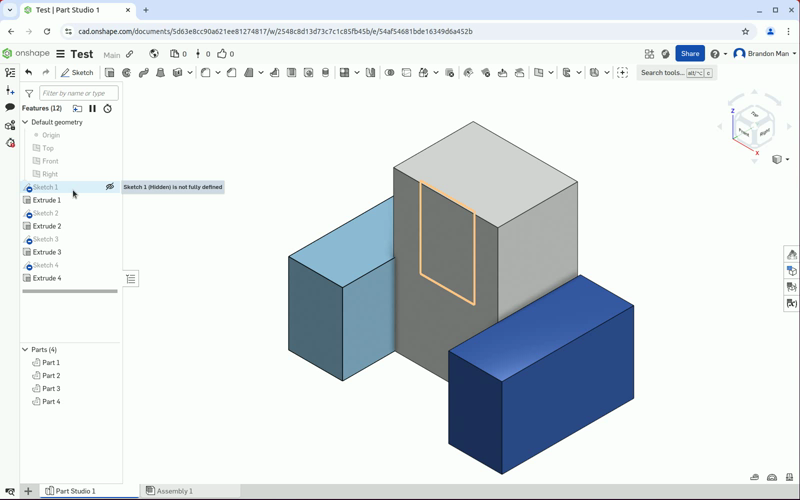
click(73, 189)